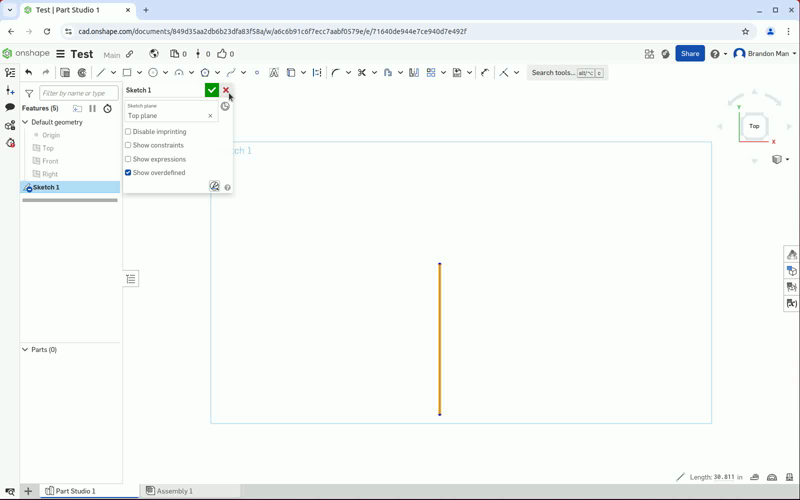
key(shift+h)
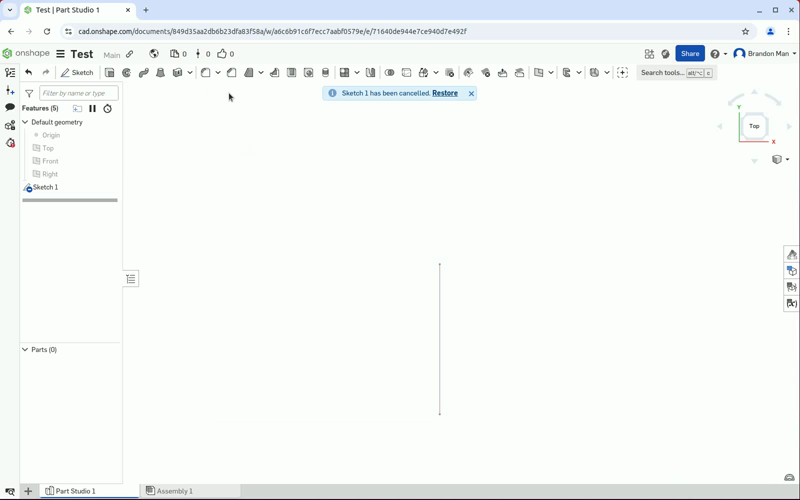
key(shift+s)
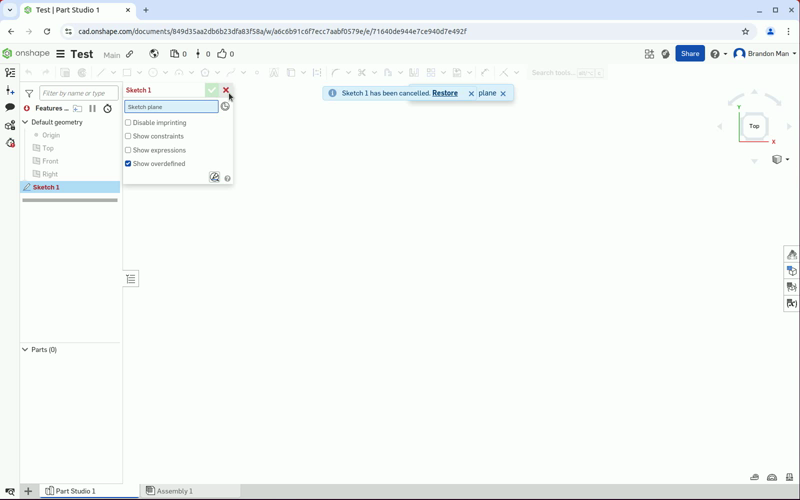
mouse_move(73, 150)
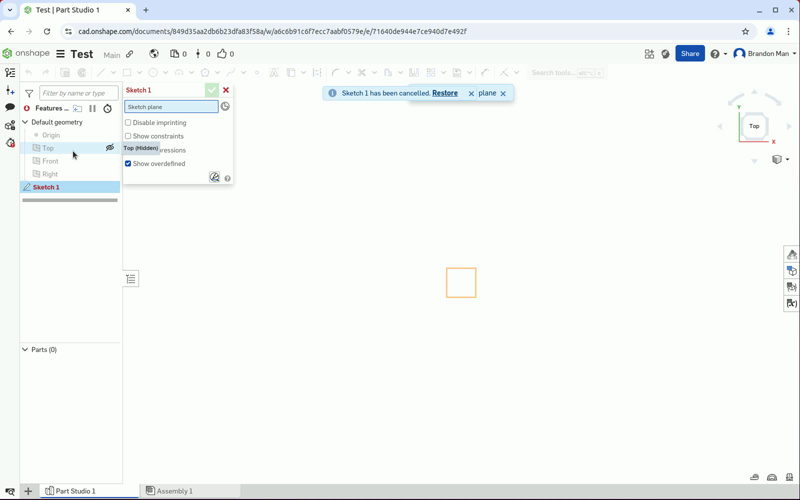
click(73, 150)
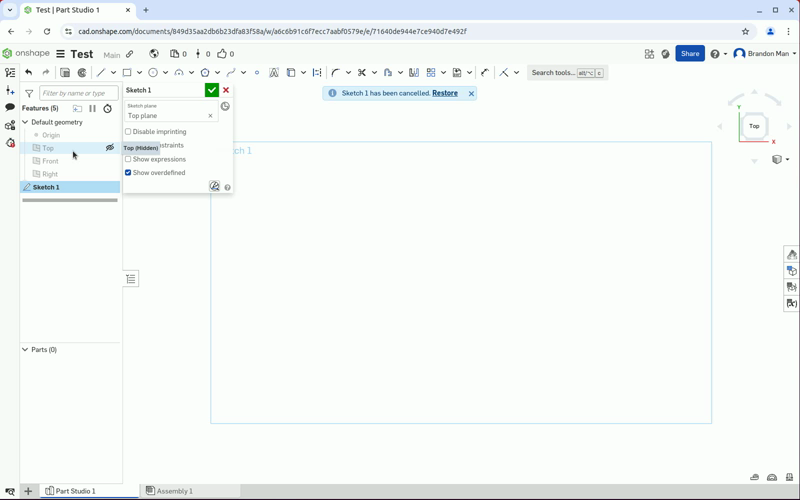
mouse_move(73, 352)
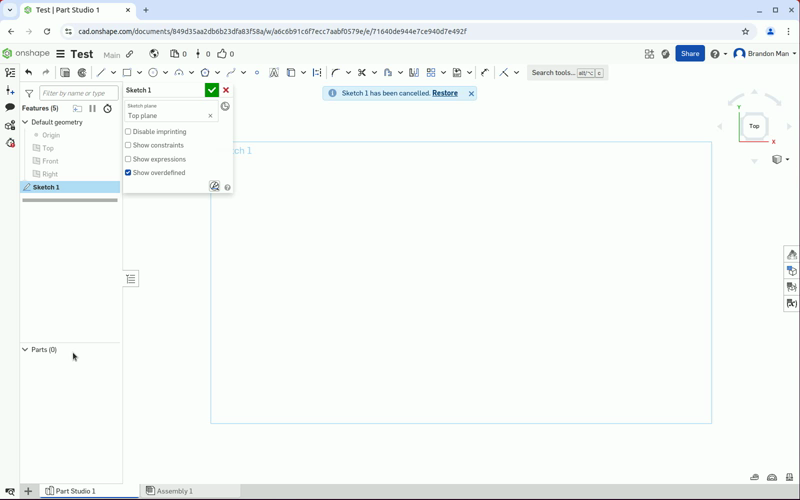
key(y)
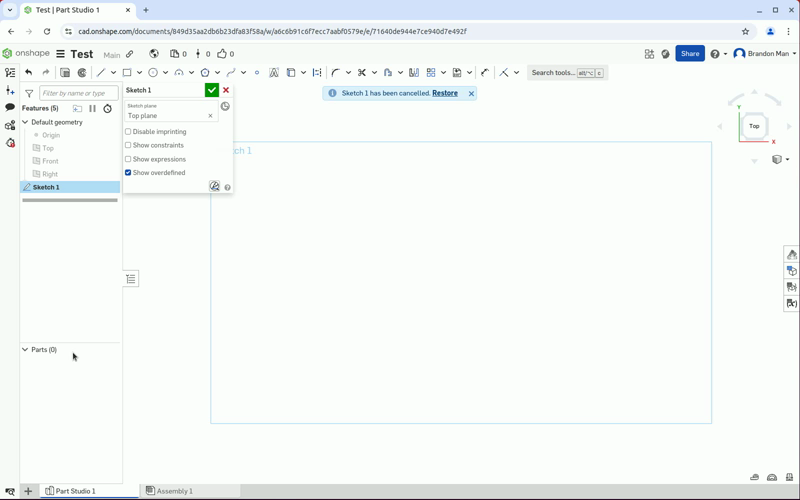
key(l)
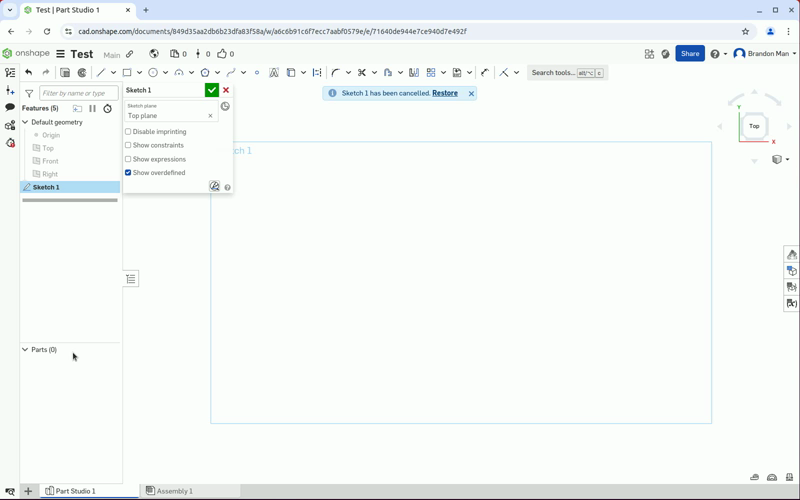
key_down(shift)
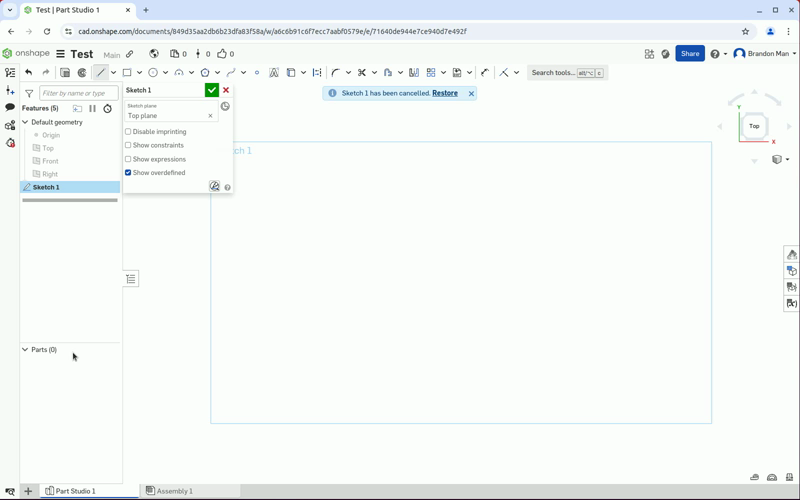
mouse_move(376, 339)
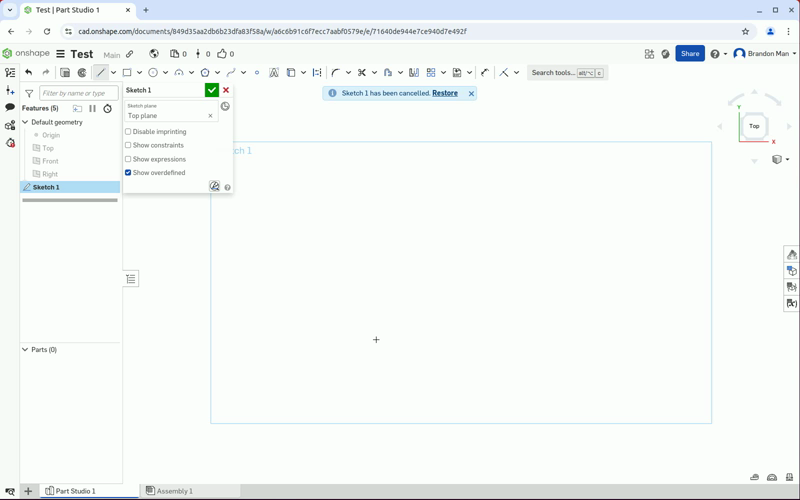
click(376, 339)
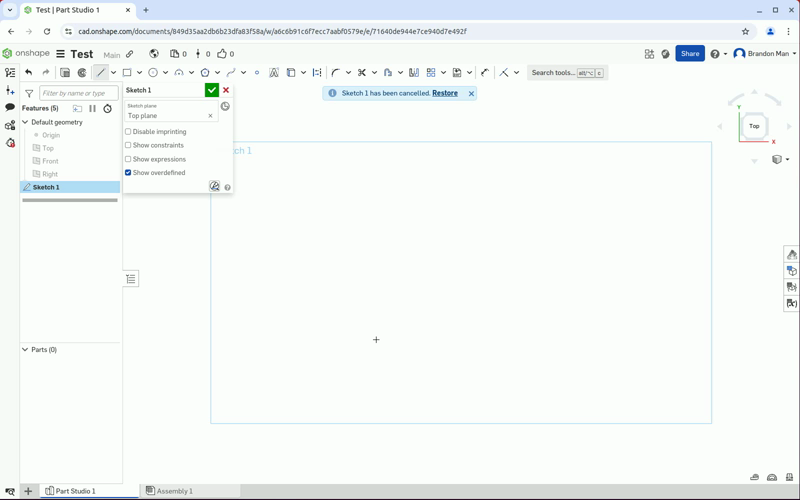
key_up(shift)
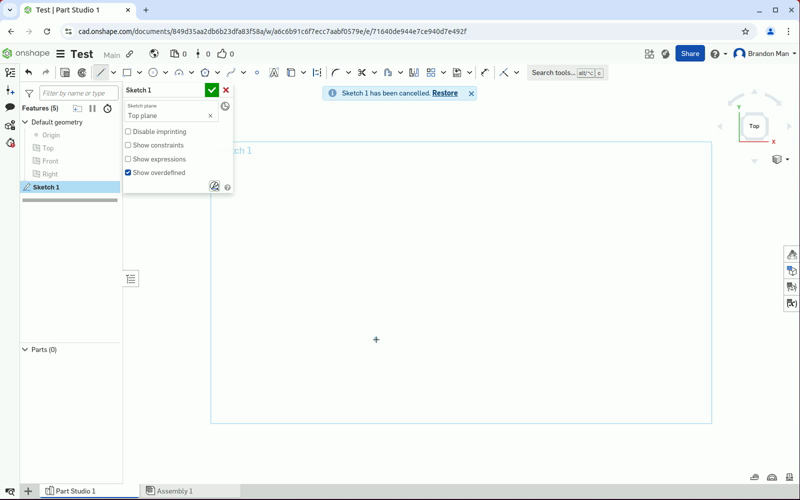
key_down(shift)
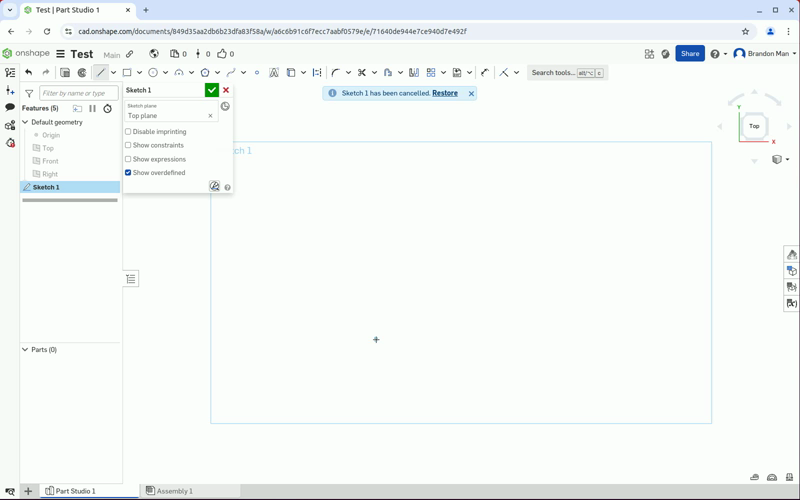
mouse_move(544, 339)
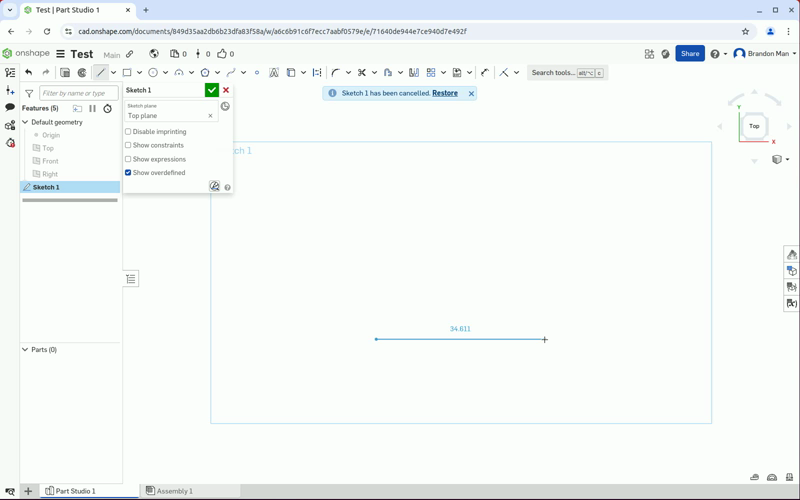
click(544, 339)
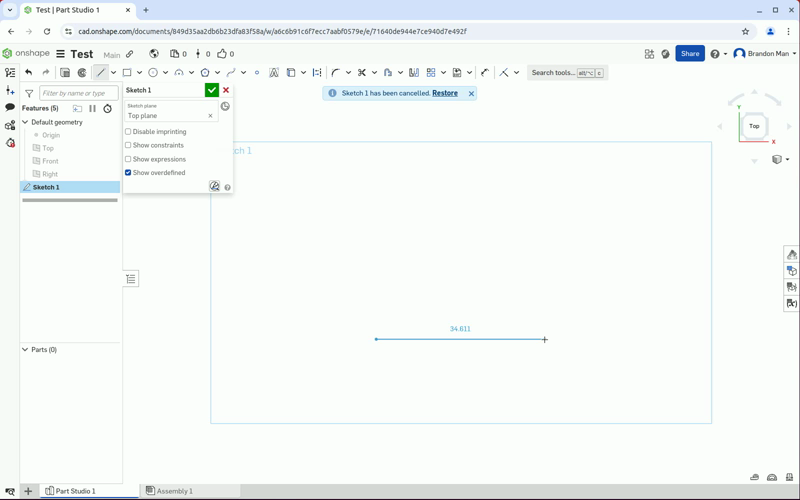
key_up(shift)
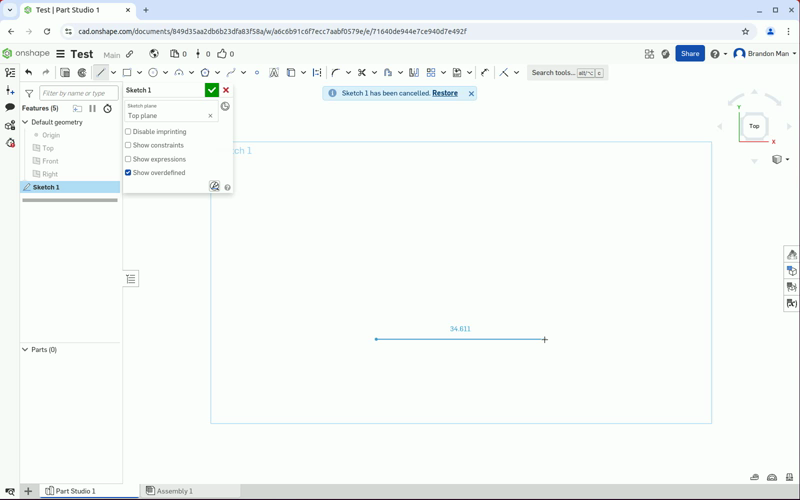
key_down(shift)
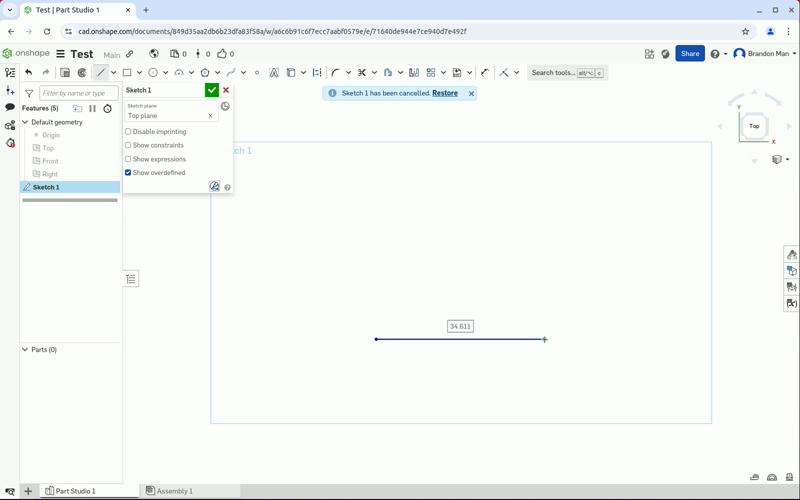
mouse_move(544, 227)
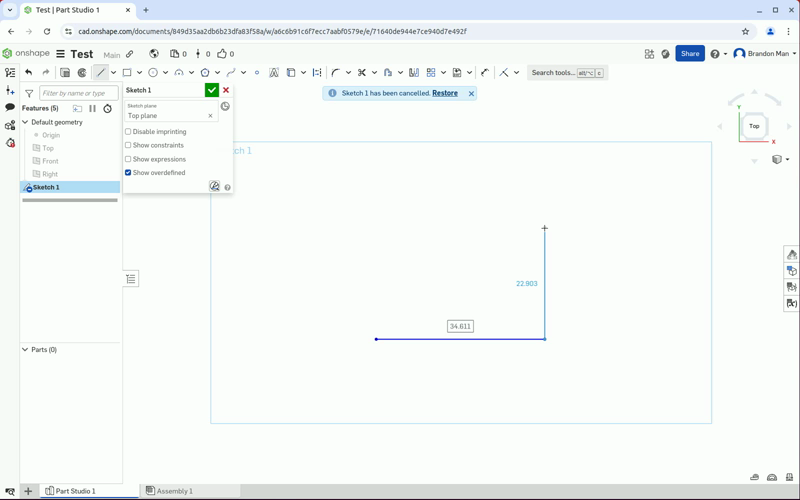
click(544, 227)
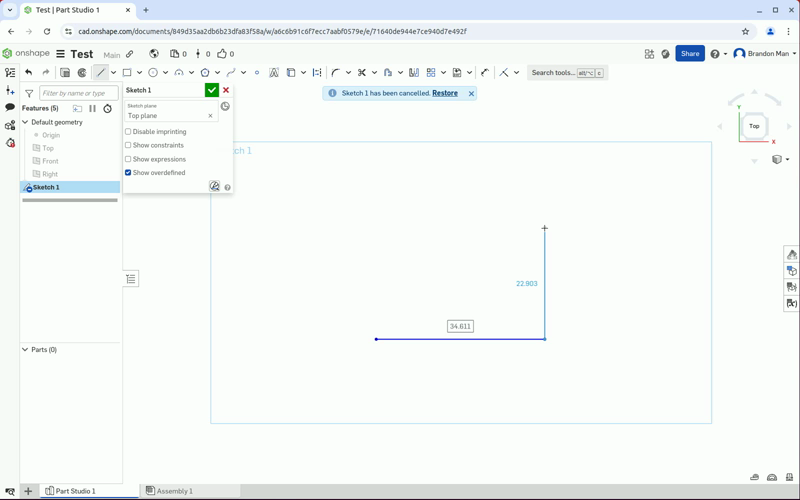
key_up(shift)
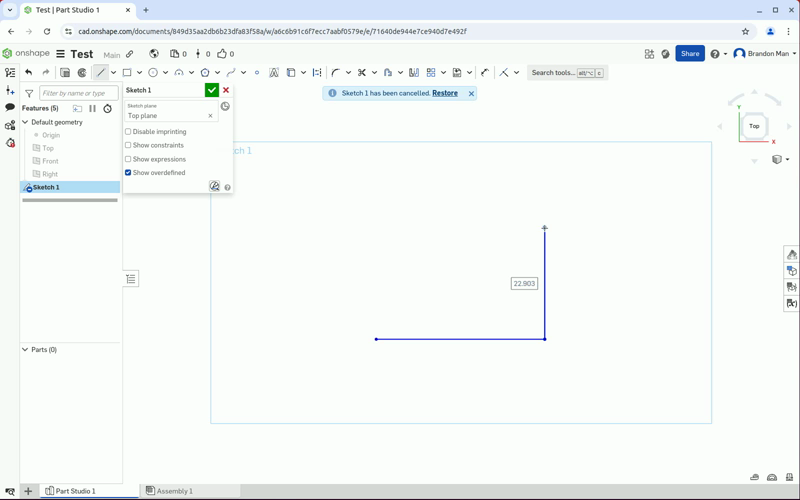
key_down(shift)
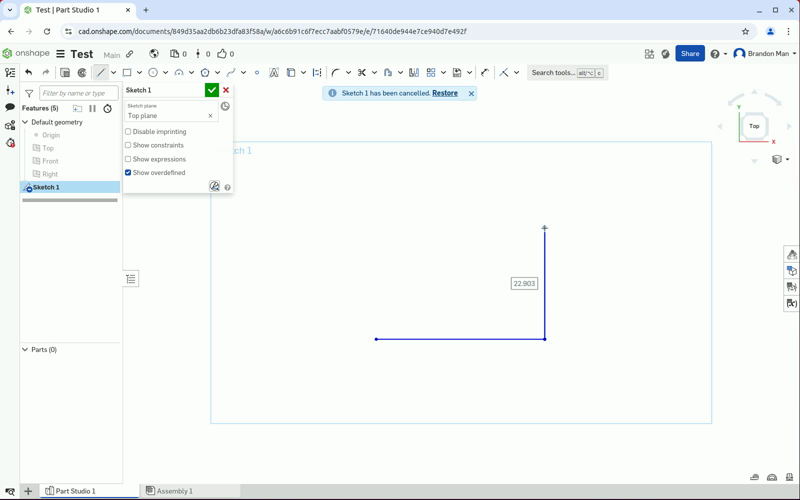
mouse_move(376, 227)
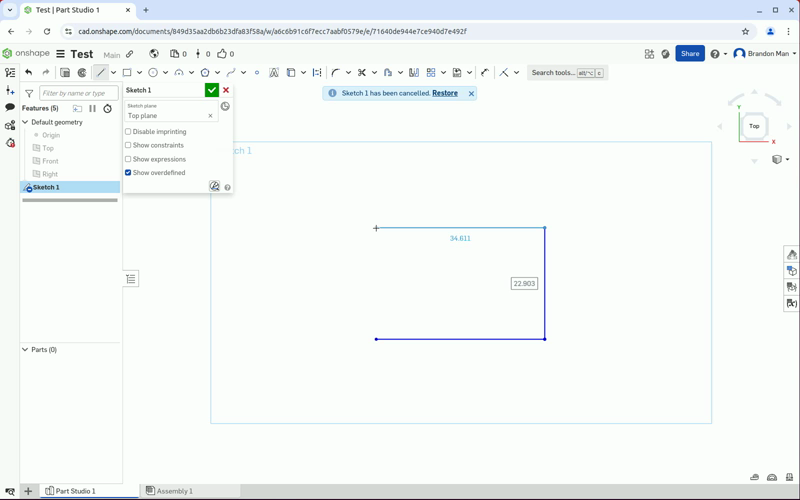
click(376, 227)
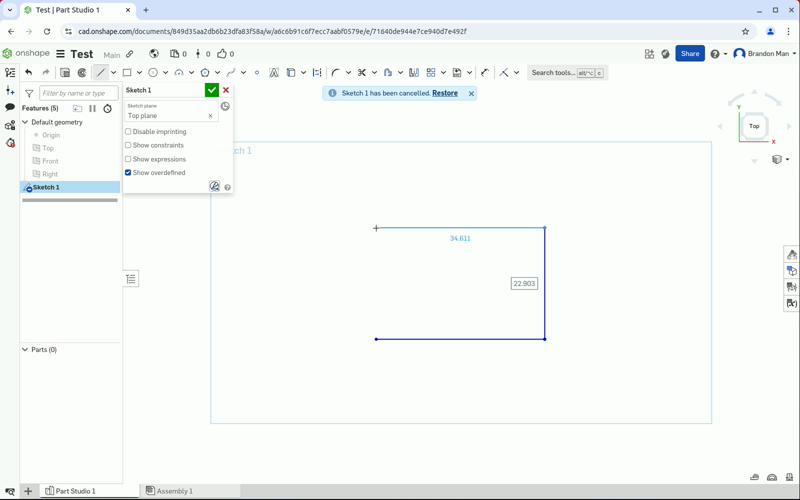
key_up(shift)
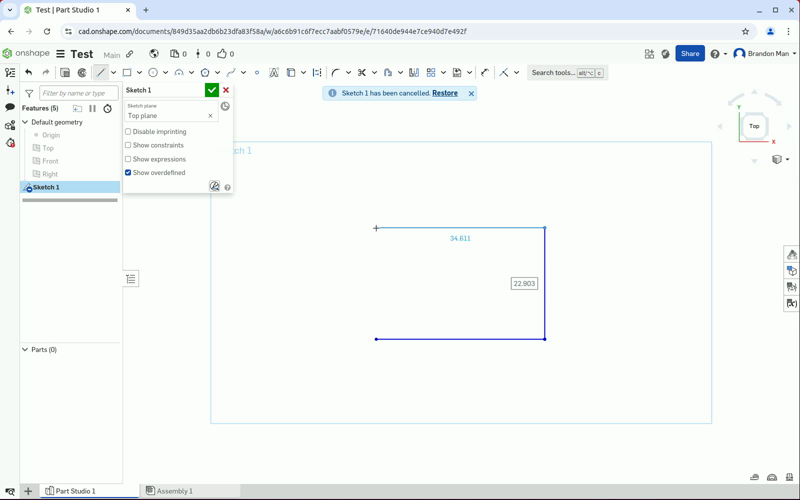
key_down(shift)
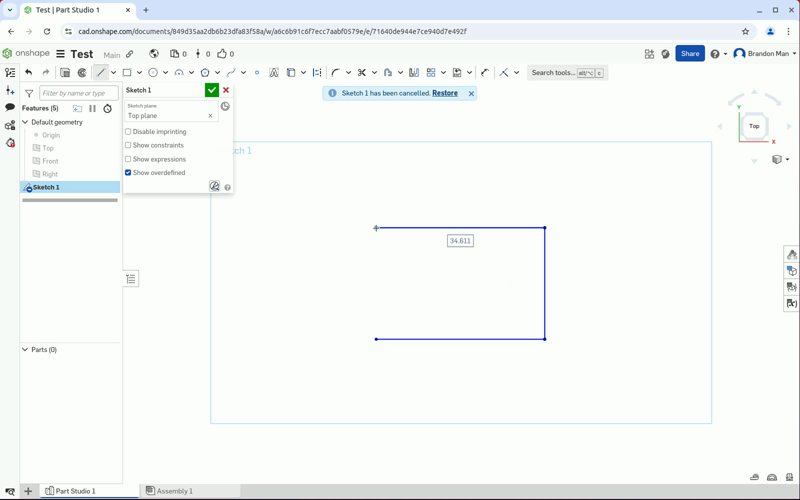
mouse_move(376, 339)
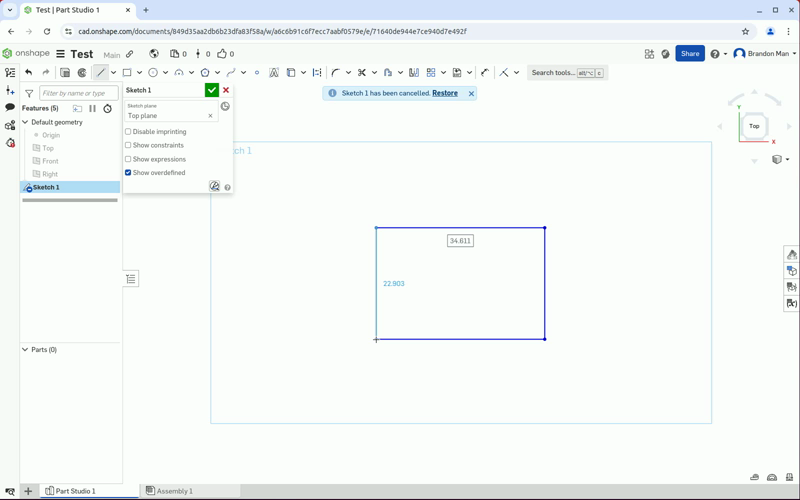
key_up(shift)
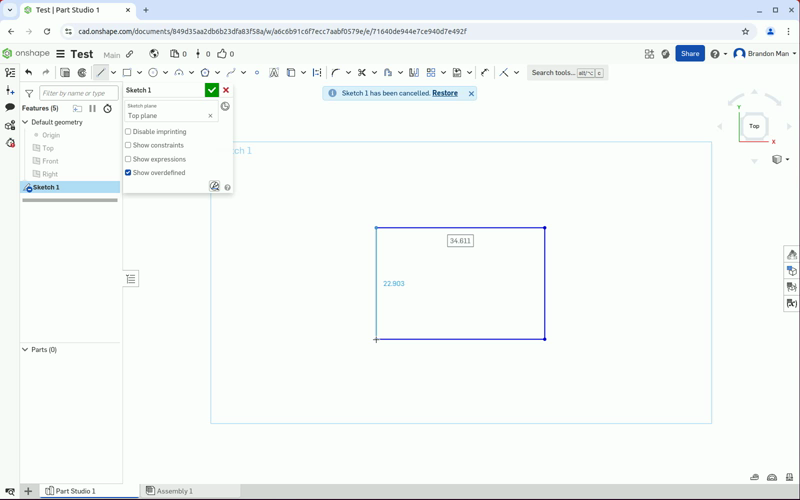
click(376, 339)
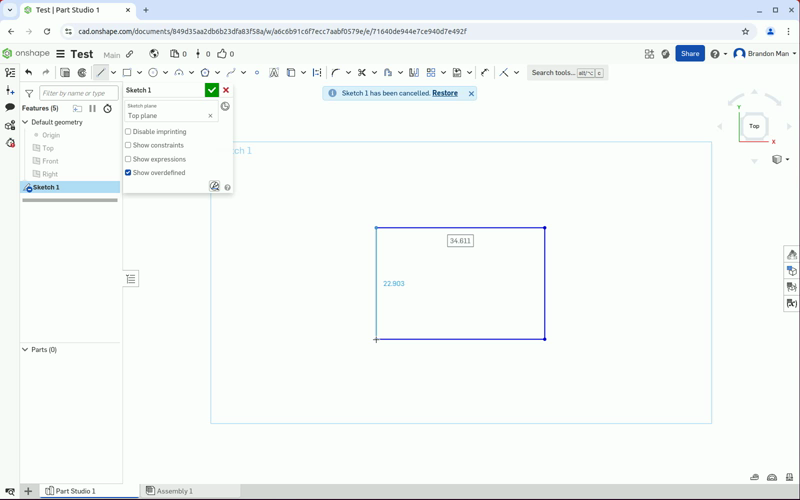
key(esc)
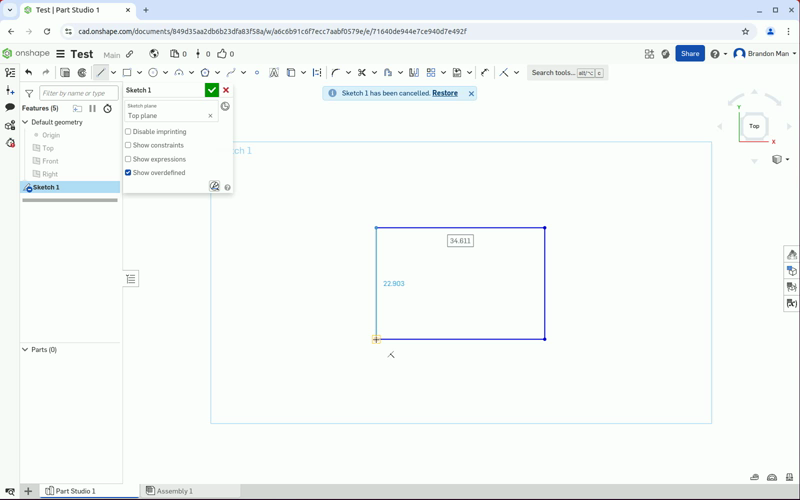
key(c)
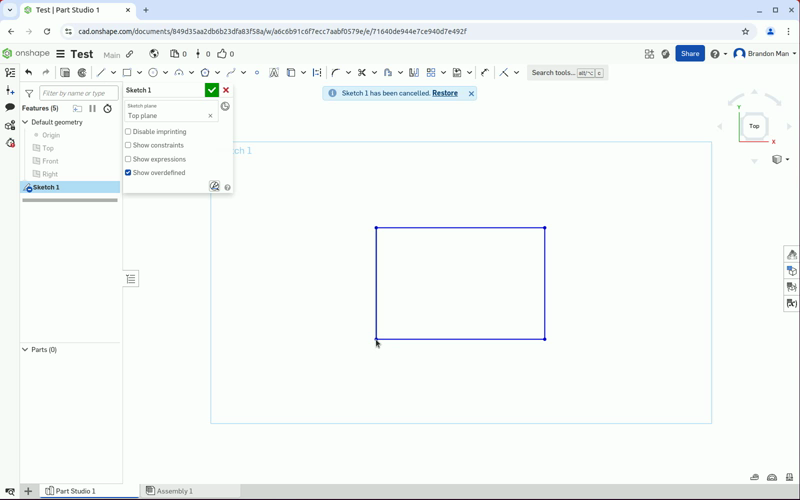
key_down(shift)
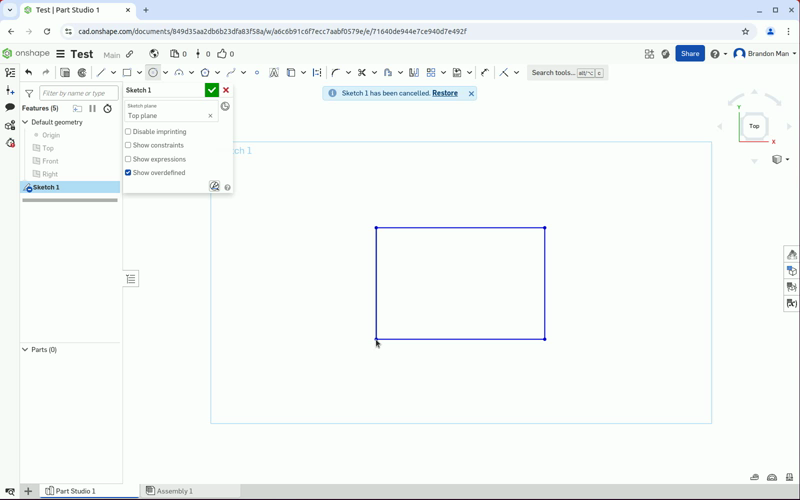
mouse_move(461, 282)
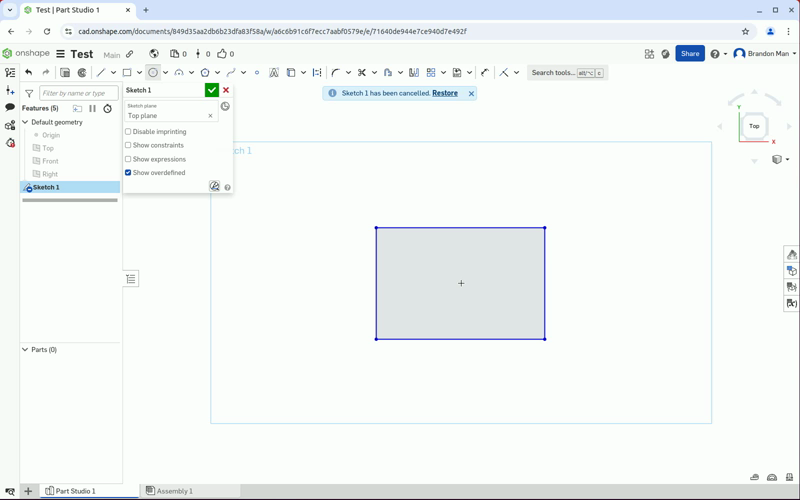
click(461, 282)
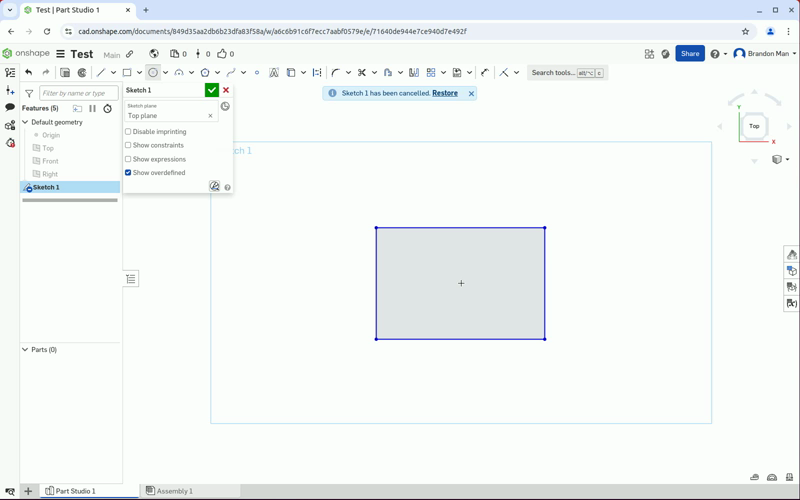
key_up(shift)
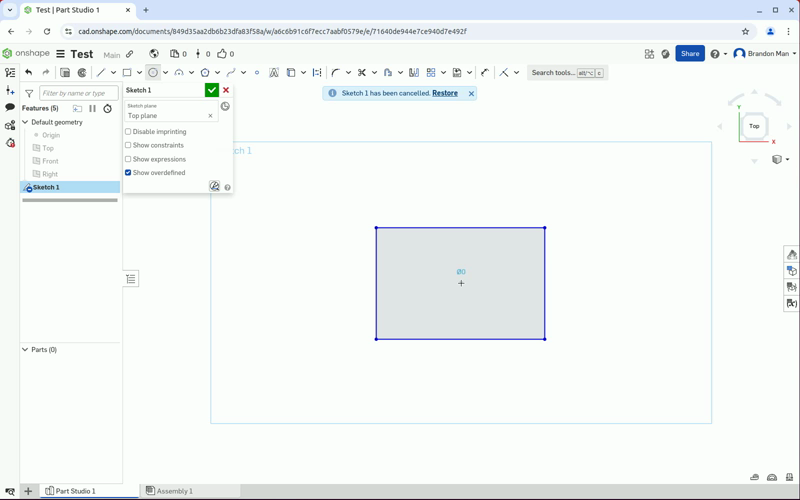
mouse_move(489, 282)
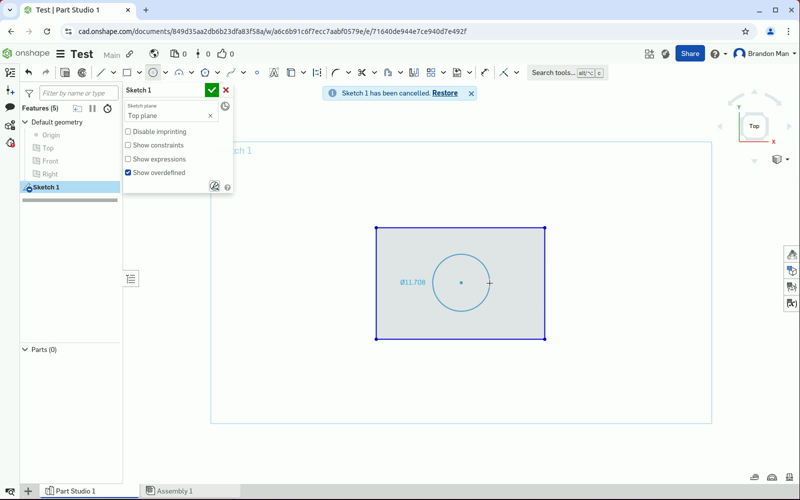
click(489, 282)
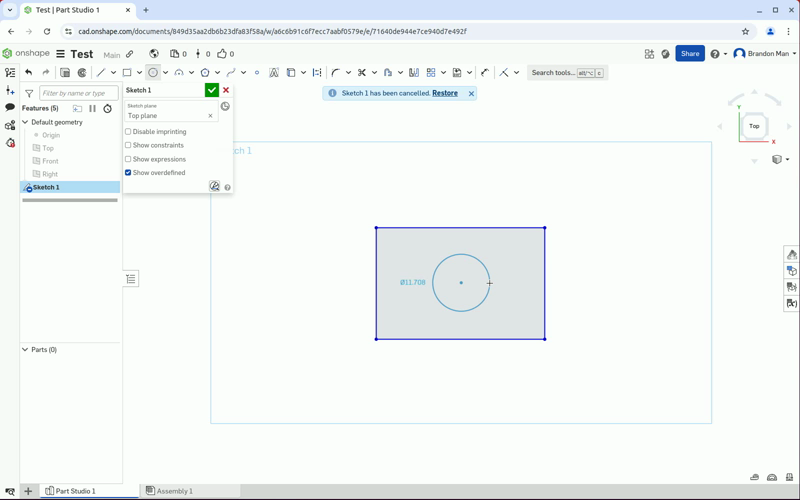
key(esc)
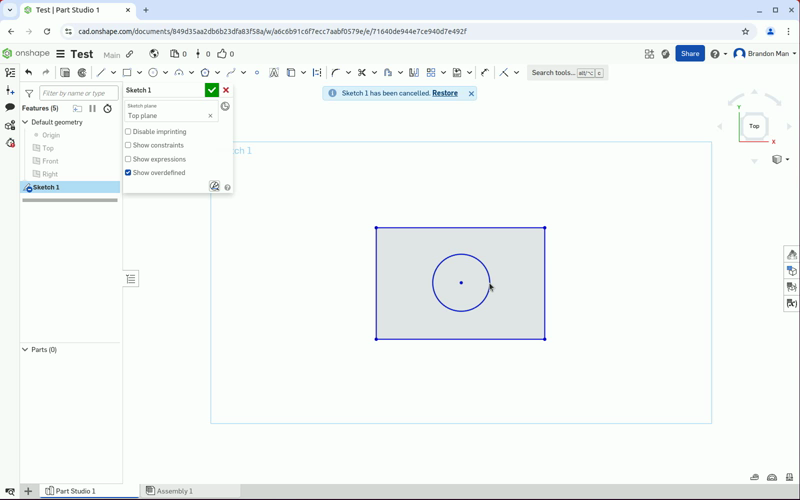
mouse_move(408, 299)
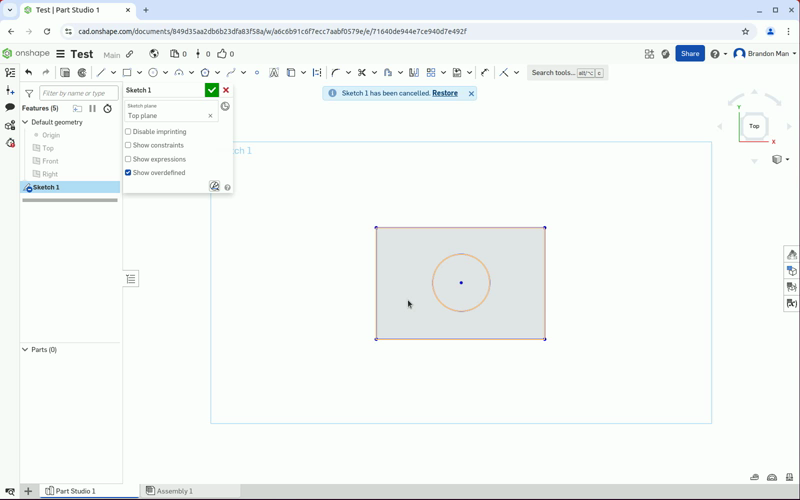
click(408, 299)
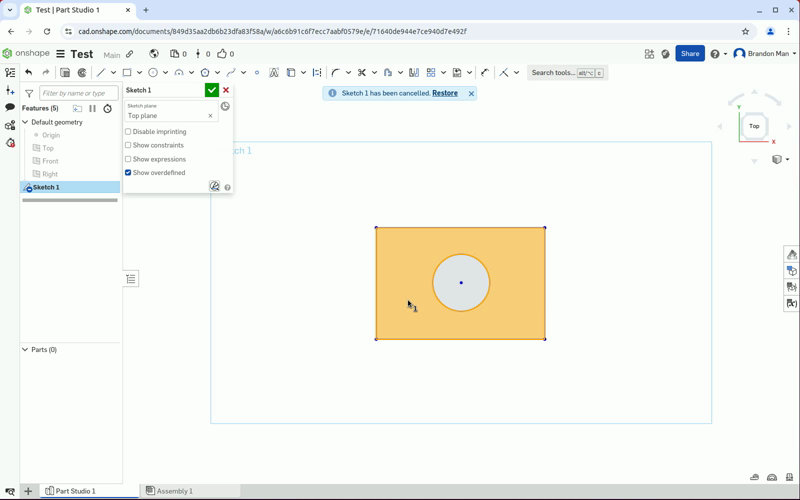
mouse_move(73, 352)
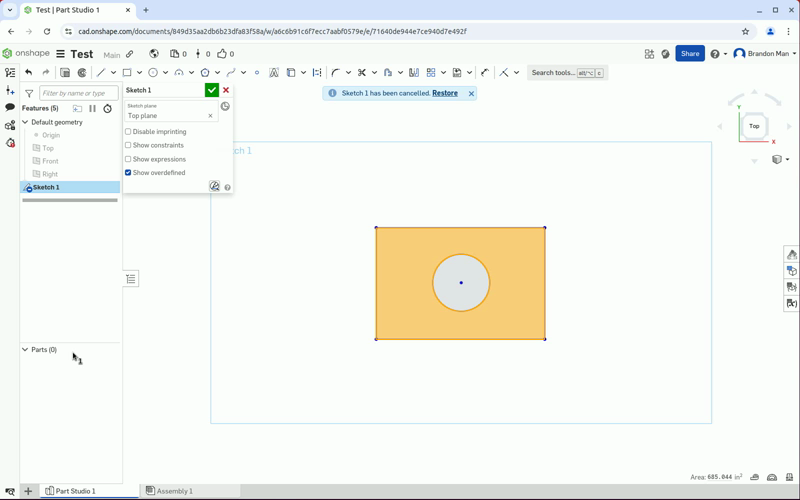
key(shift+y)
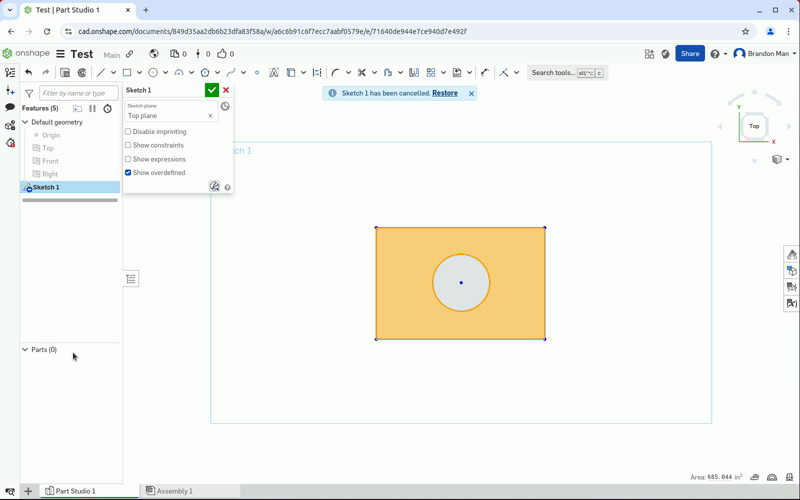
key(shift+e)
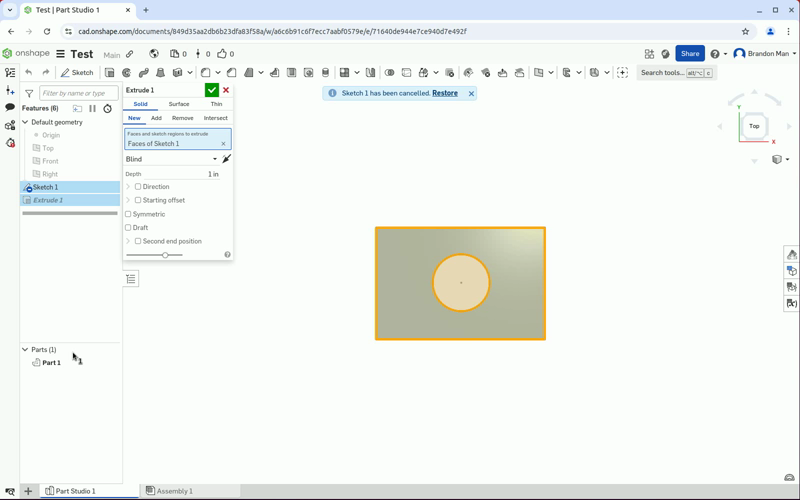
mouse_move(143, 106)
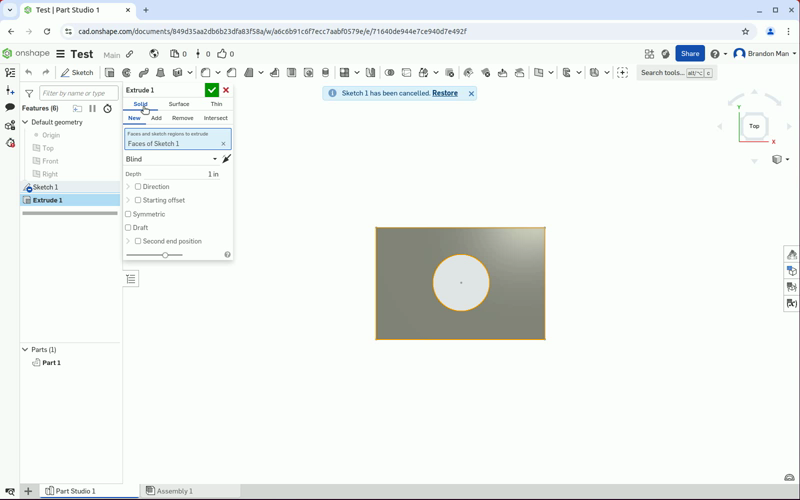
click(143, 106)
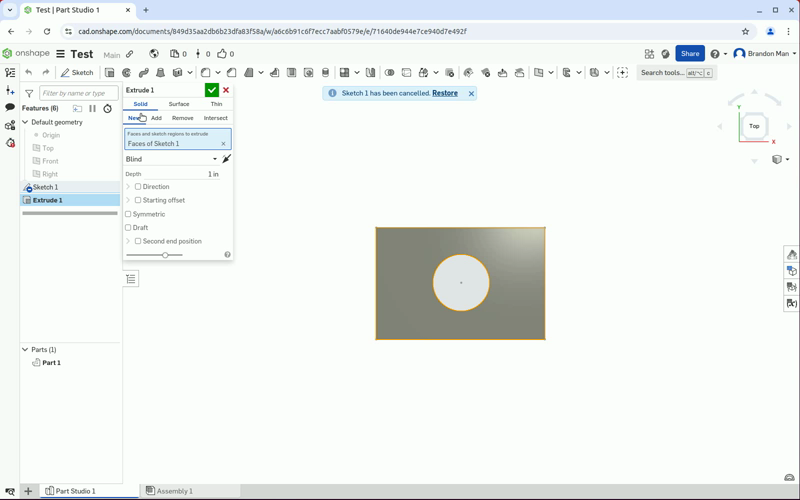
mouse_move(137, 120)
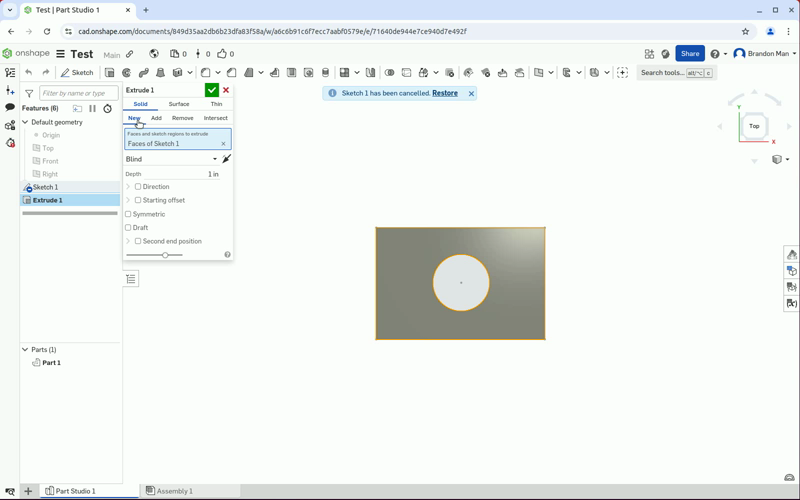
click(137, 120)
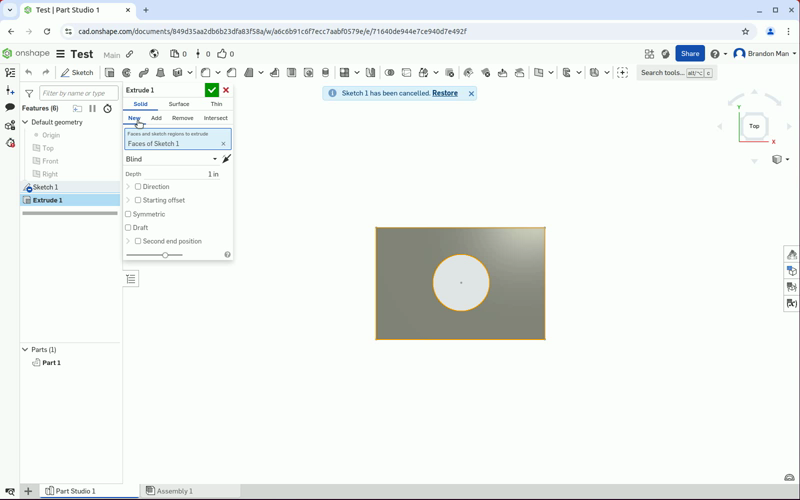
key(tab, 4)
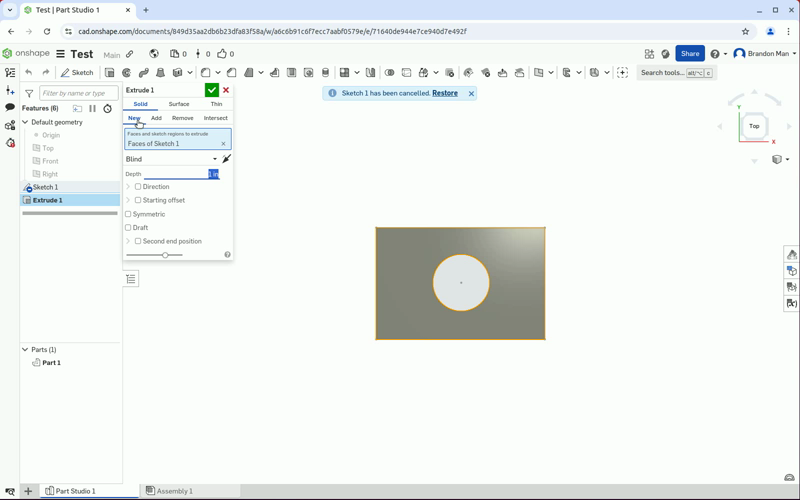
text(5.777)
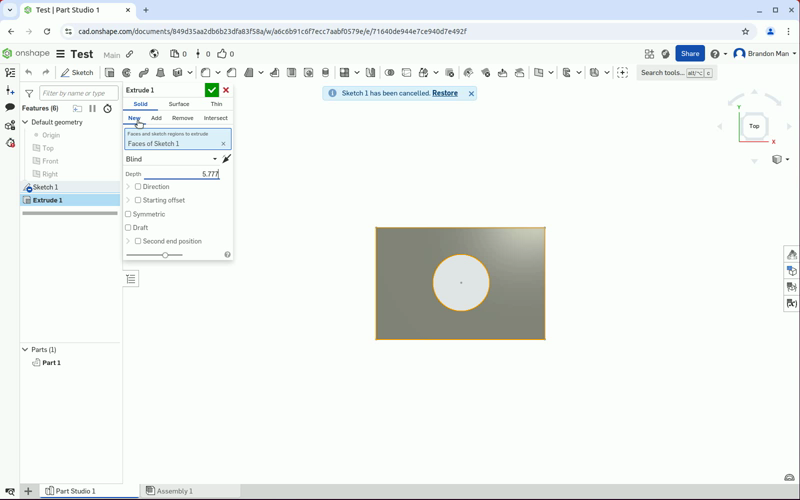
key(enter)
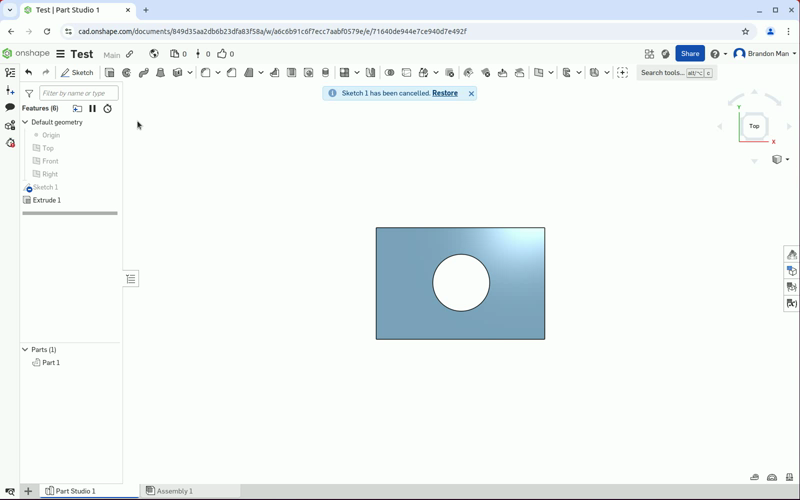
key(shift+h)
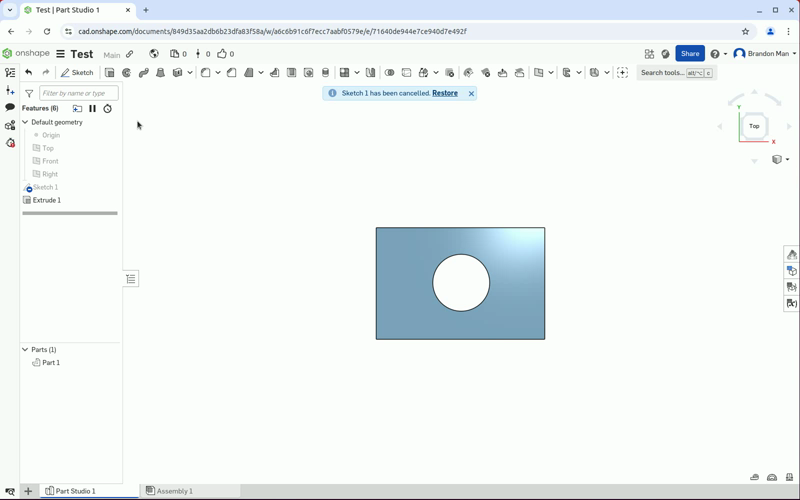
key(shift+h)
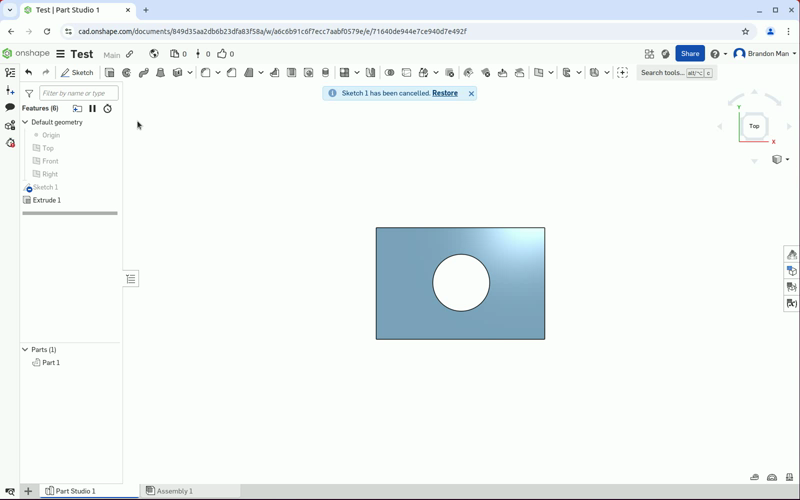
mouse_move(73, 189)
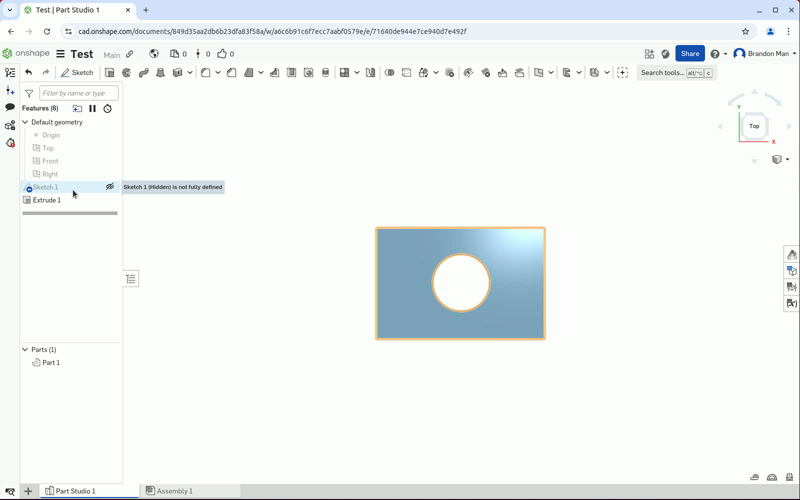
click(73, 189)
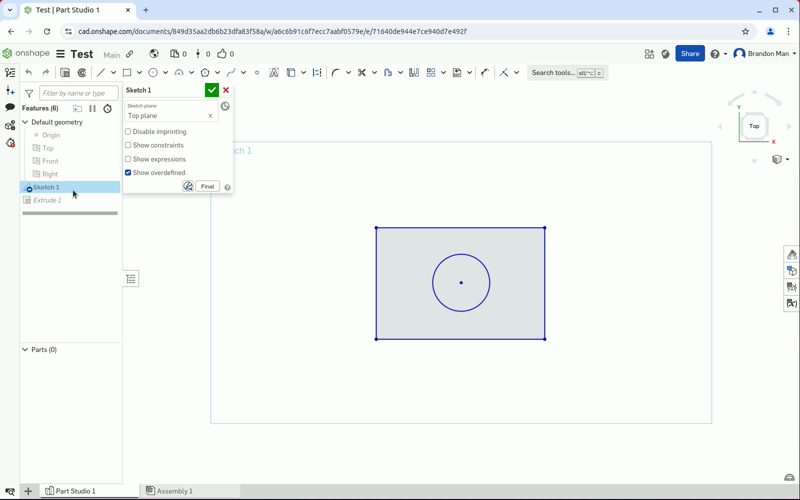
mouse_move(229, 92)
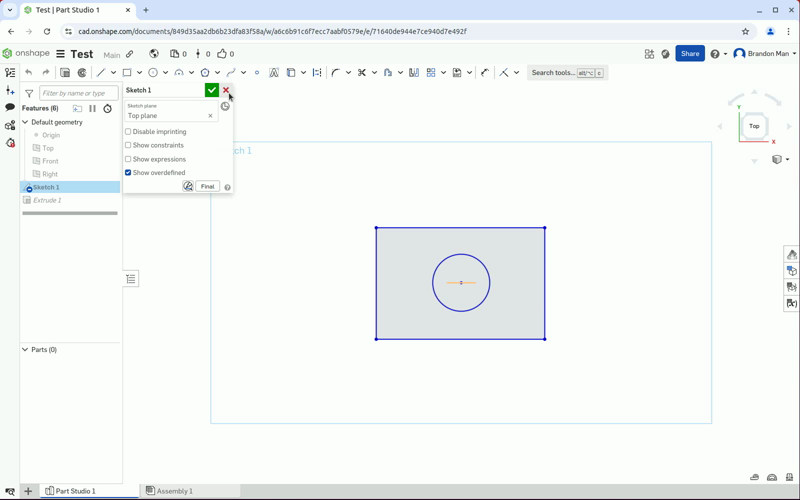
click(229, 92)
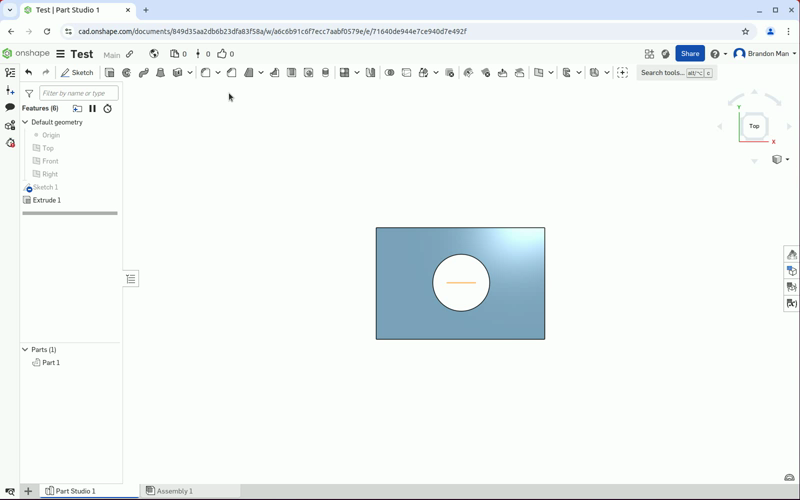
mouse_move(541, 75)
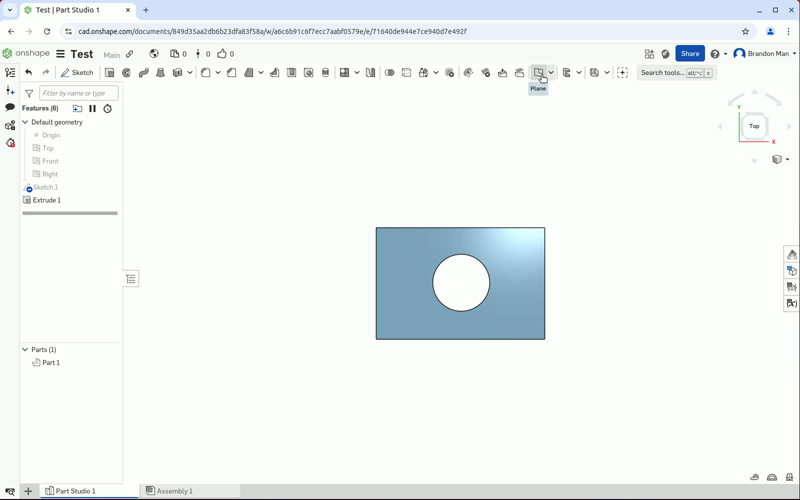
click(541, 75)
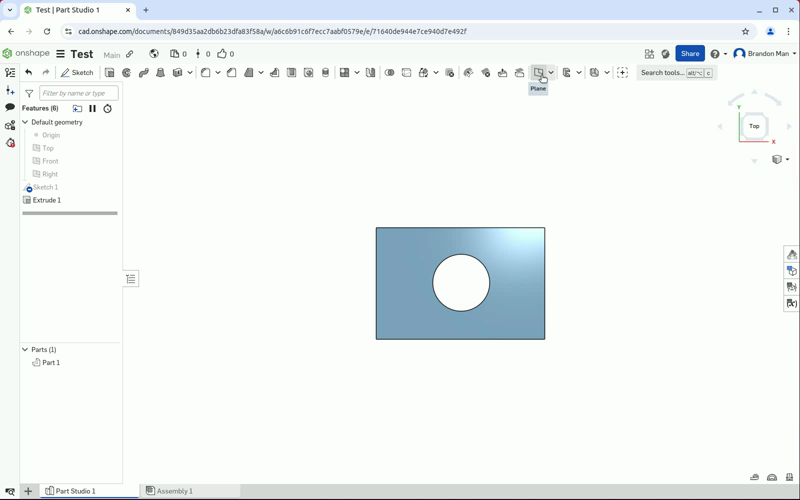
mouse_move(73, 150)
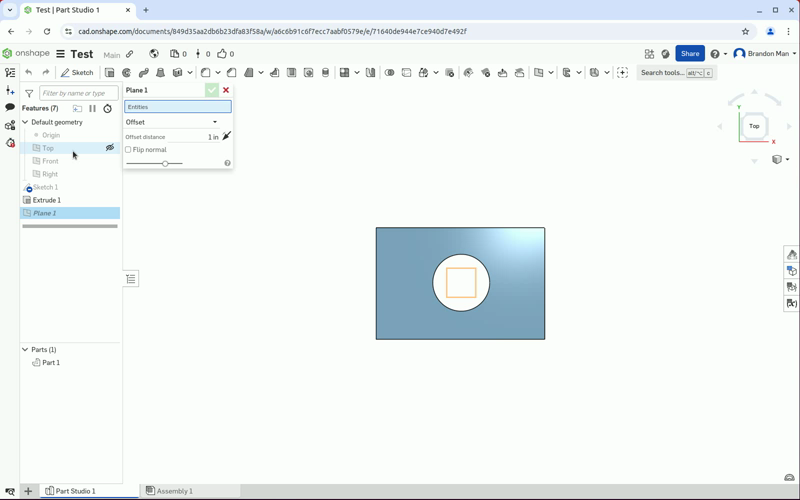
click(73, 150)
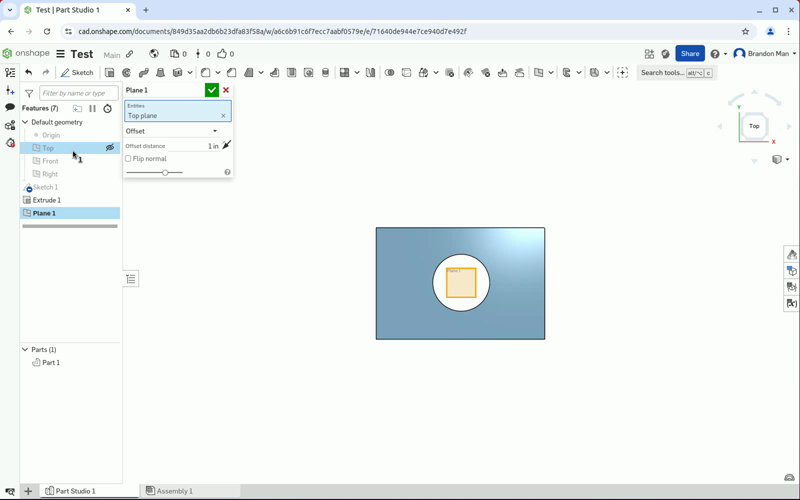
key(tab, 2)
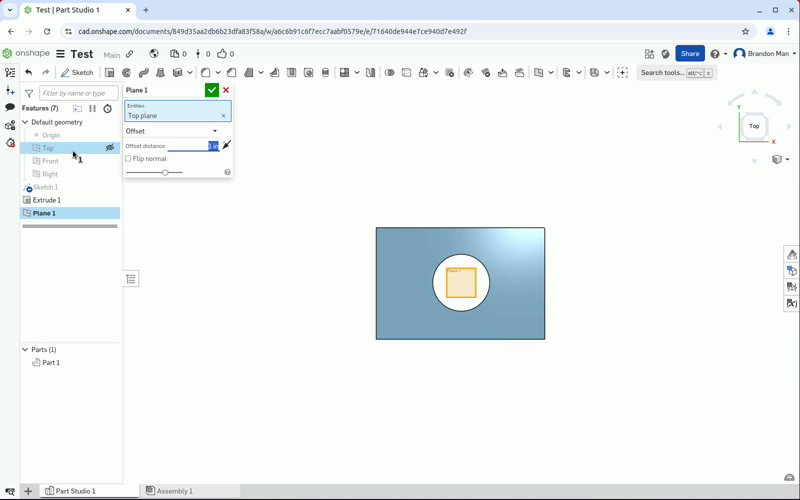
text(5.792)
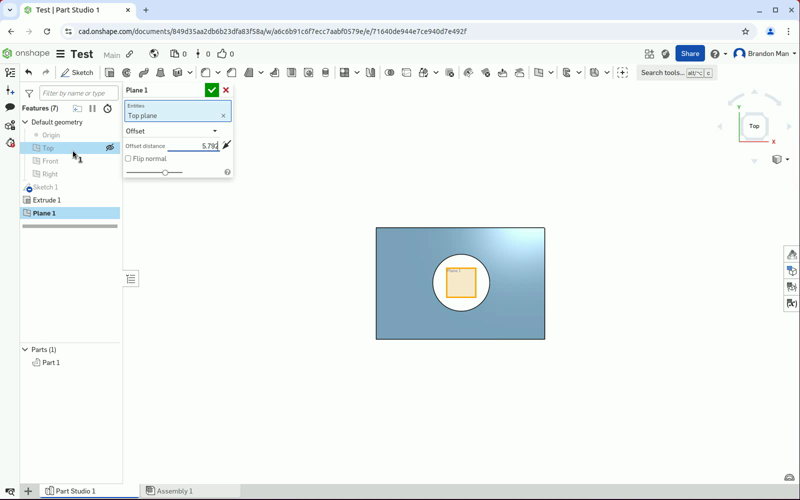
key(enter, 2)
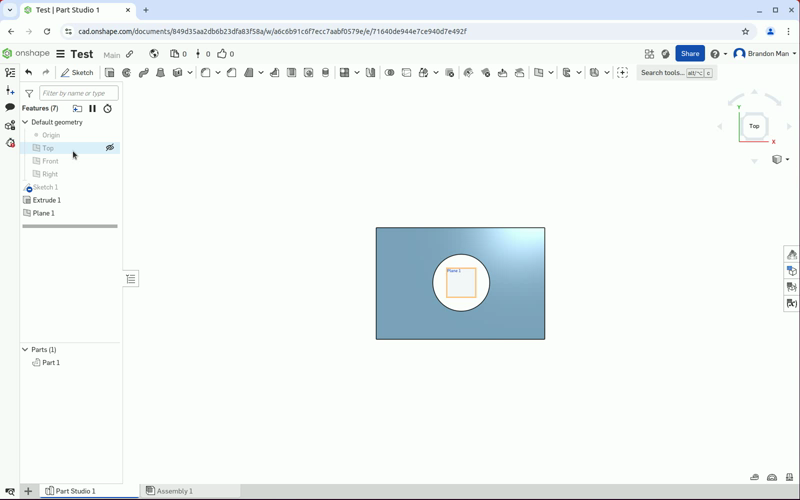
key(shift+s)
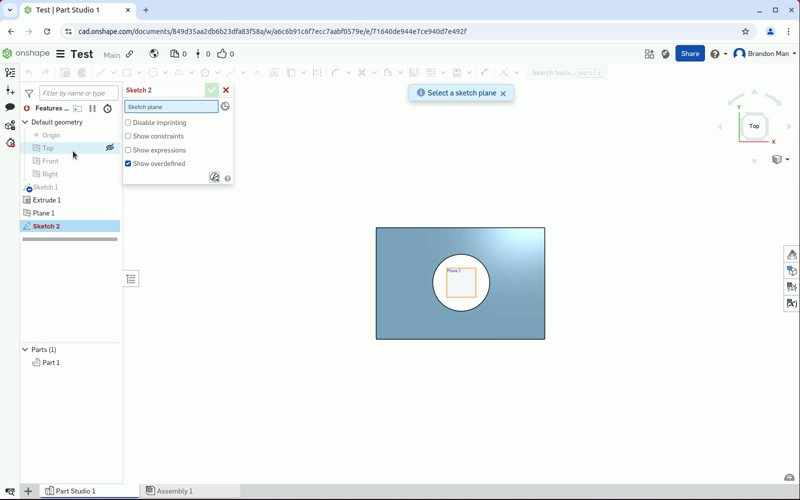
mouse_move(73, 215)
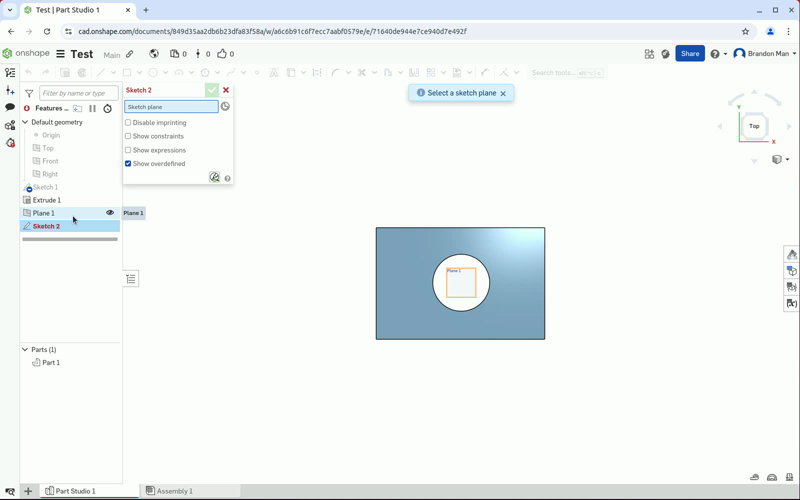
click(73, 215)
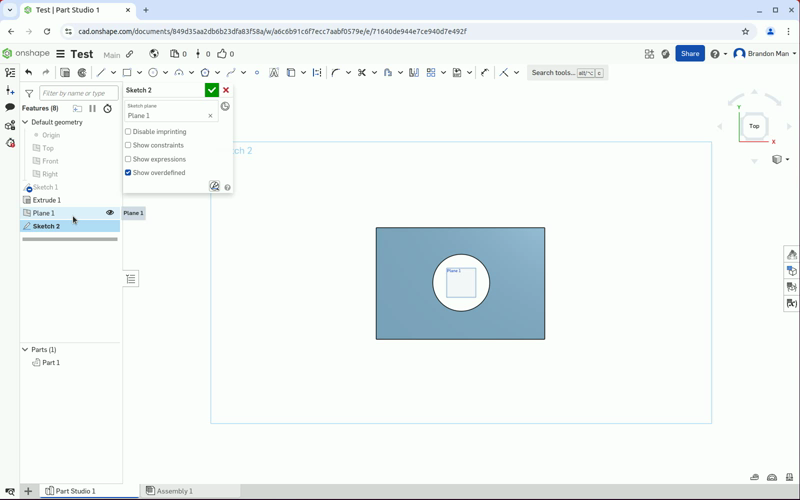
mouse_move(73, 352)
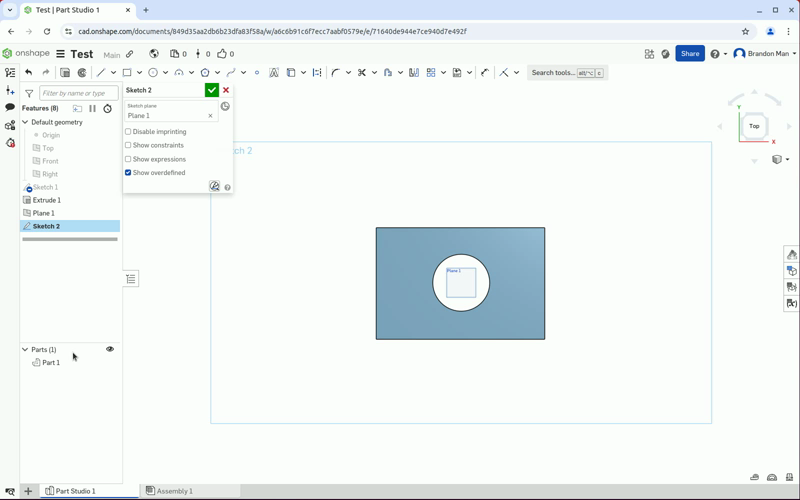
key(y)
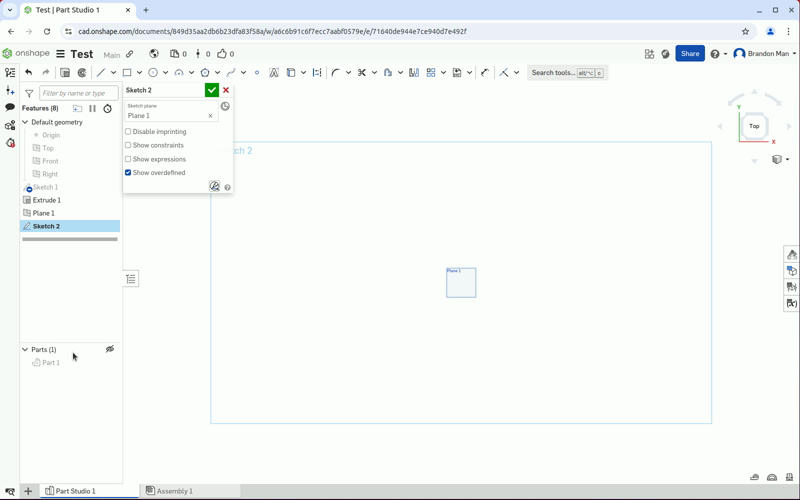
key(a)
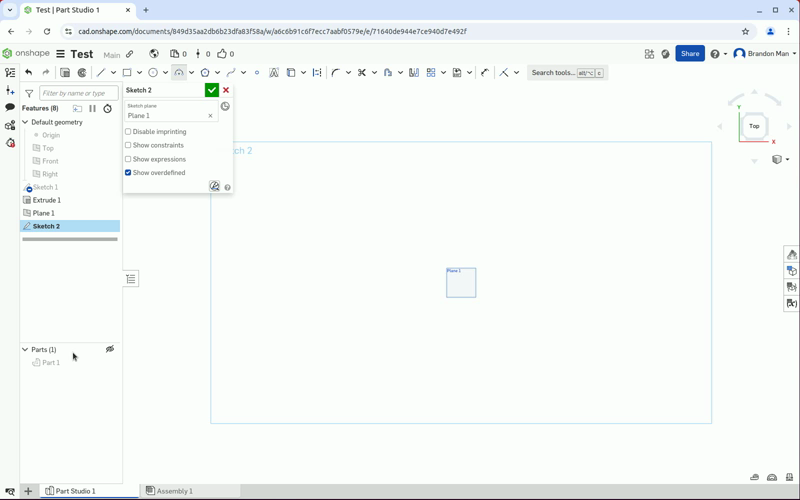
key_down(shift)
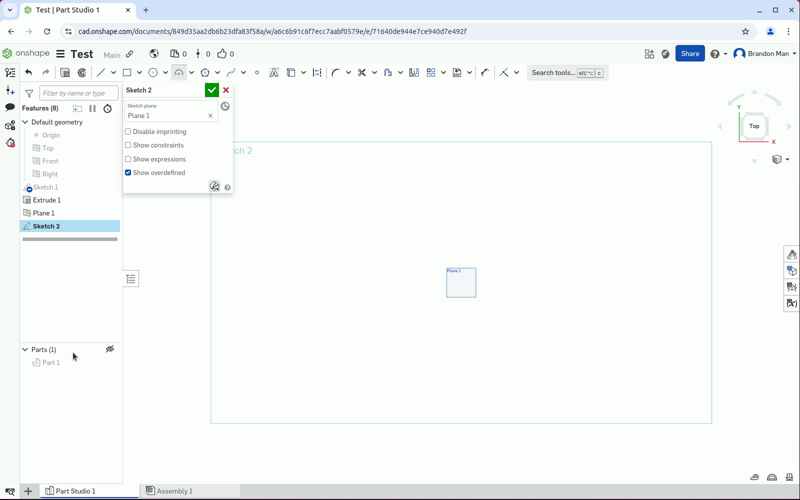
mouse_move(446, 258)
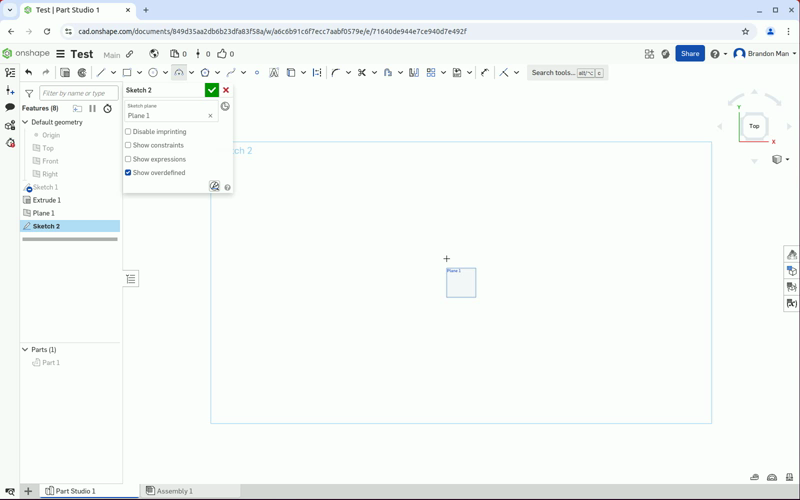
click(446, 258)
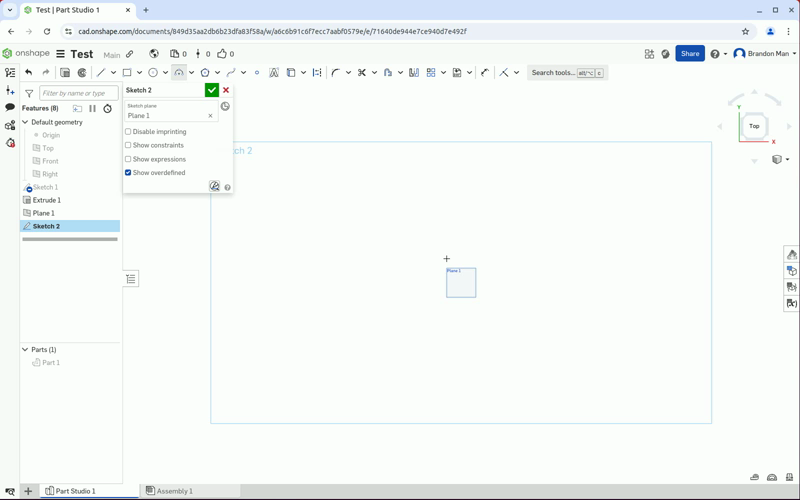
key_up(shift)
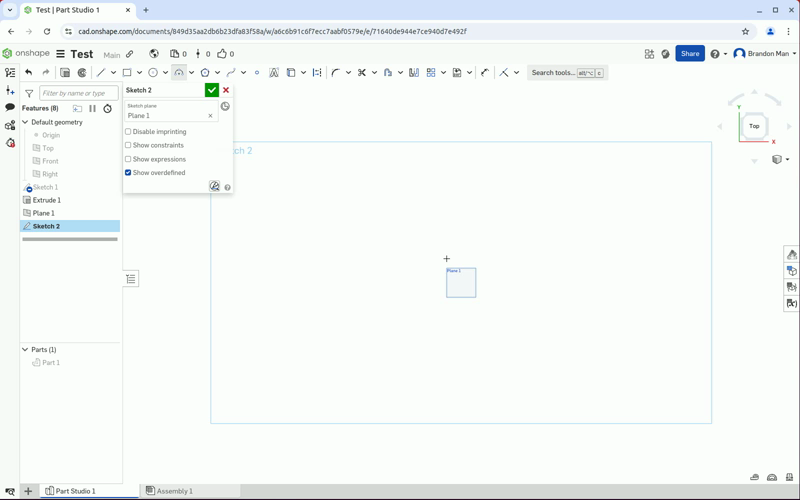
key_down(shift)
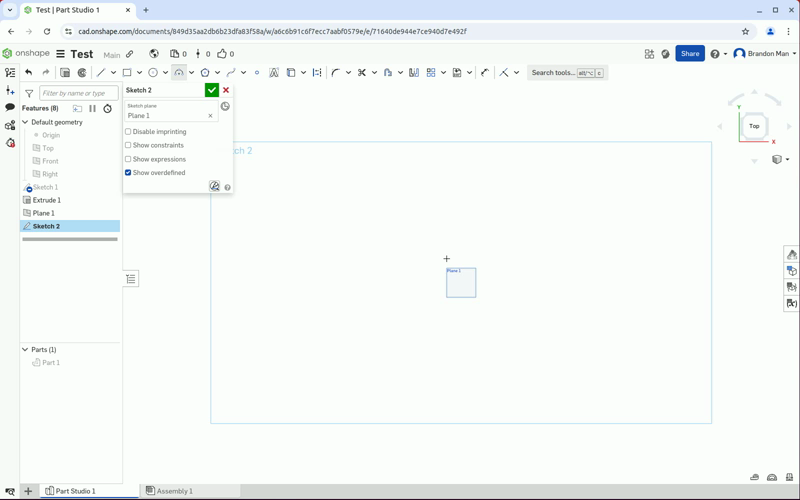
mouse_move(475, 258)
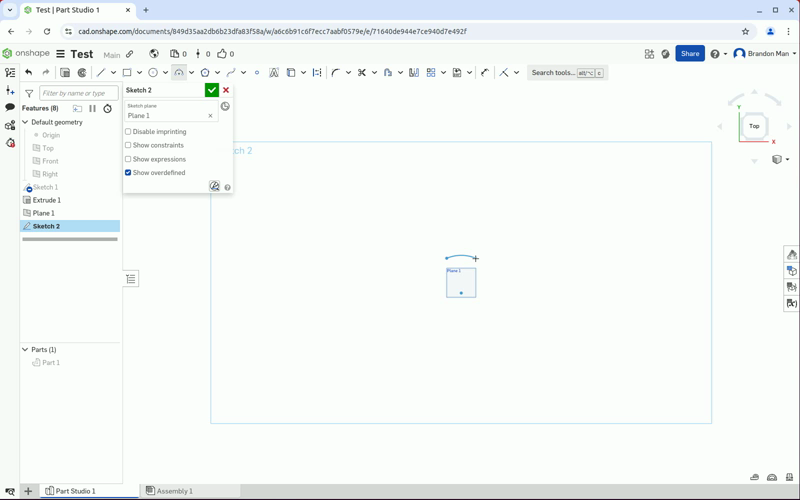
click(475, 258)
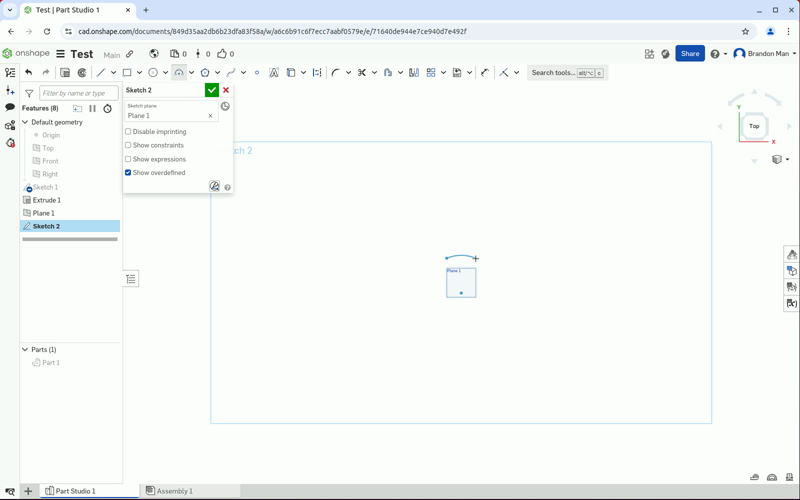
mouse_move(461, 254)
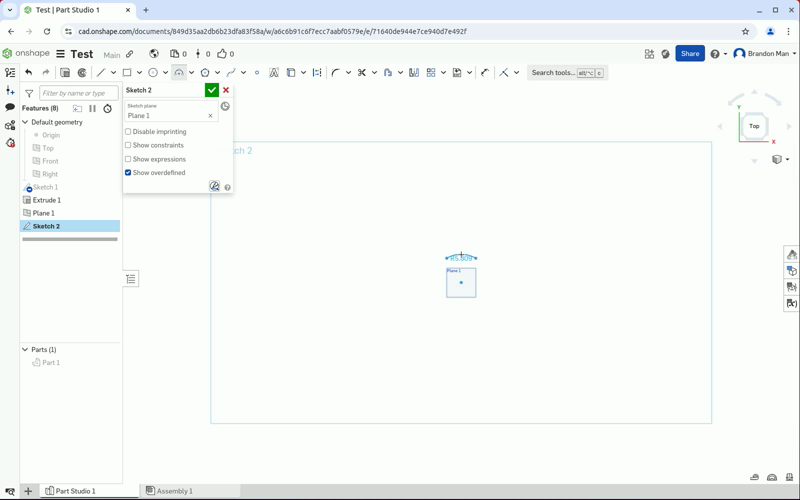
click(461, 254)
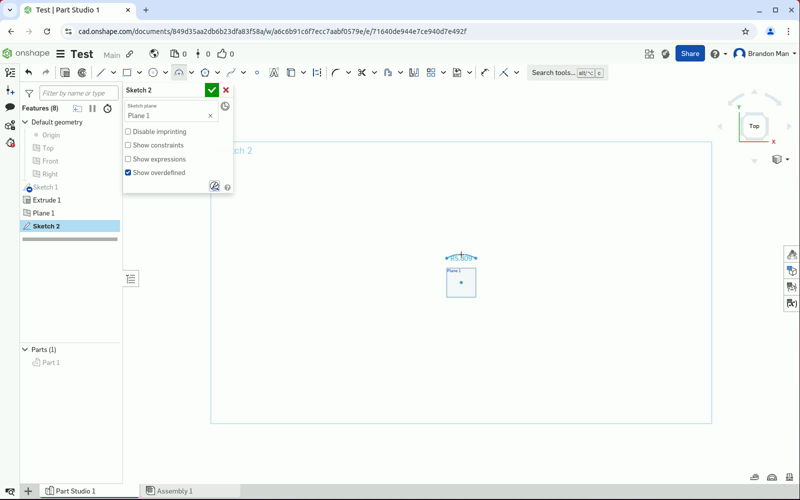
key_up(shift)
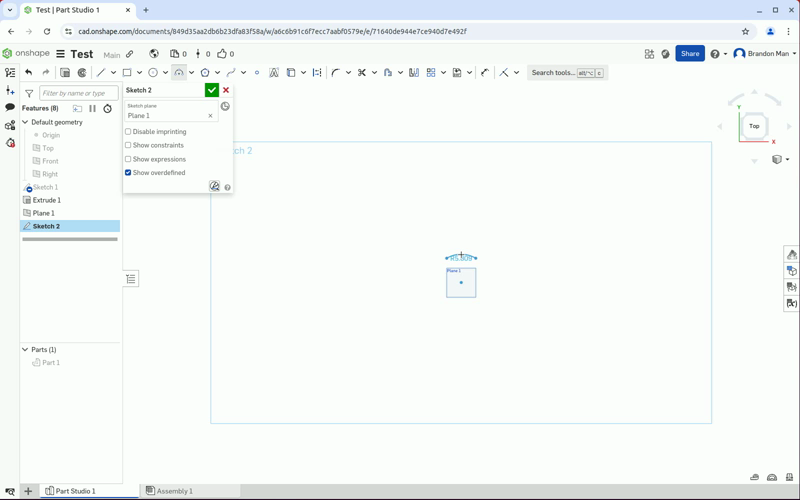
key(esc)
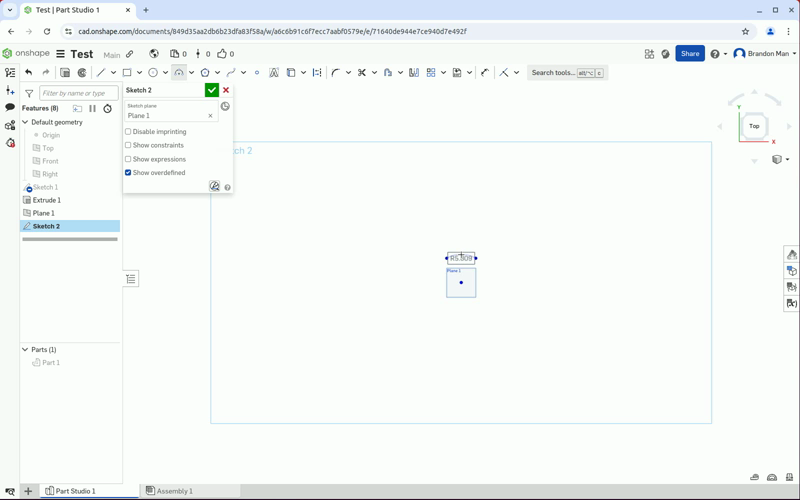
key(l)
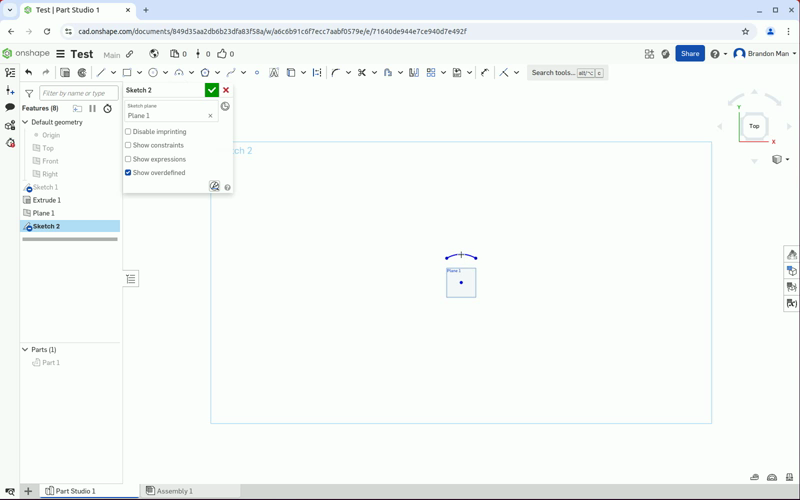
mouse_move(475, 258)
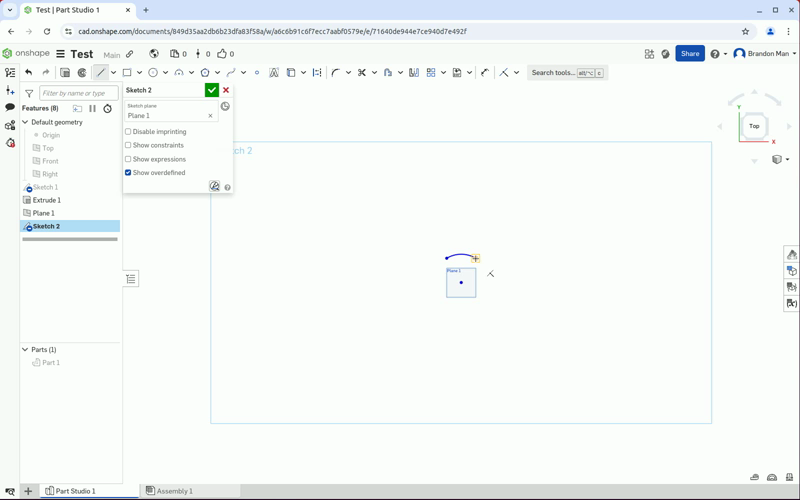
click(475, 258)
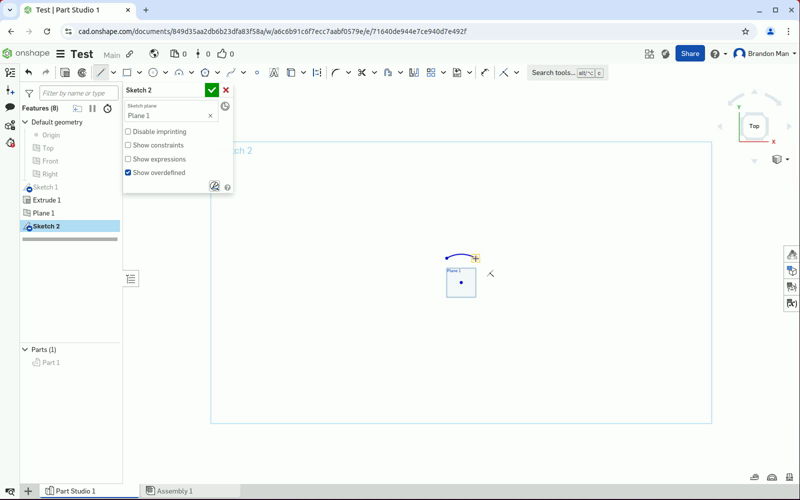
key_down(shift)
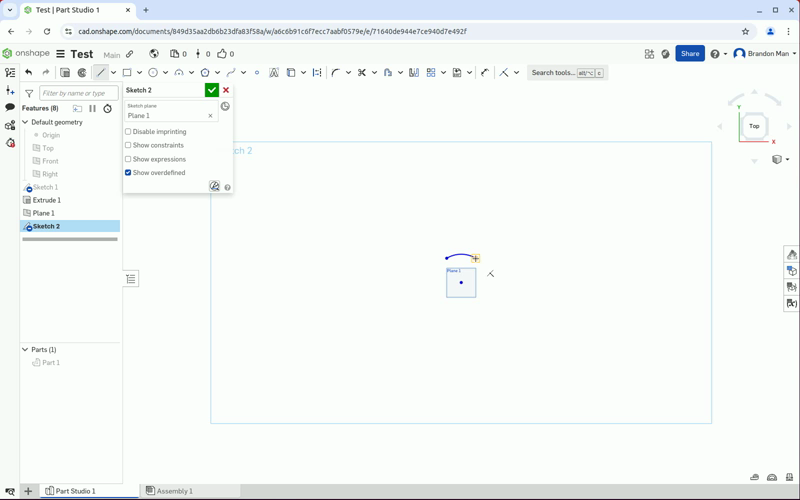
mouse_move(505, 258)
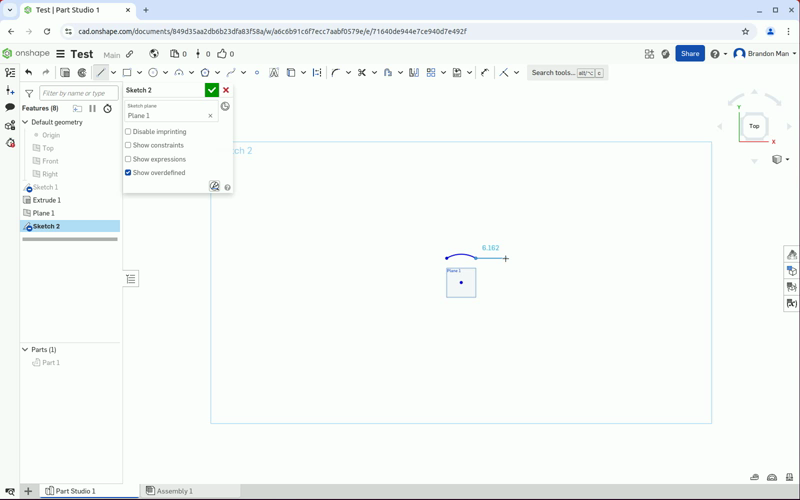
mouse_move(475, 225)
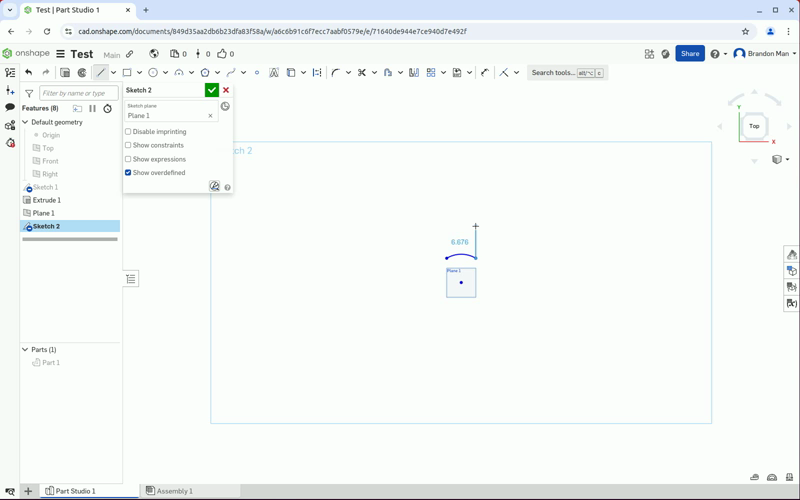
click(475, 225)
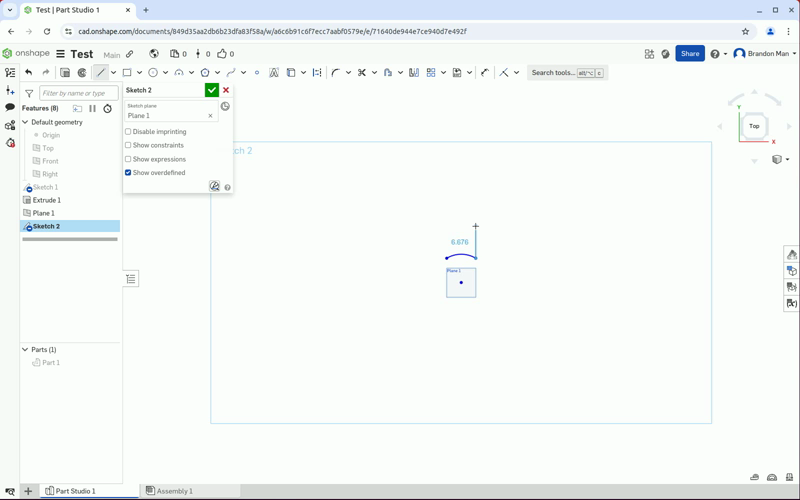
key_up(shift)
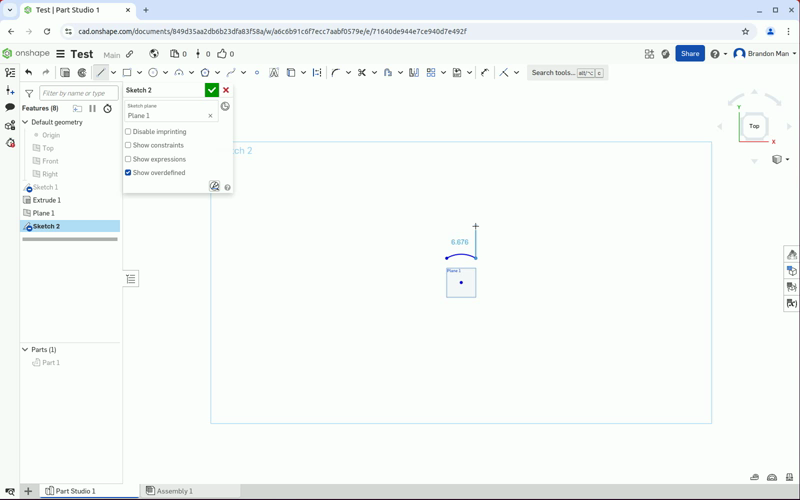
key_down(shift)
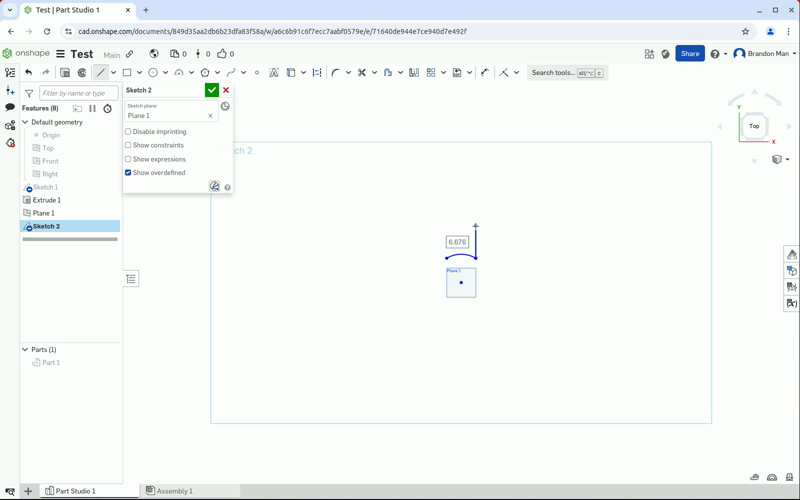
mouse_move(505, 225)
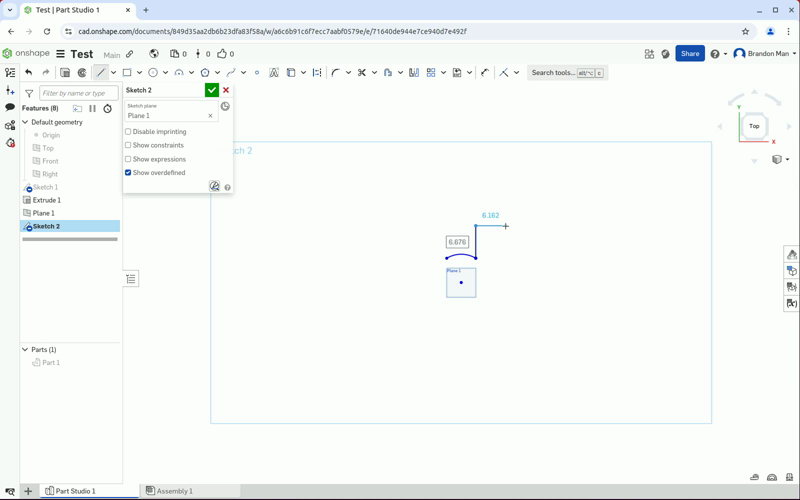
mouse_move(446, 225)
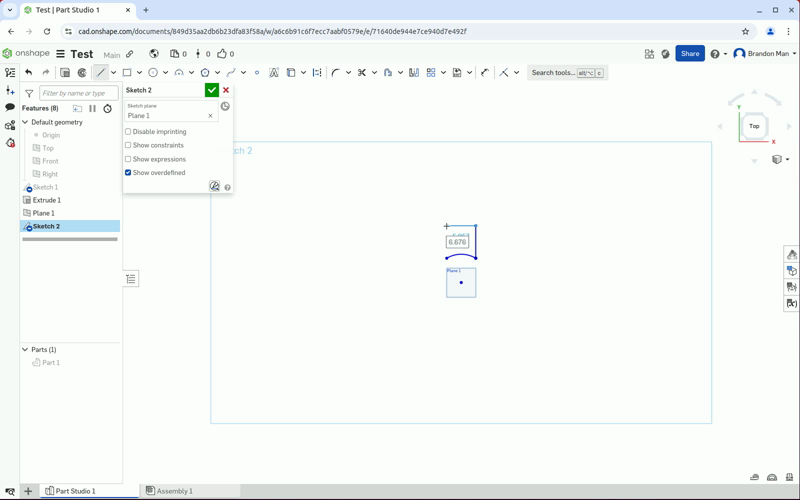
click(446, 225)
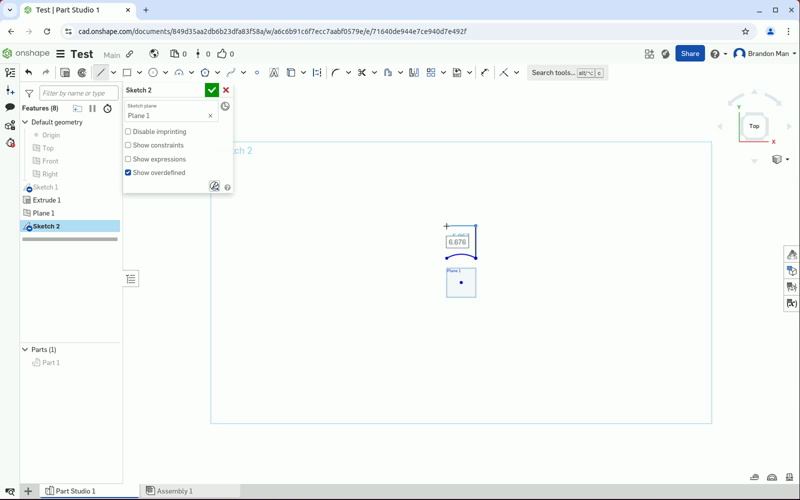
key_up(shift)
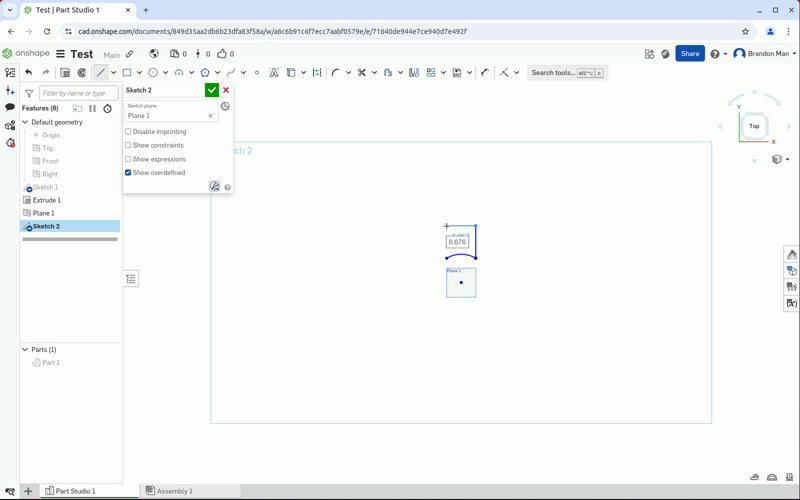
mouse_move(476, 225)
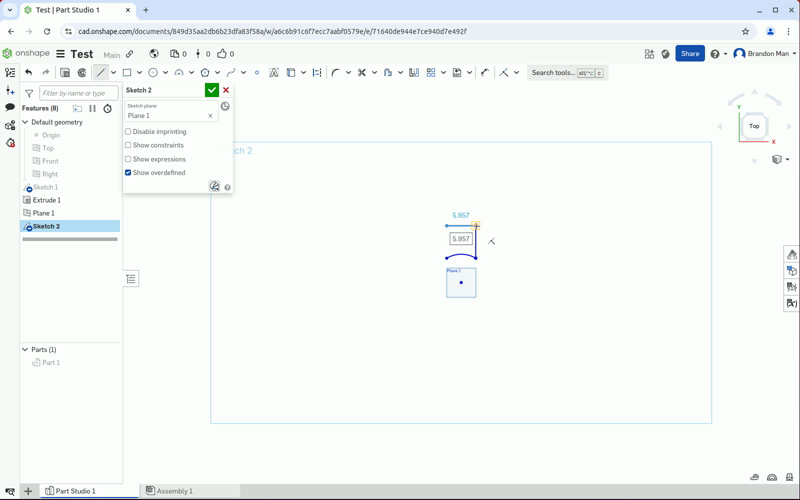
key_down(shift)
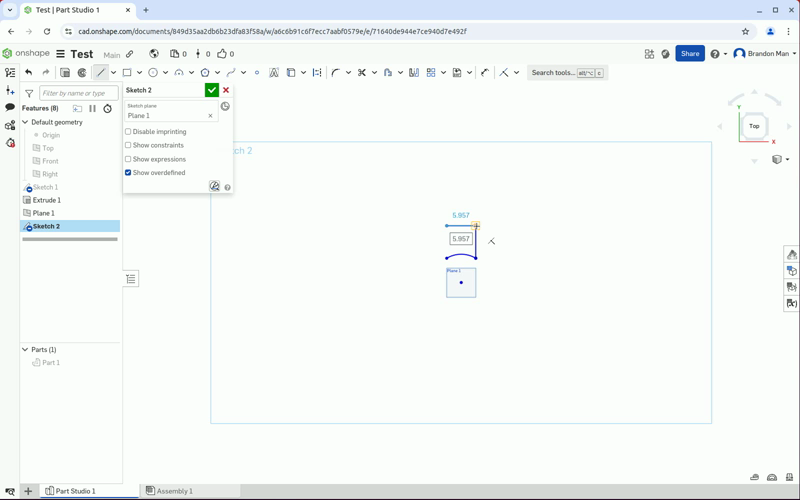
mouse_move(446, 258)
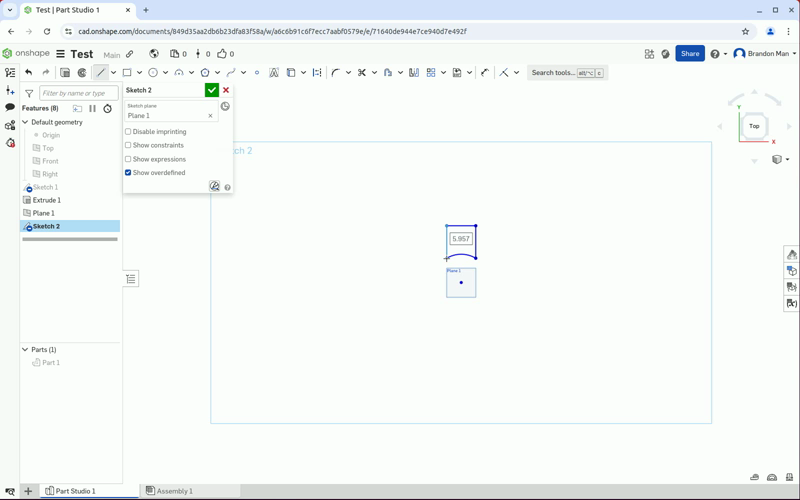
key_up(shift)
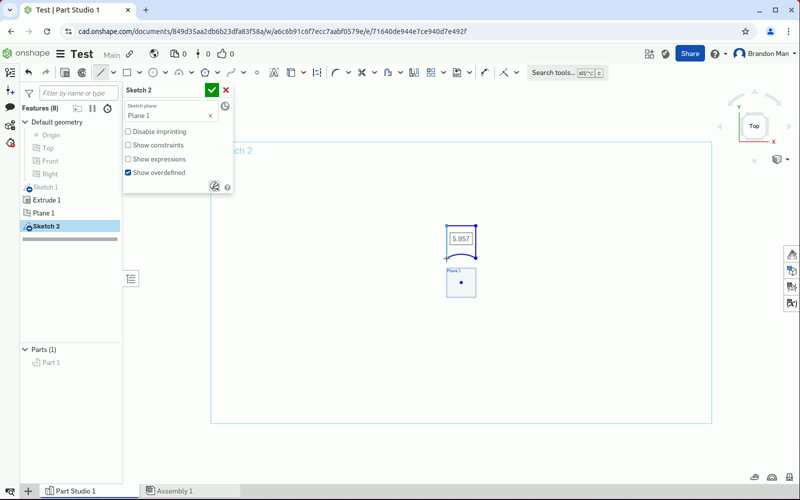
click(446, 258)
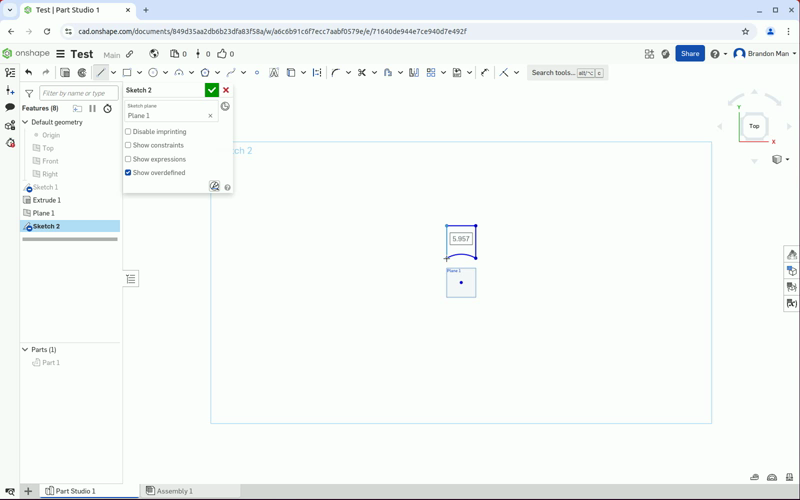
key(esc)
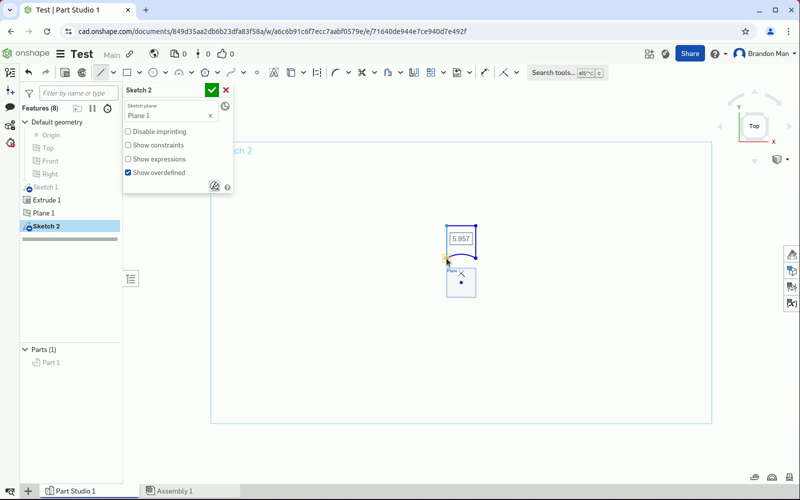
mouse_move(465, 232)
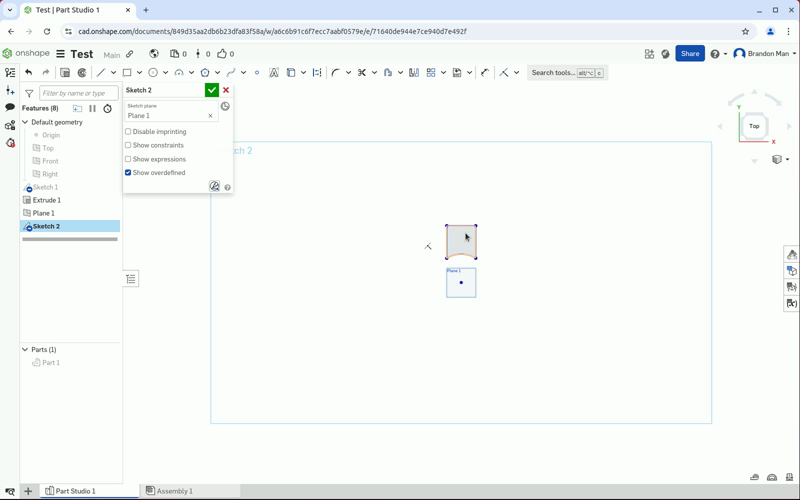
scroll(6)
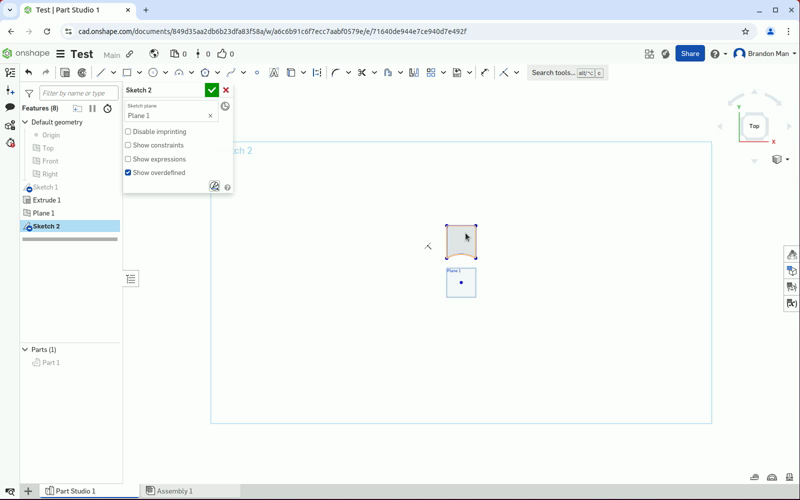
scroll(6)
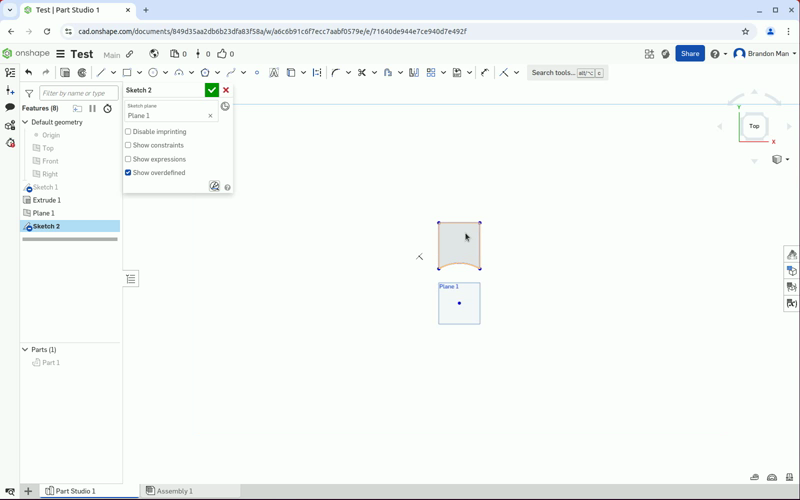
scroll(6)
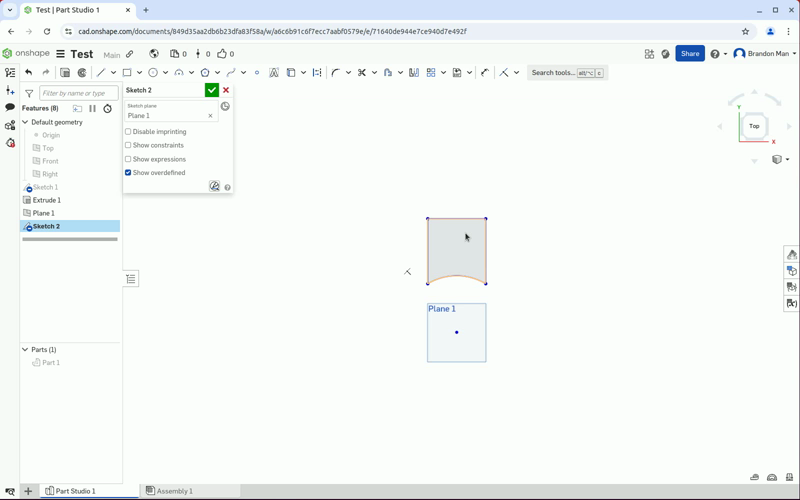
scroll(6)
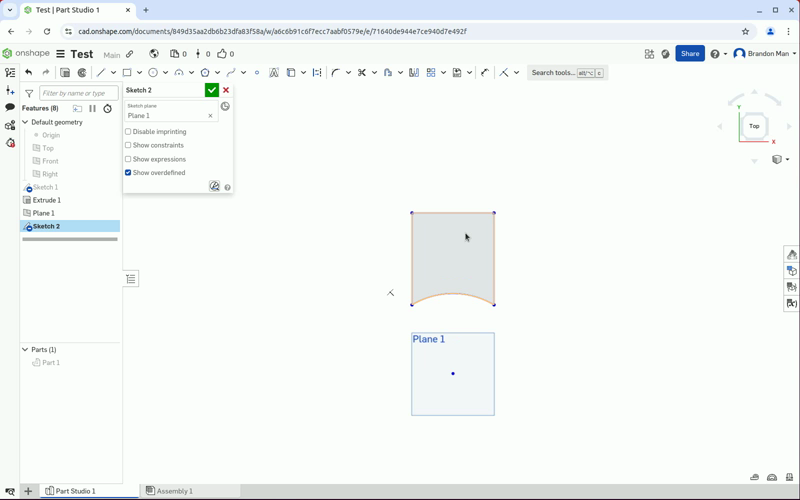
scroll(6)
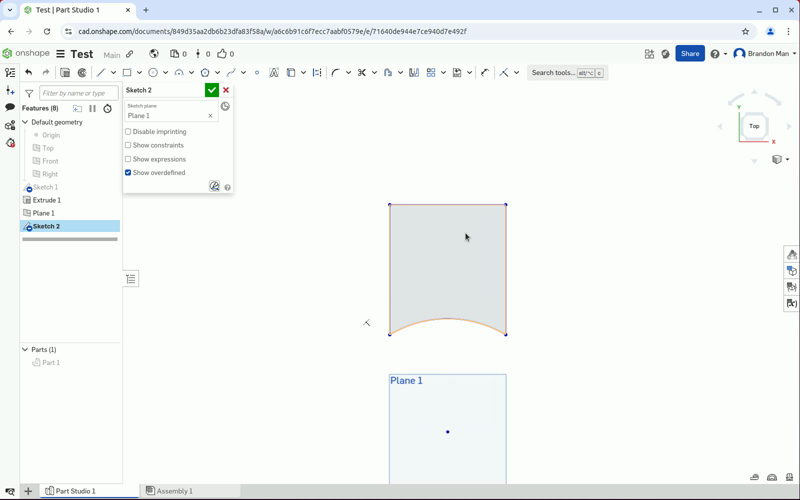
scroll(6)
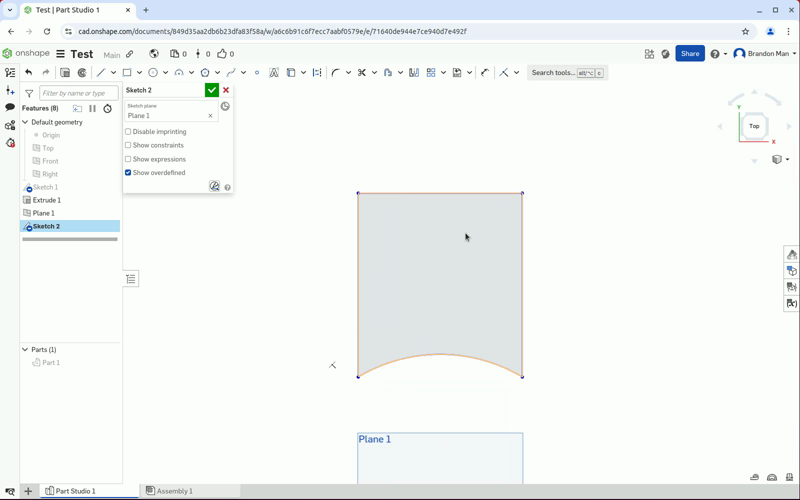
scroll(6)
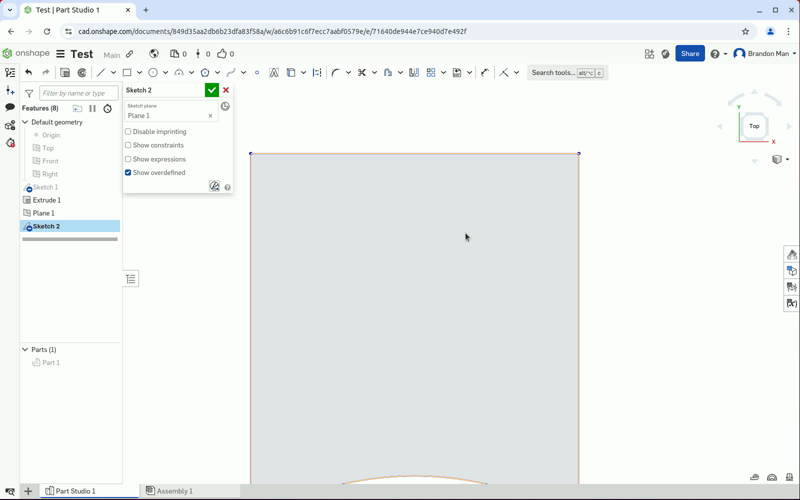
click(465, 232)
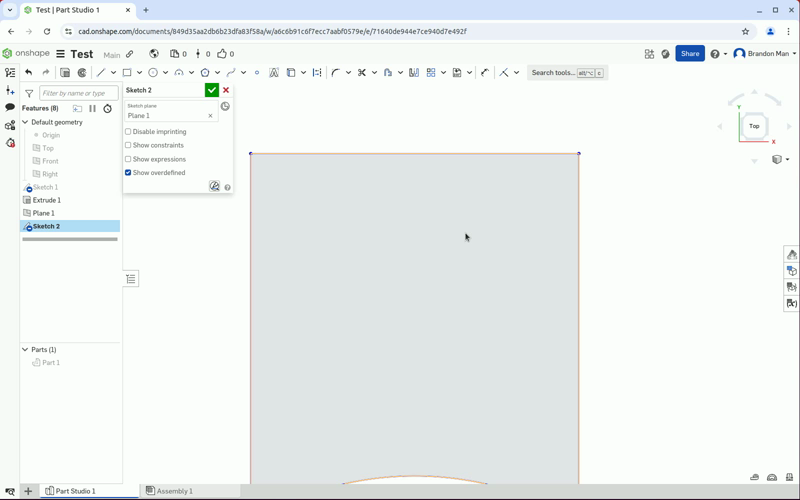
scroll(-6)
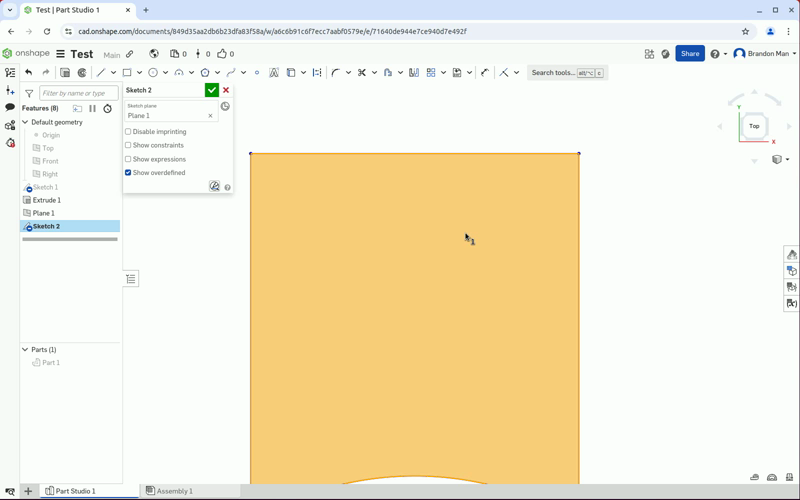
scroll(-6)
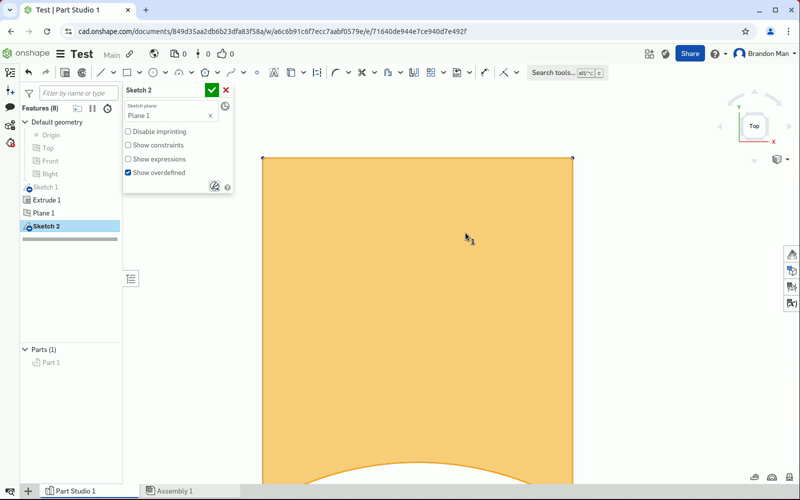
scroll(-6)
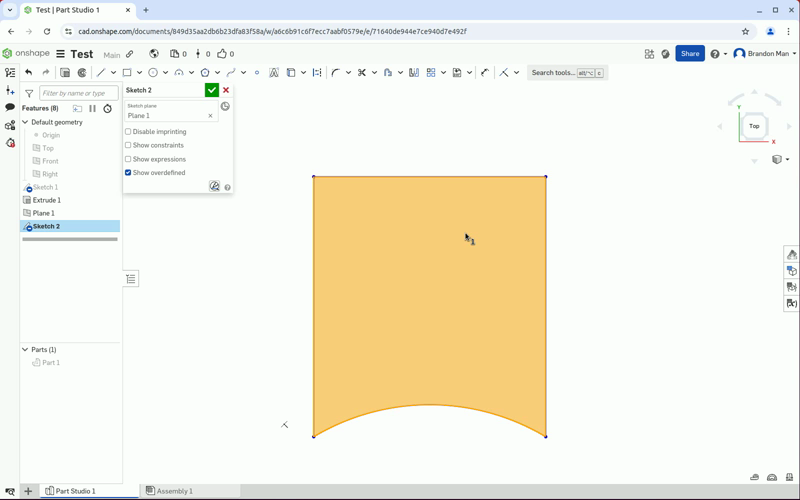
scroll(-6)
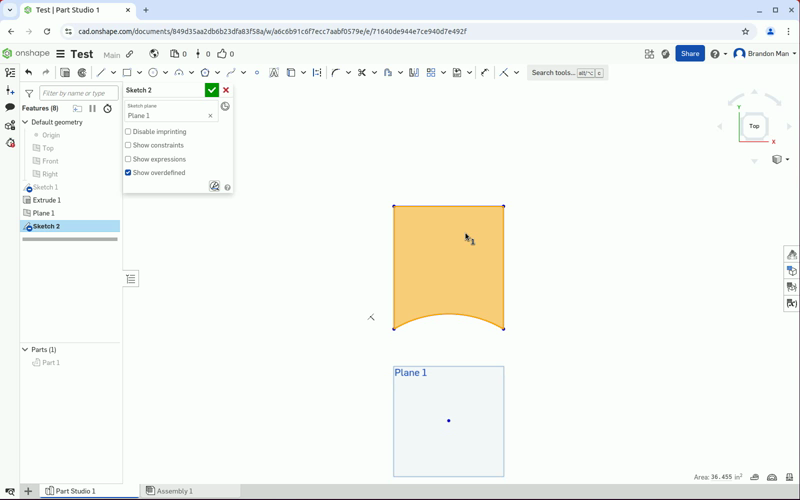
scroll(-6)
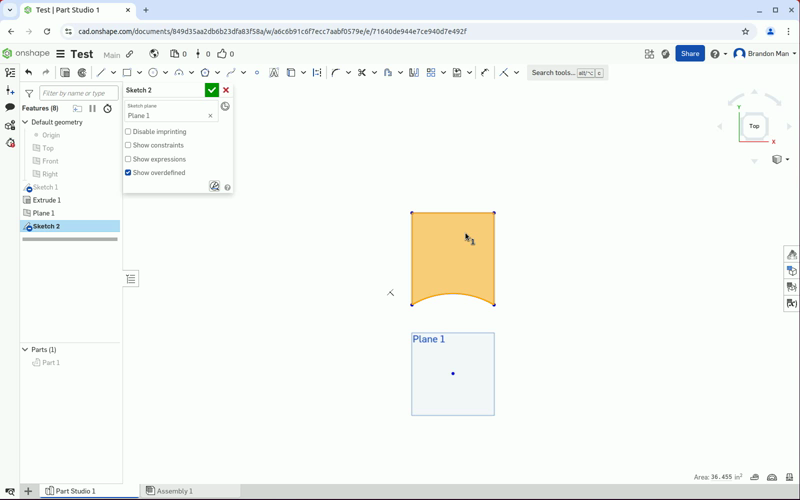
scroll(-6)
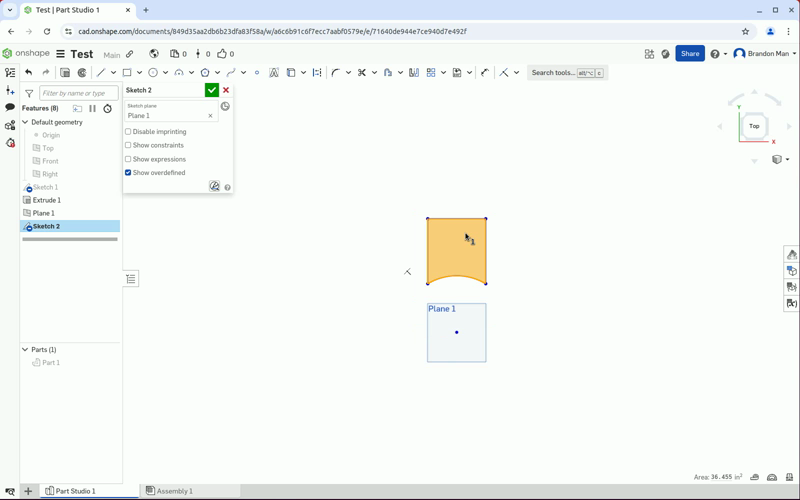
scroll(-6)
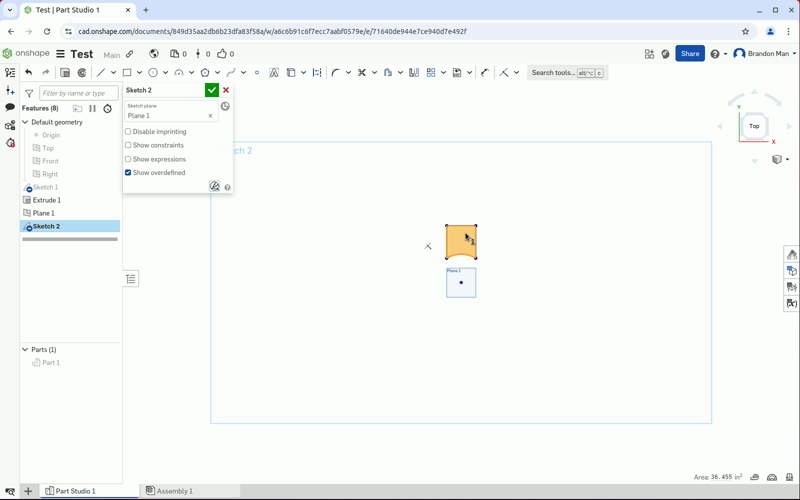
mouse_move(73, 352)
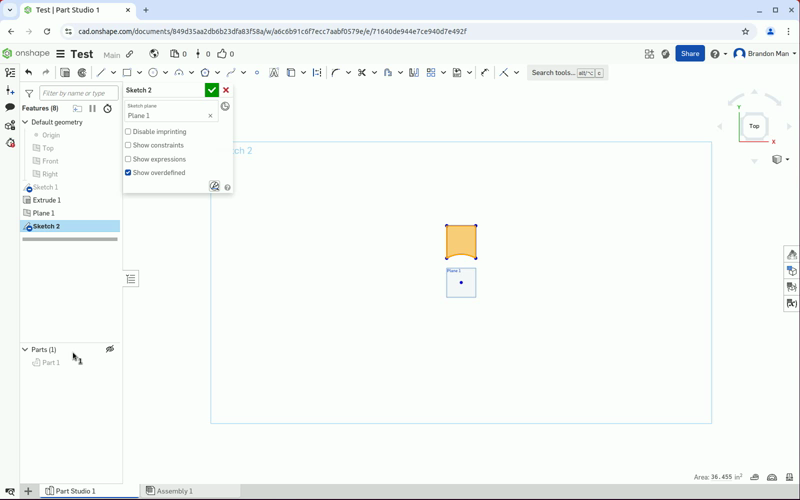
key(shift+y)
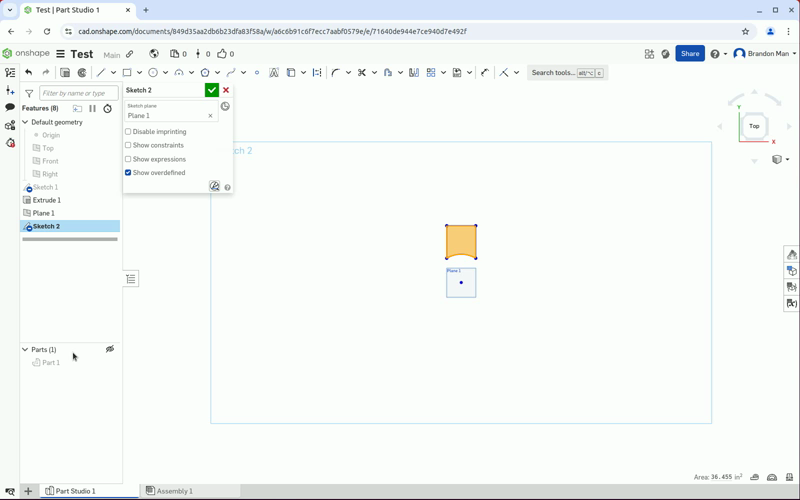
key(shift+e)
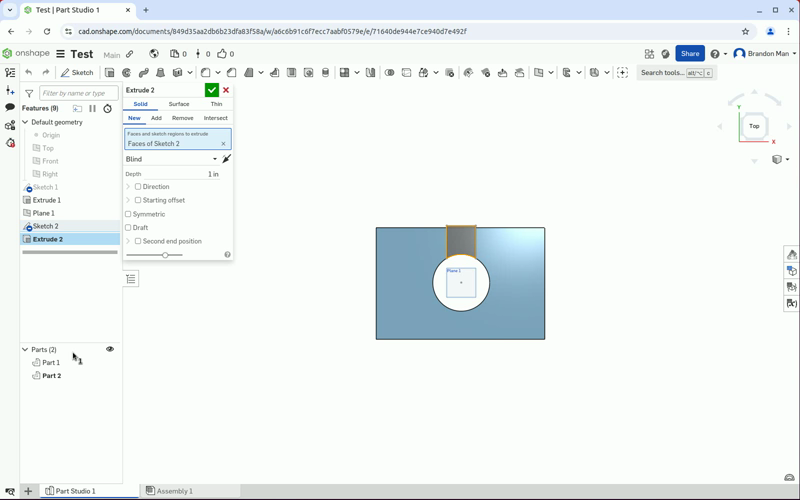
mouse_move(143, 106)
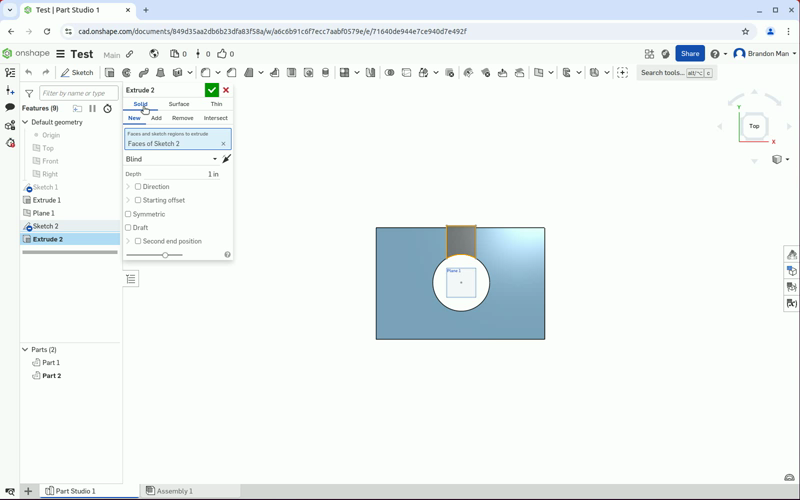
click(143, 106)
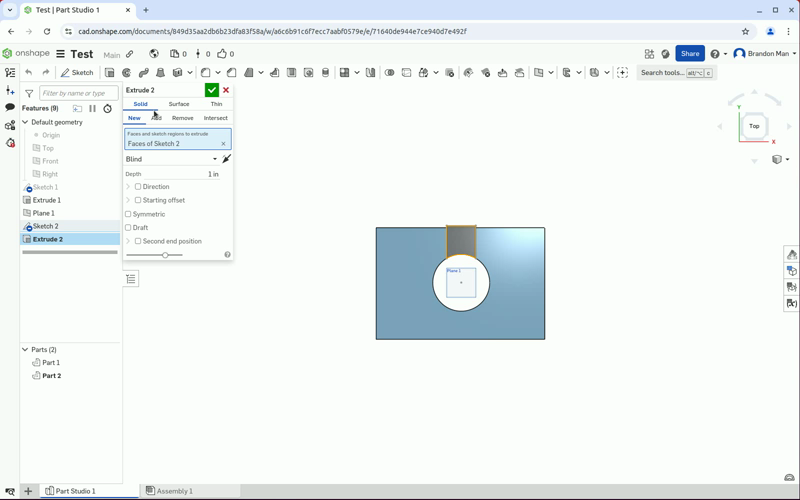
mouse_move(186, 120)
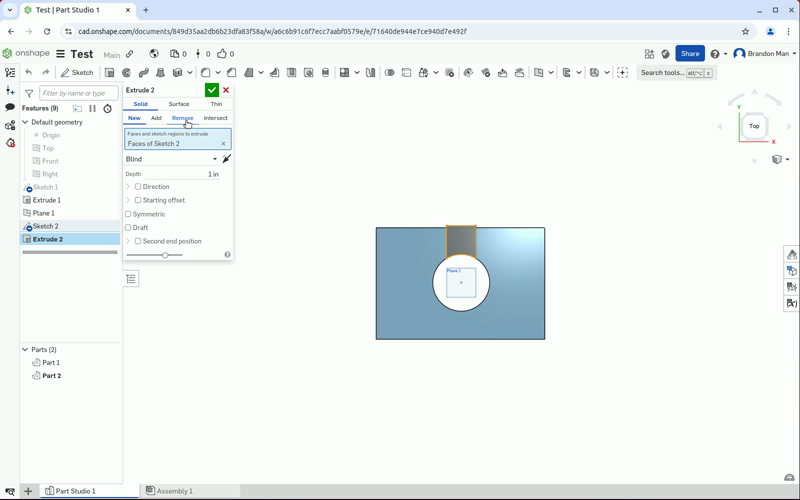
click(186, 120)
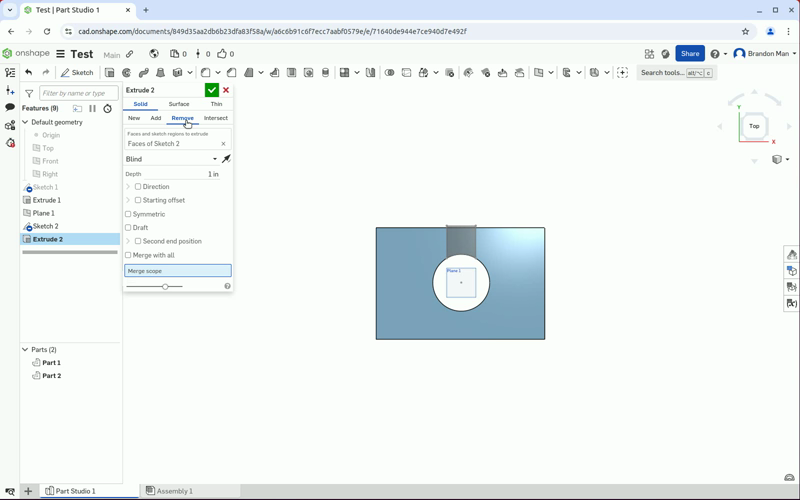
key(tab, 4)
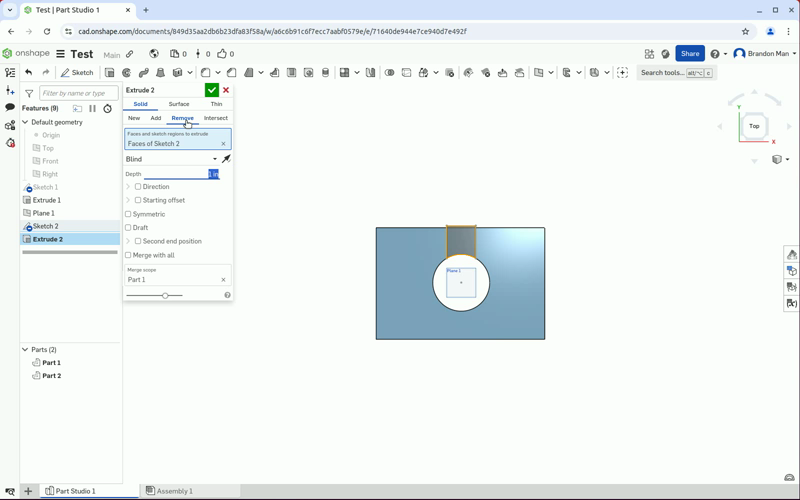
text(1.204)
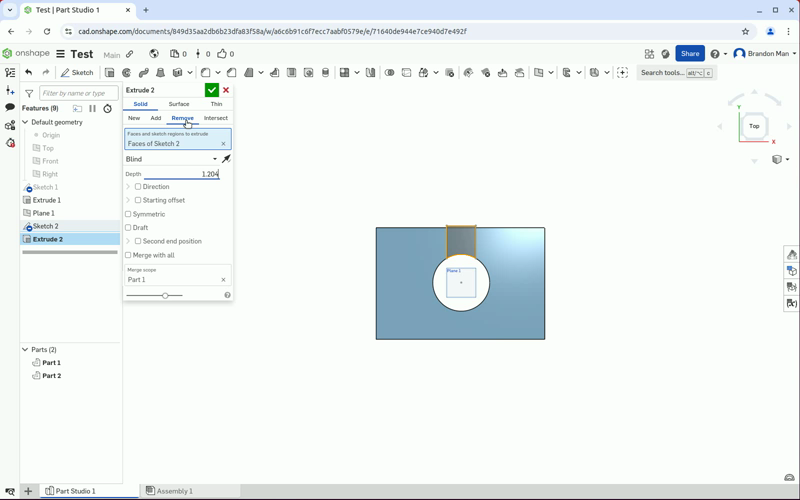
key(tab, 6)
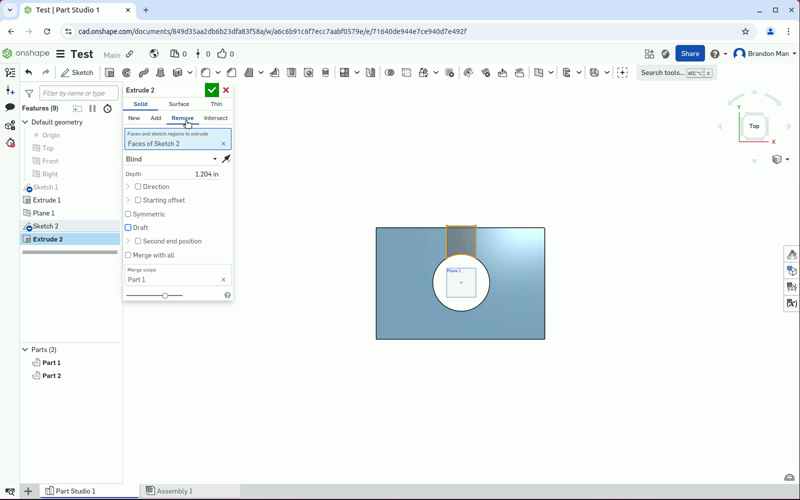
key(space)
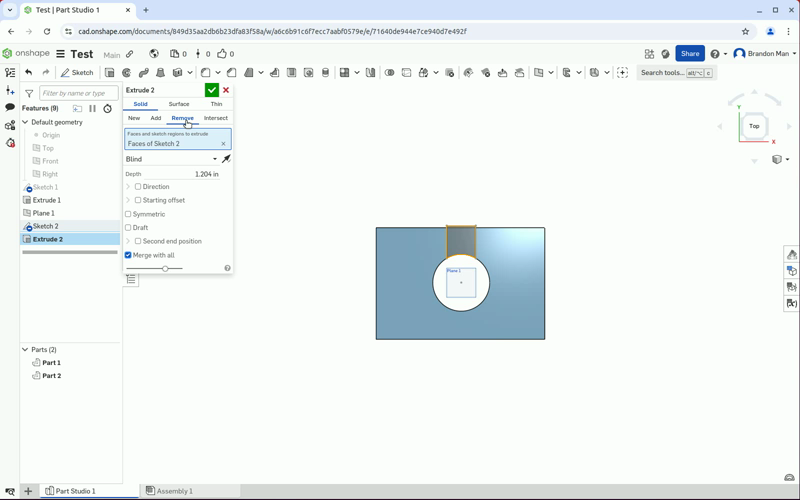
key(enter)
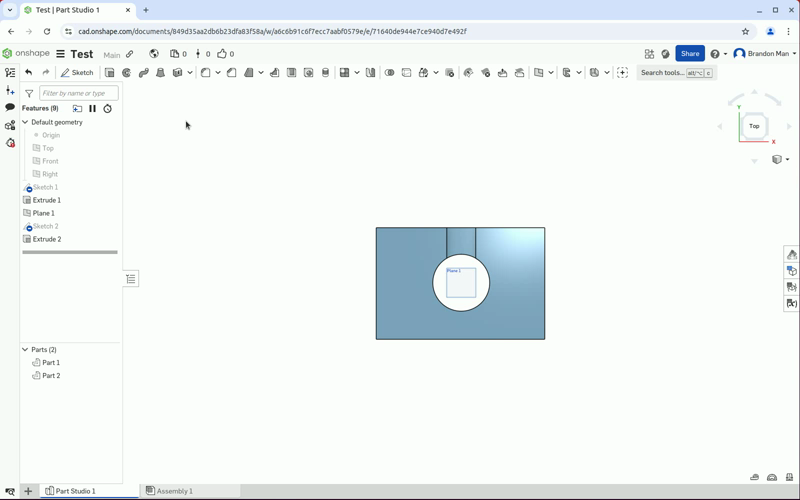
key(shift+h)
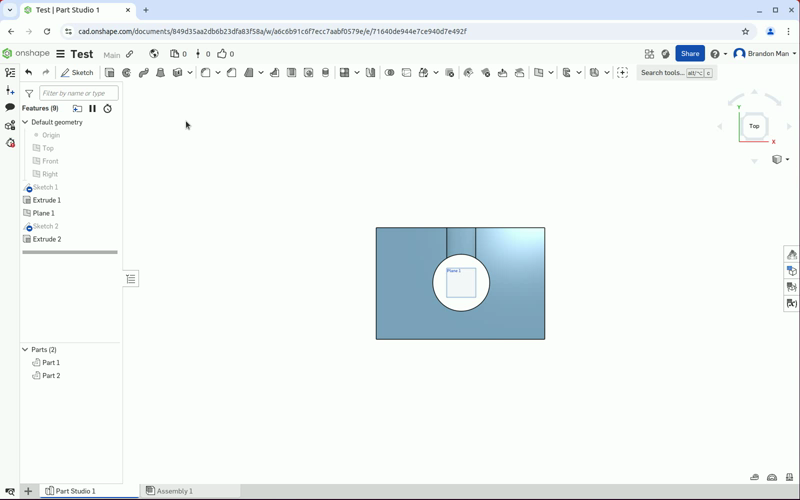
key(shift+h)
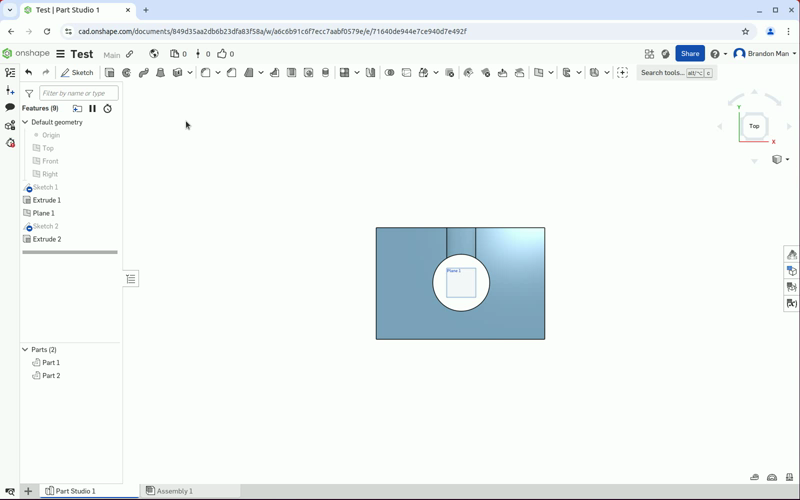
mouse_move(73, 189)
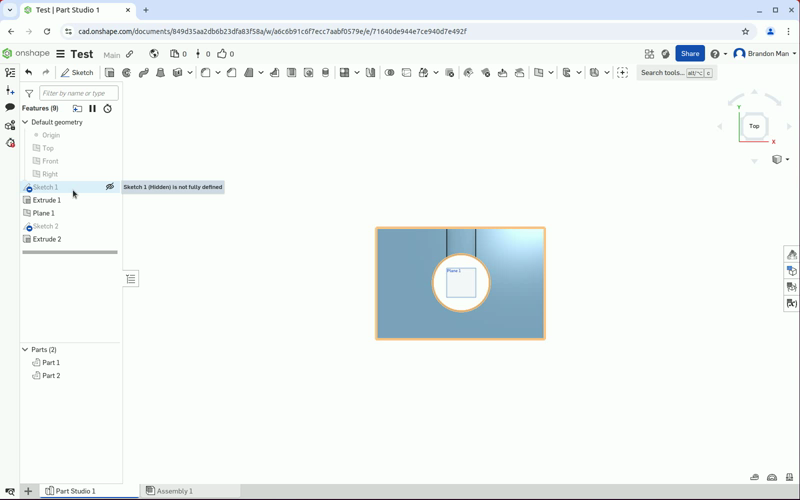
click(73, 189)
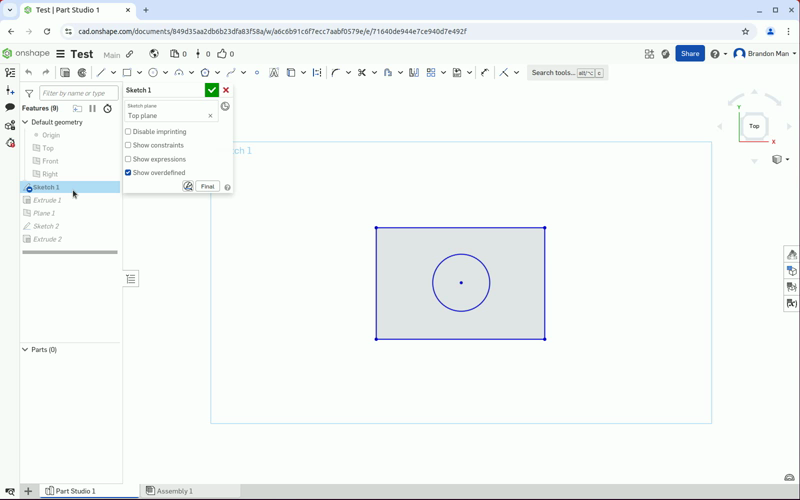
mouse_move(229, 92)
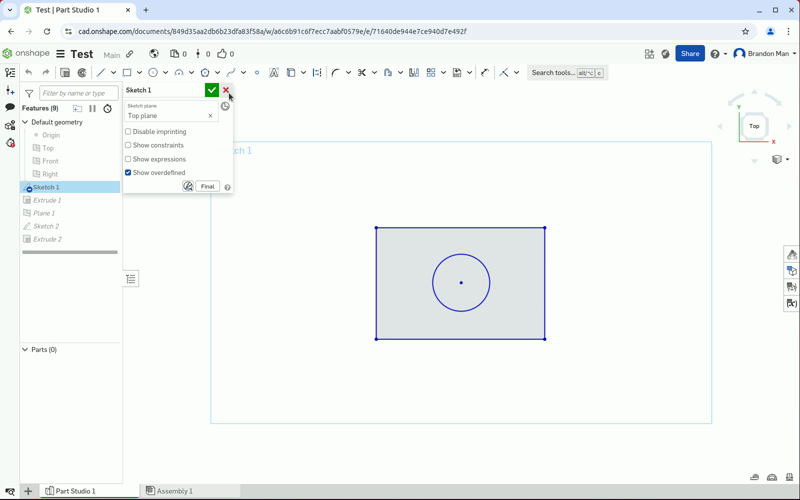
click(229, 92)
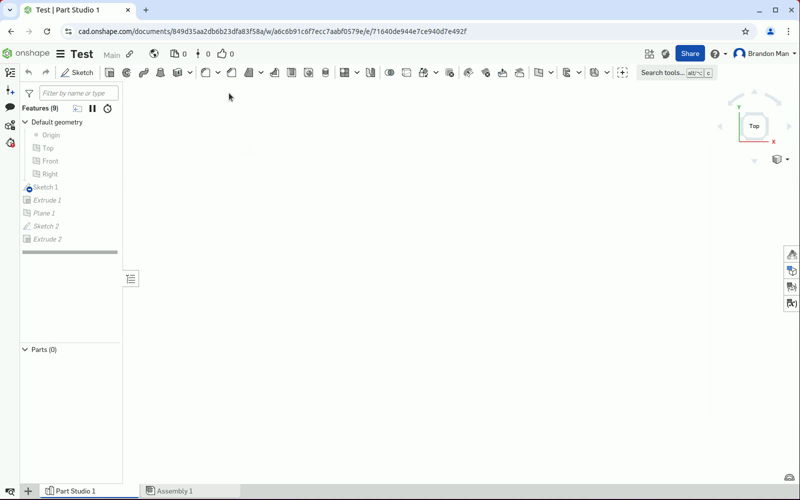
key(shift+s)
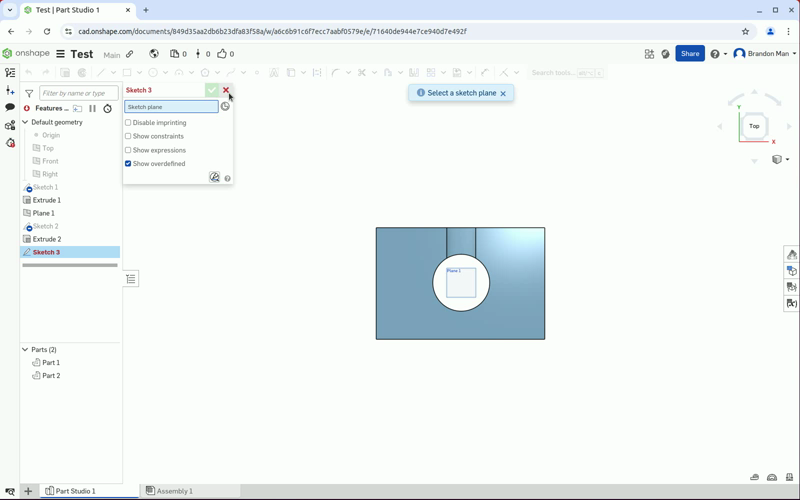
mouse_move(73, 215)
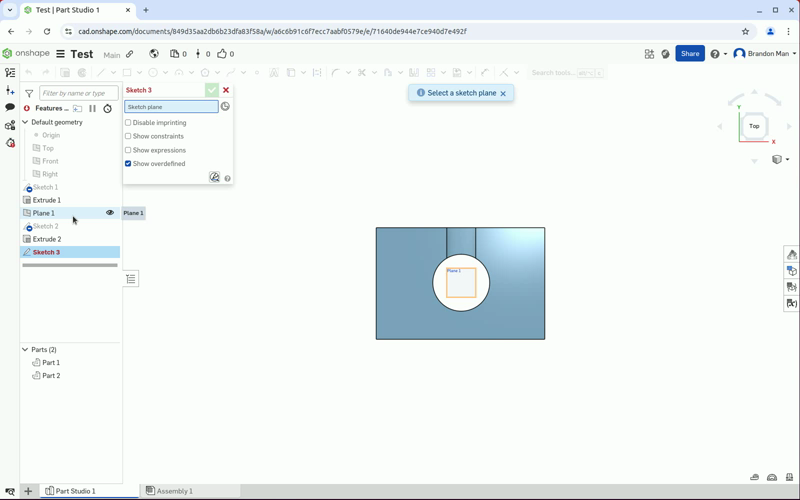
click(73, 215)
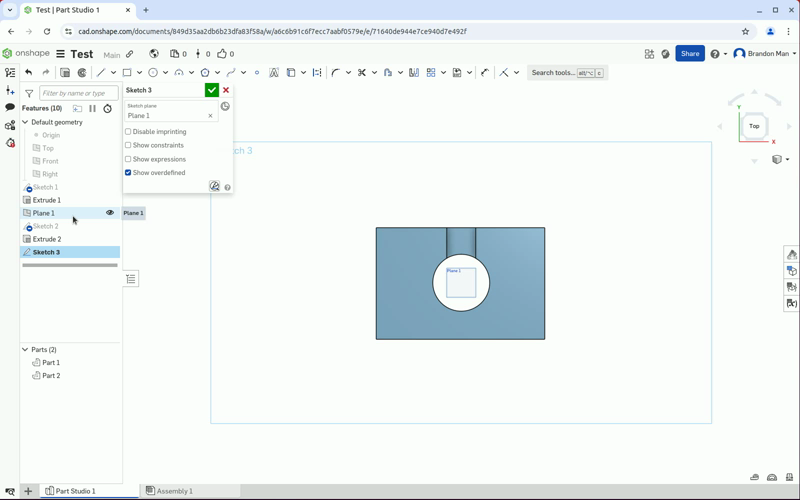
mouse_move(73, 352)
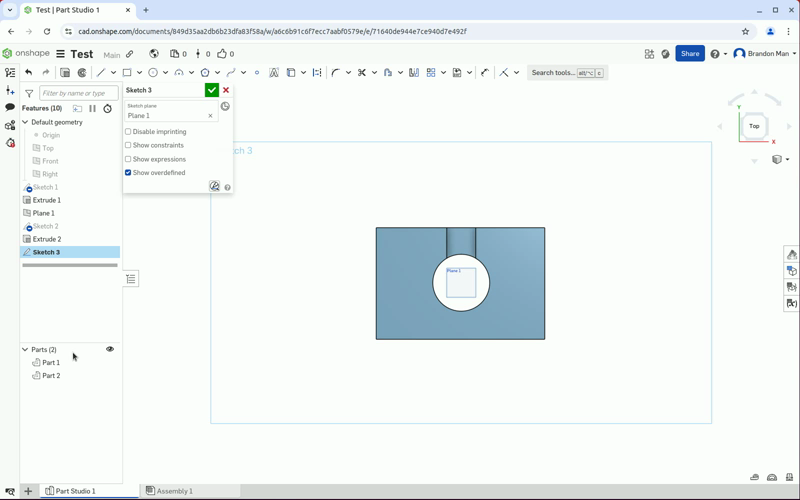
key(y)
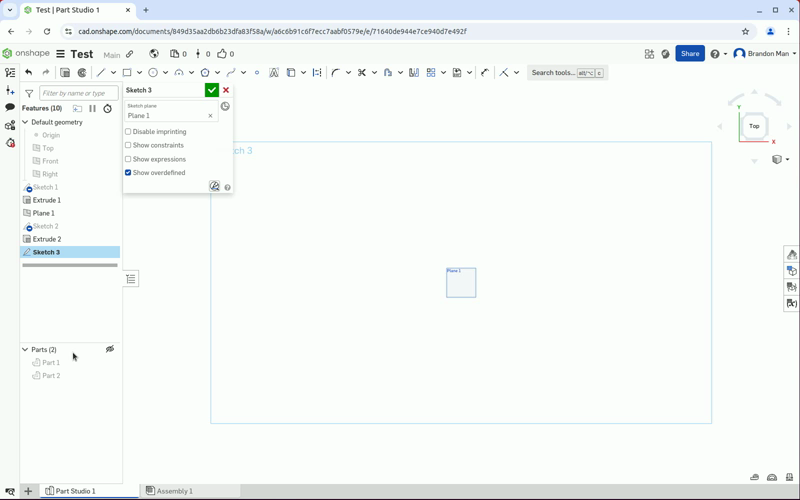
key(l)
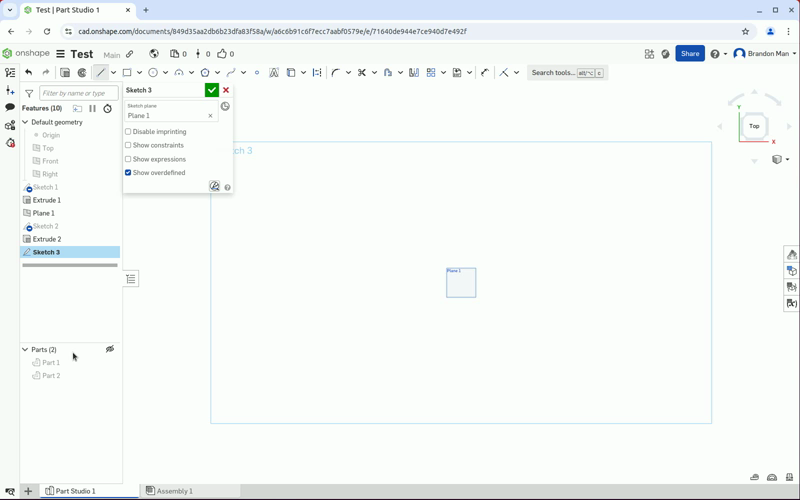
key_down(shift)
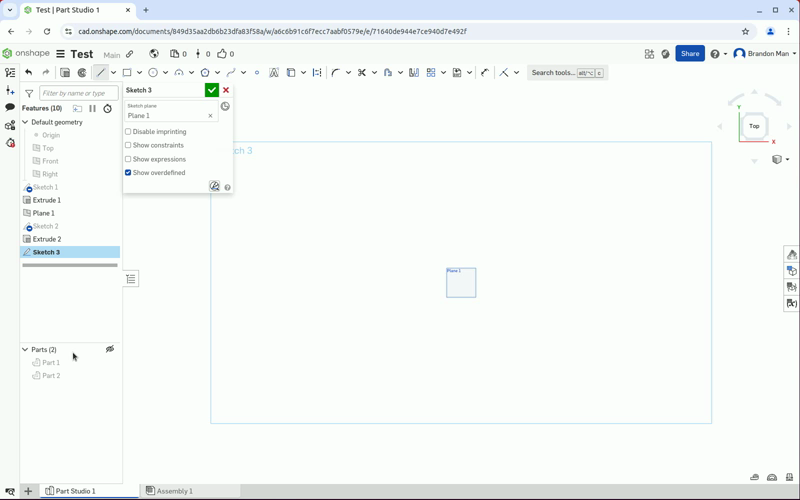
mouse_move(446, 339)
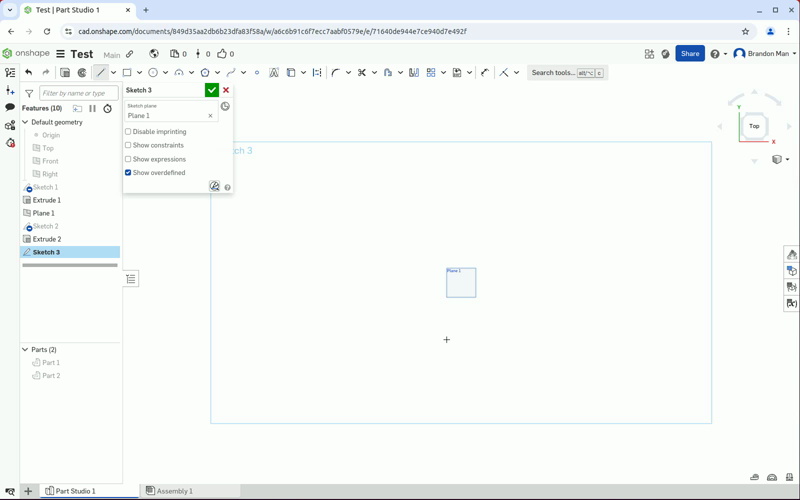
click(446, 339)
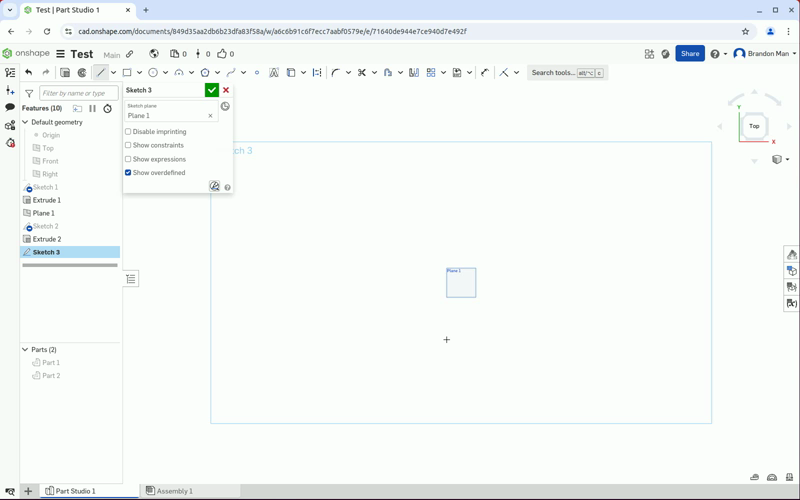
key_up(shift)
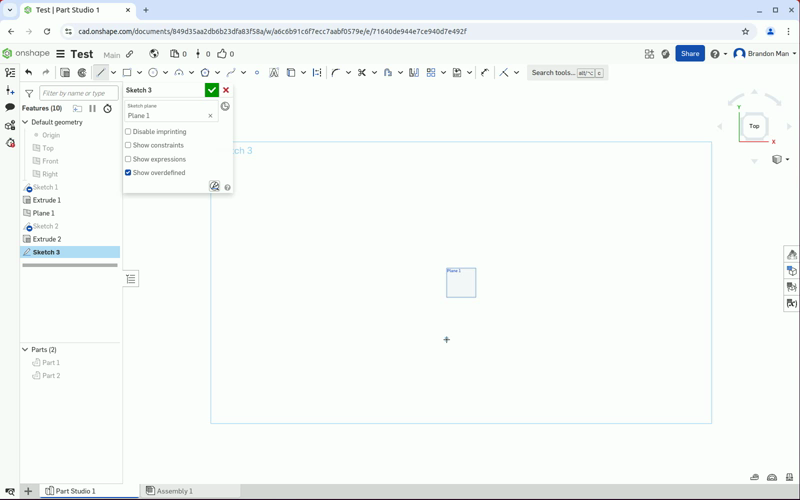
key_down(shift)
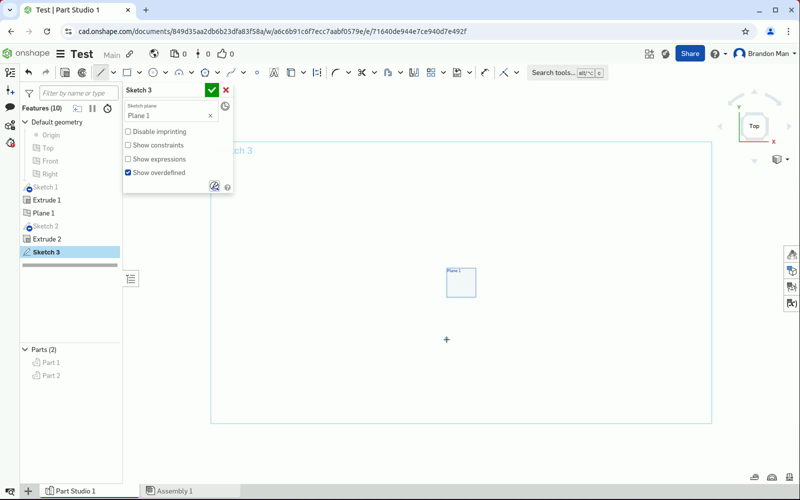
mouse_move(476, 339)
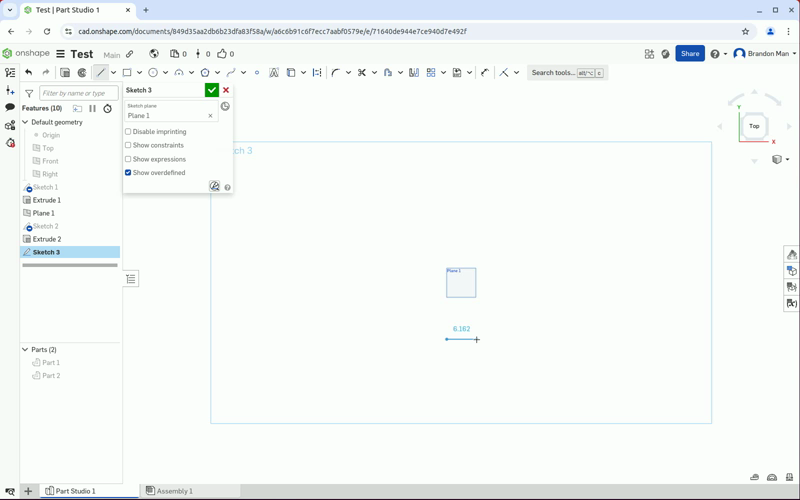
mouse_move(475, 339)
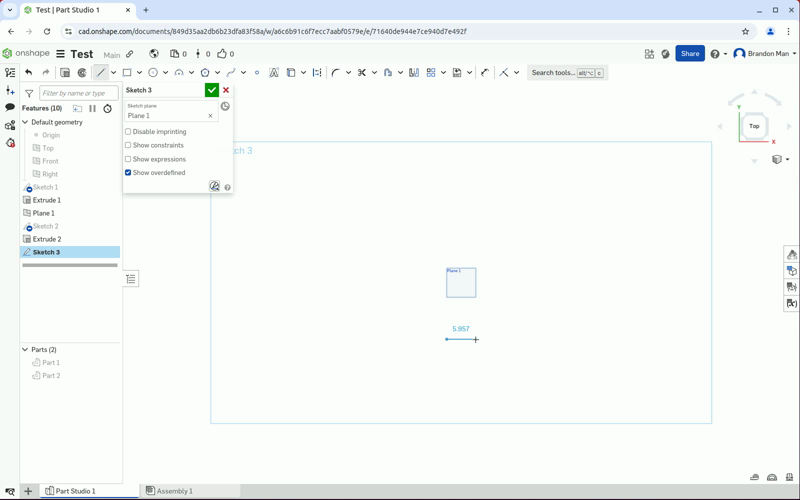
click(475, 339)
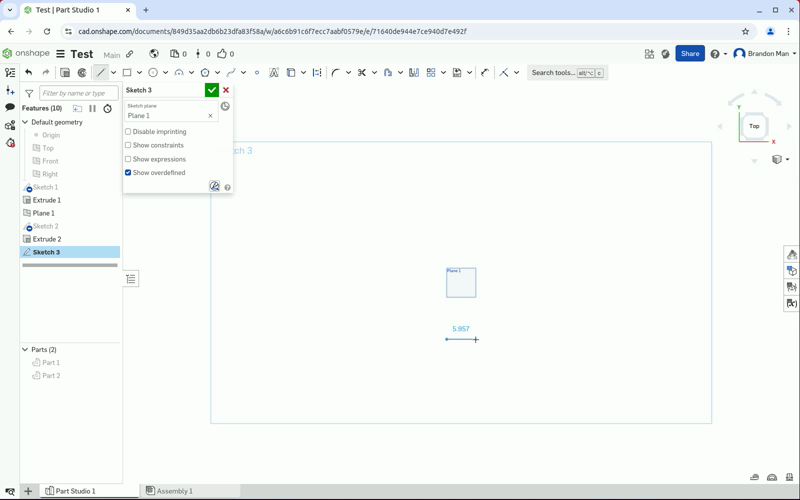
key_up(shift)
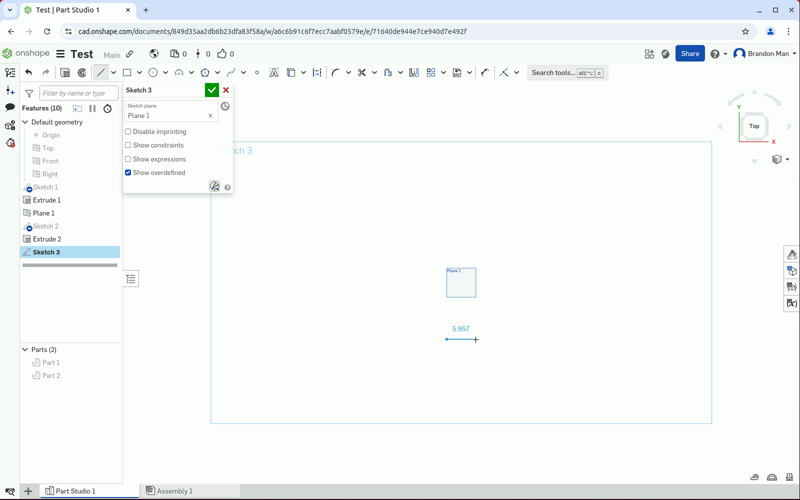
key_down(shift)
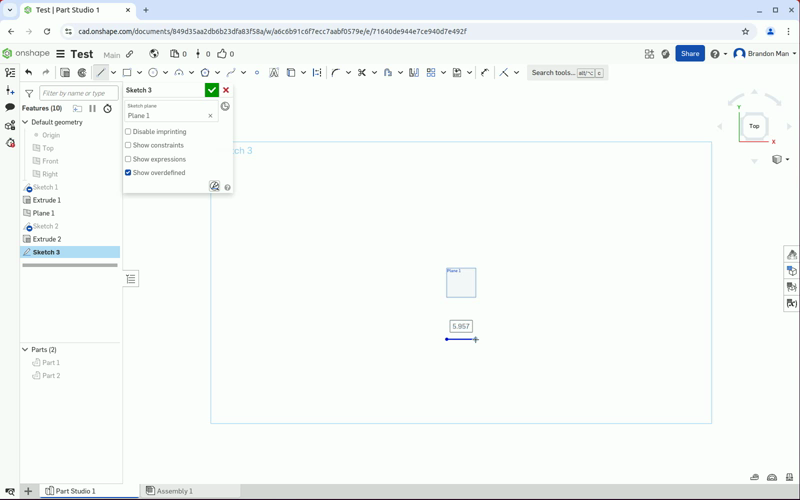
mouse_move(505, 339)
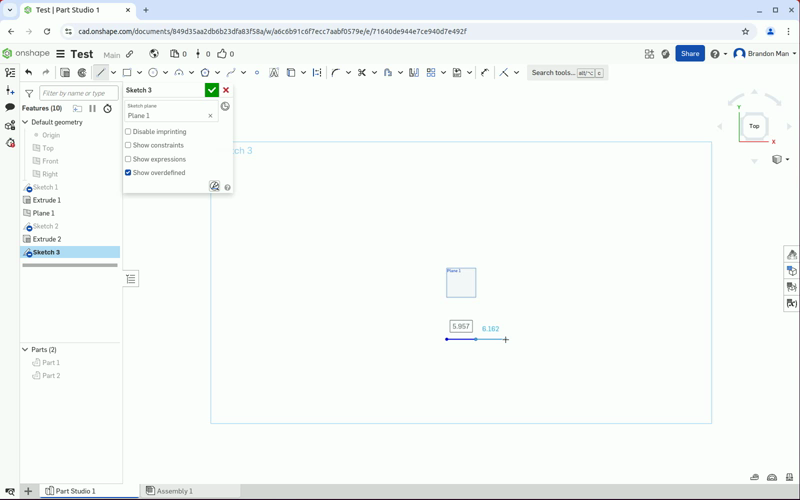
mouse_move(475, 306)
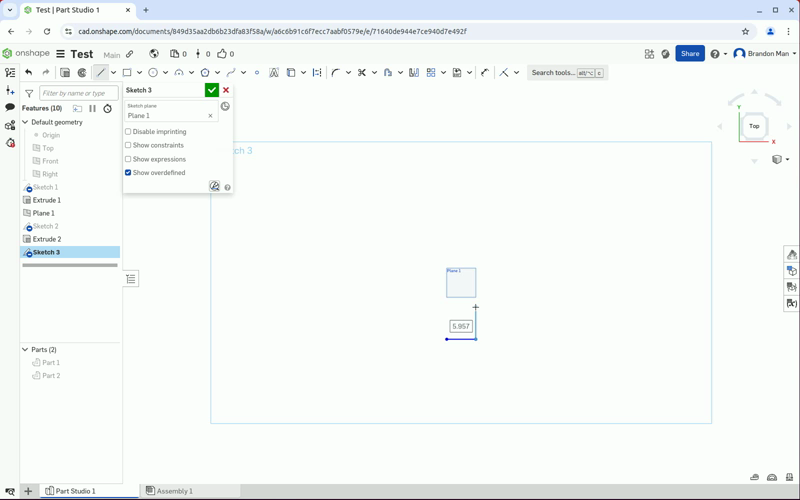
click(475, 306)
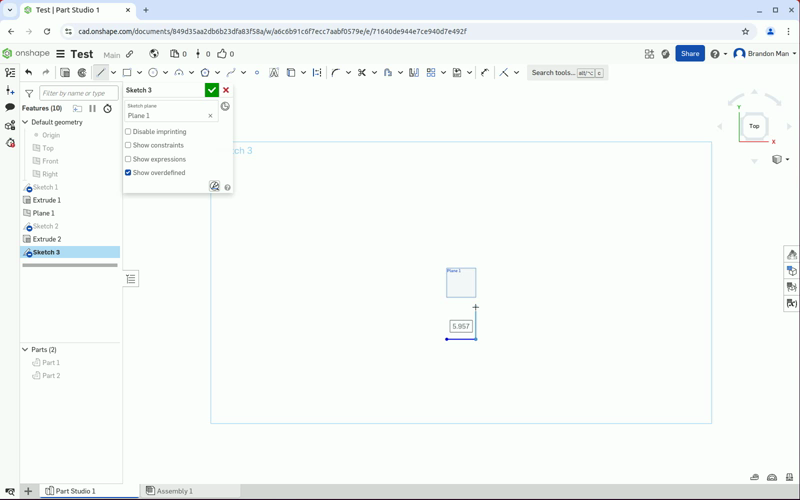
key_up(shift)
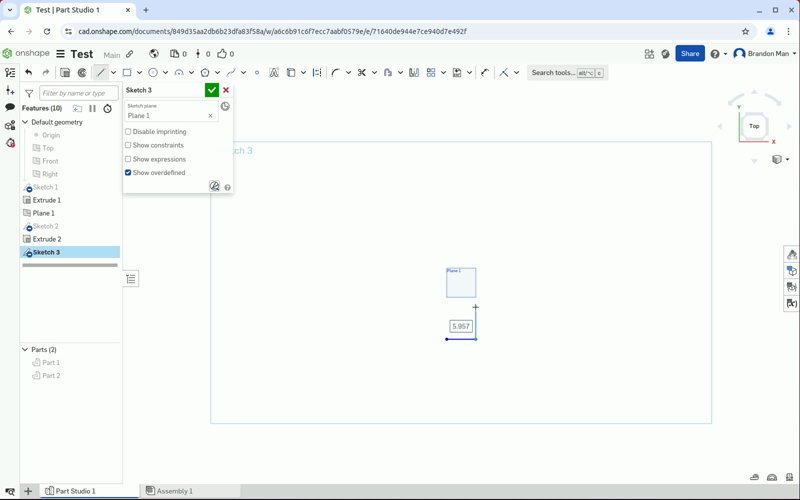
key(esc)
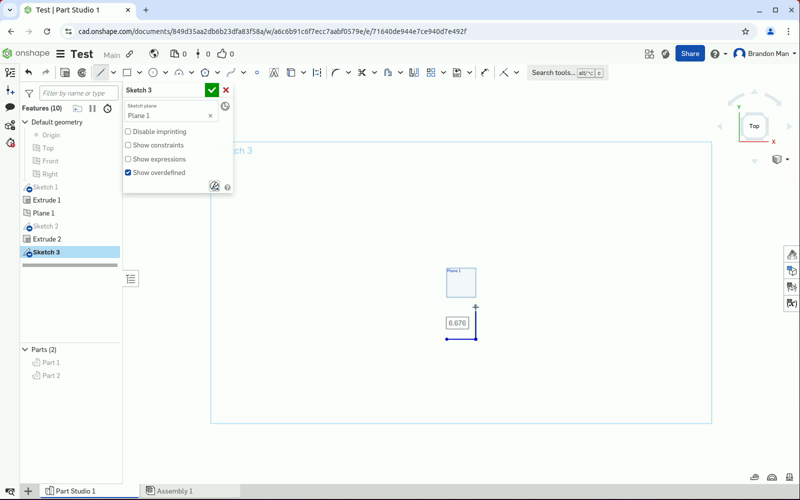
key(a)
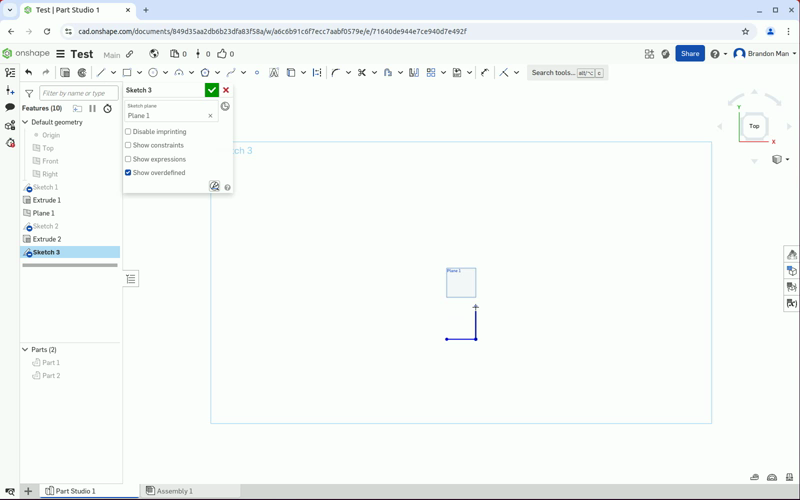
mouse_move(475, 306)
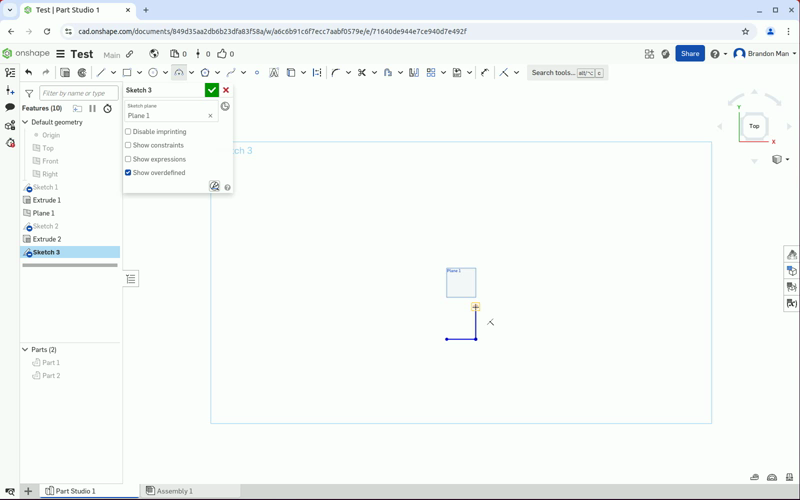
click(475, 306)
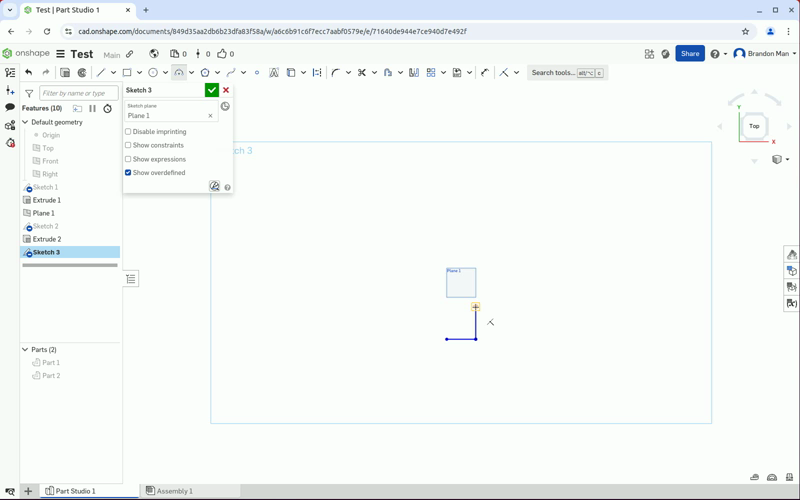
key_down(shift)
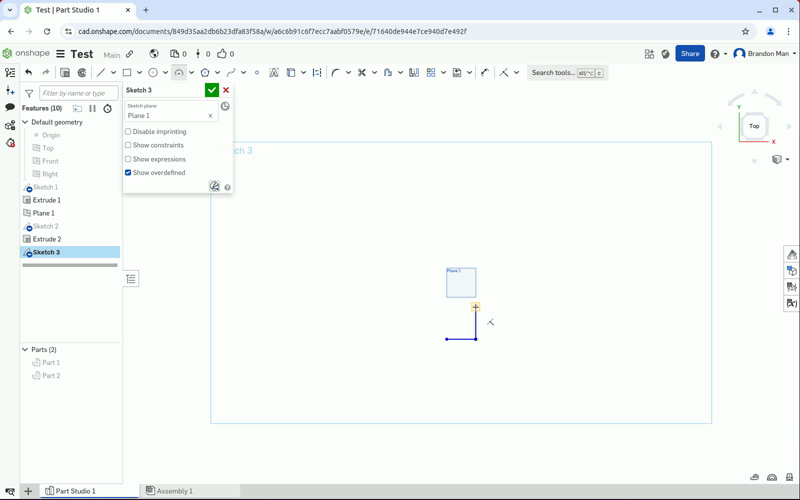
mouse_move(446, 306)
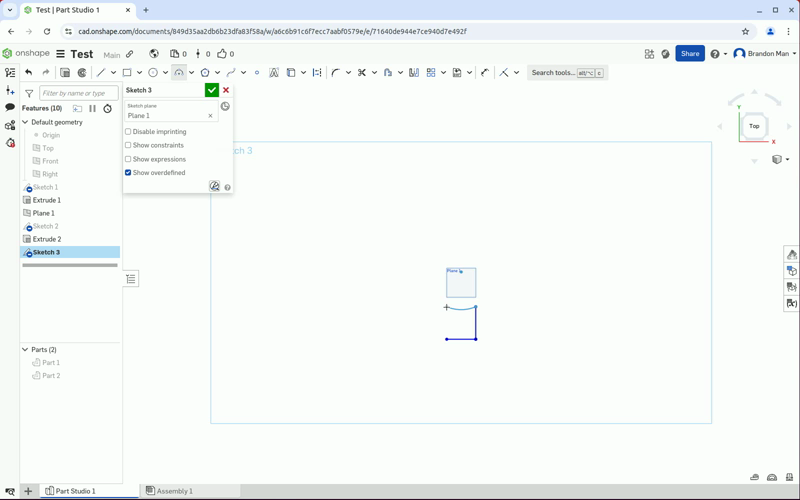
click(446, 306)
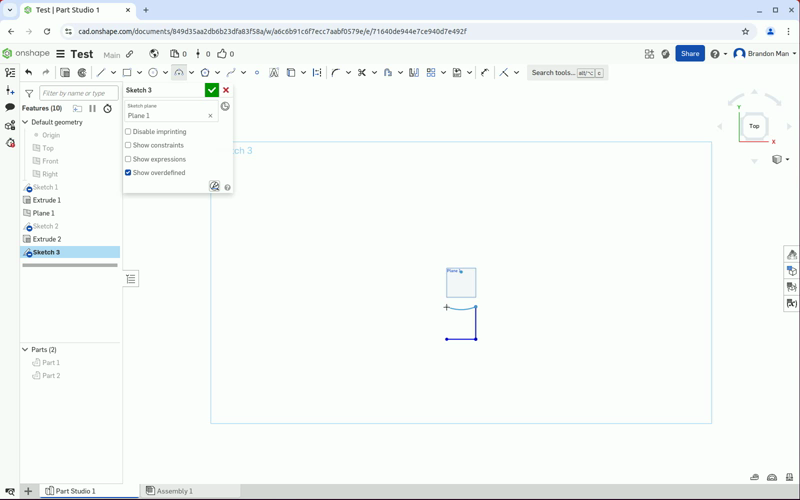
mouse_move(461, 310)
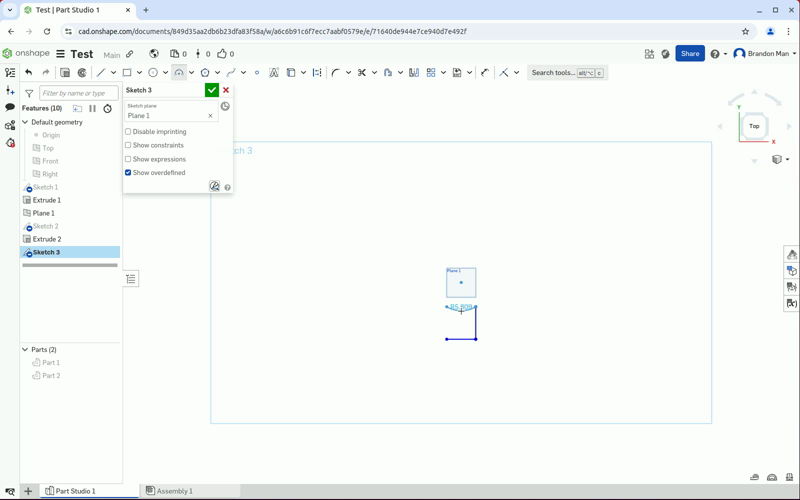
click(461, 310)
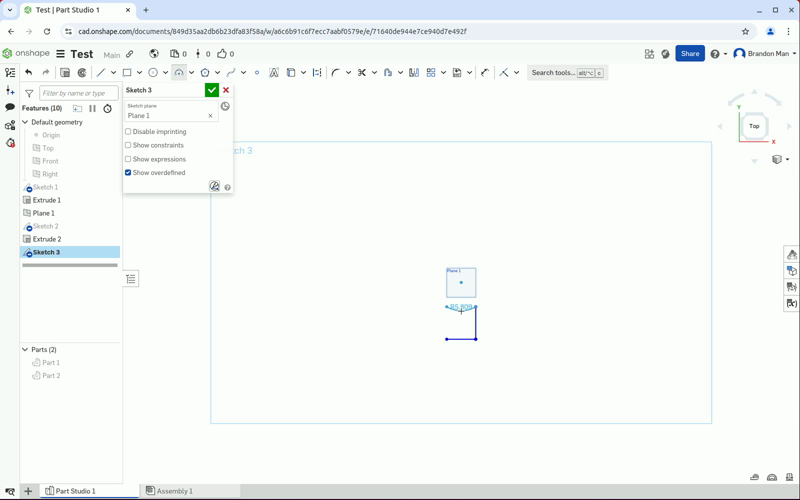
key_up(shift)
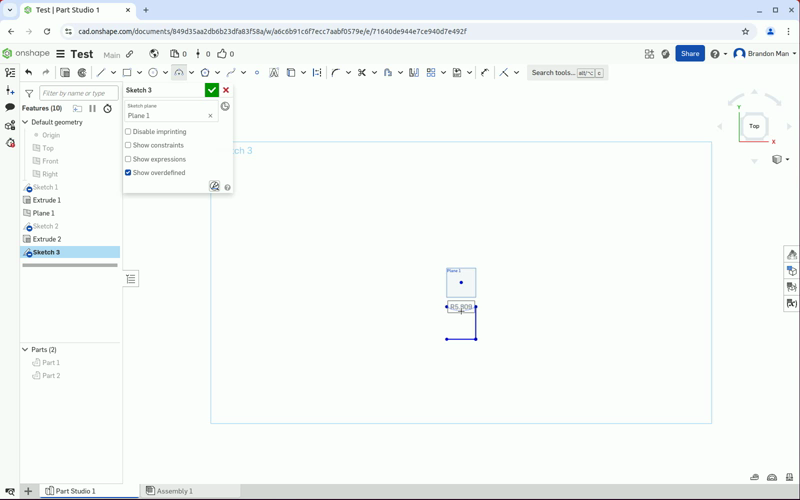
key(esc)
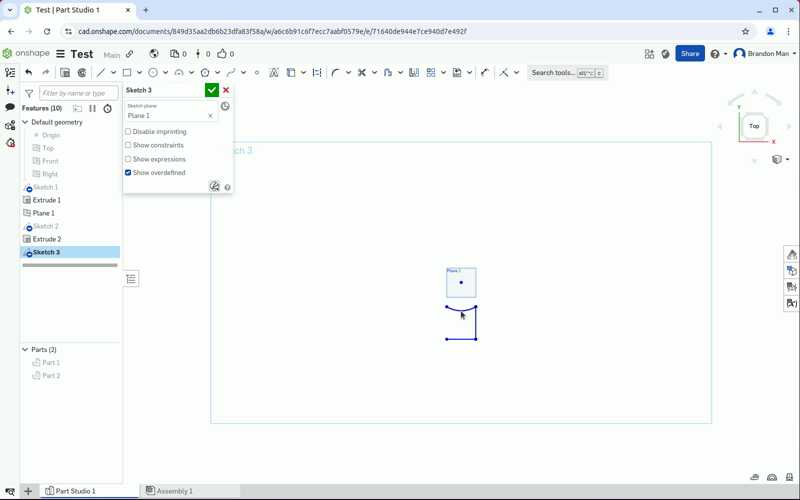
key(l)
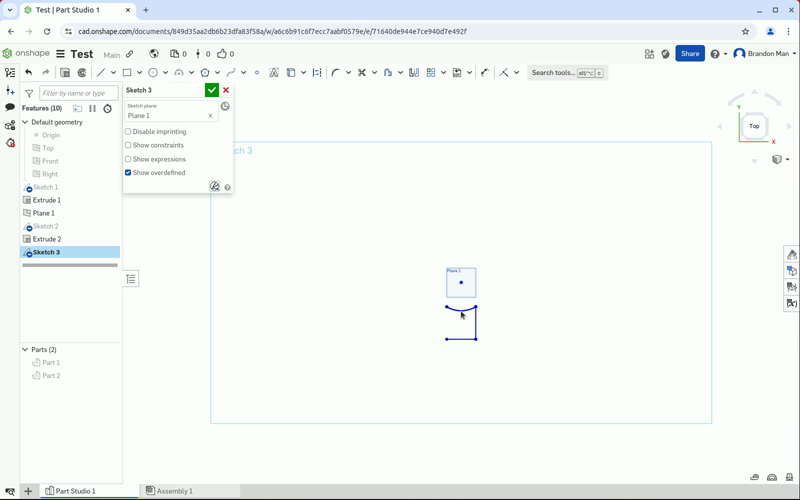
mouse_move(446, 306)
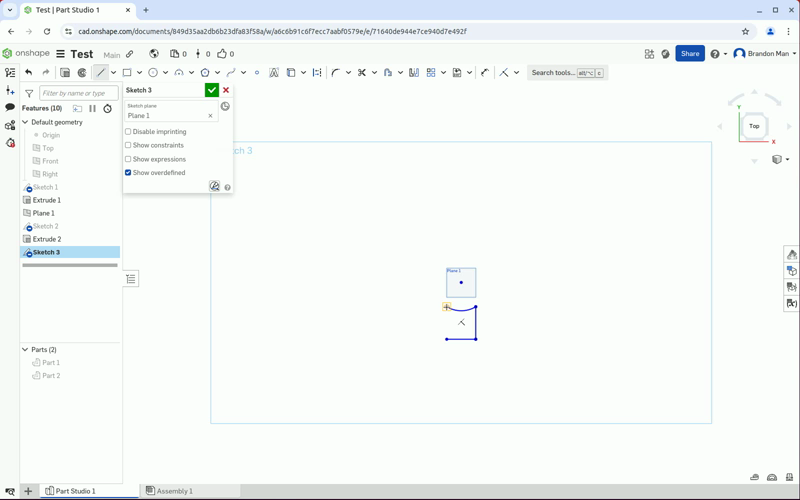
click(446, 306)
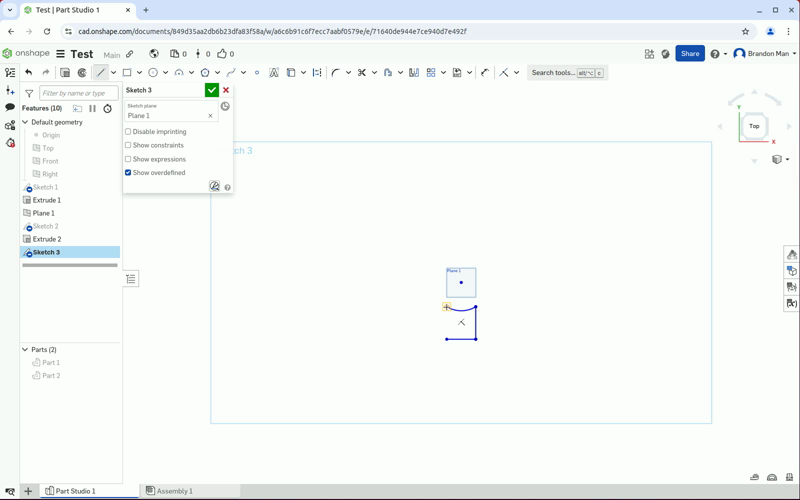
mouse_move(476, 306)
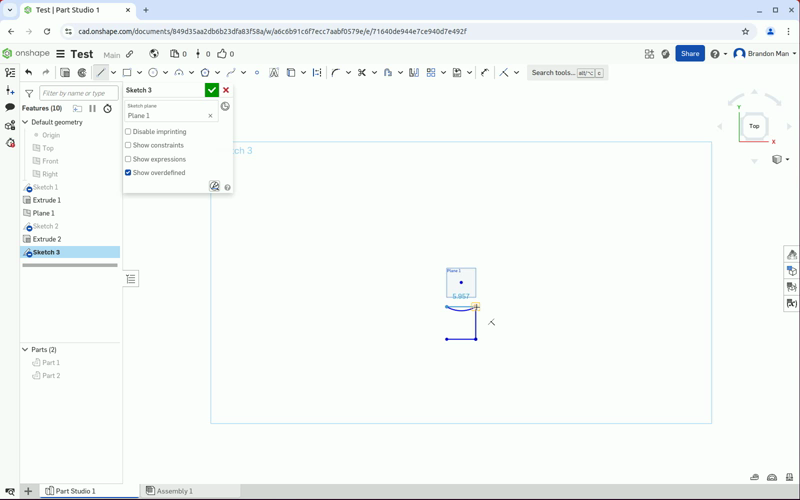
key_down(shift)
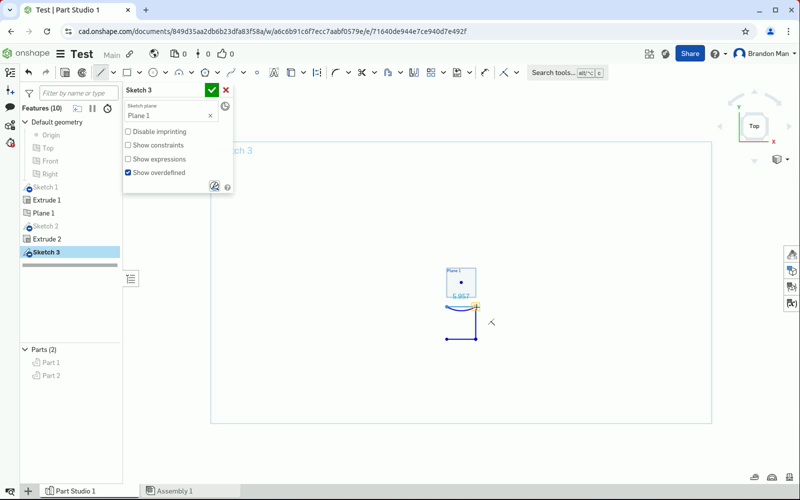
mouse_move(446, 339)
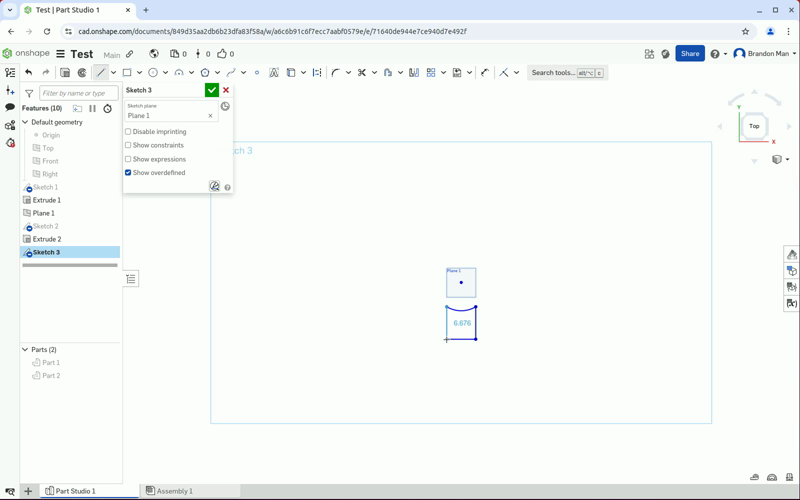
key_up(shift)
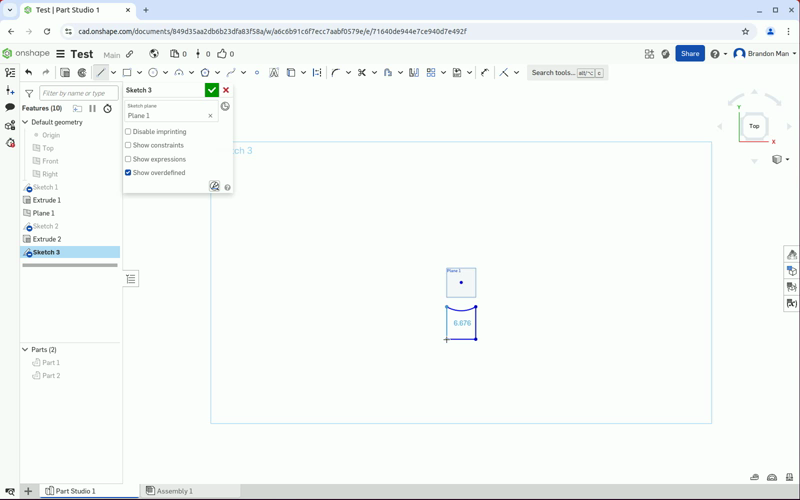
click(446, 339)
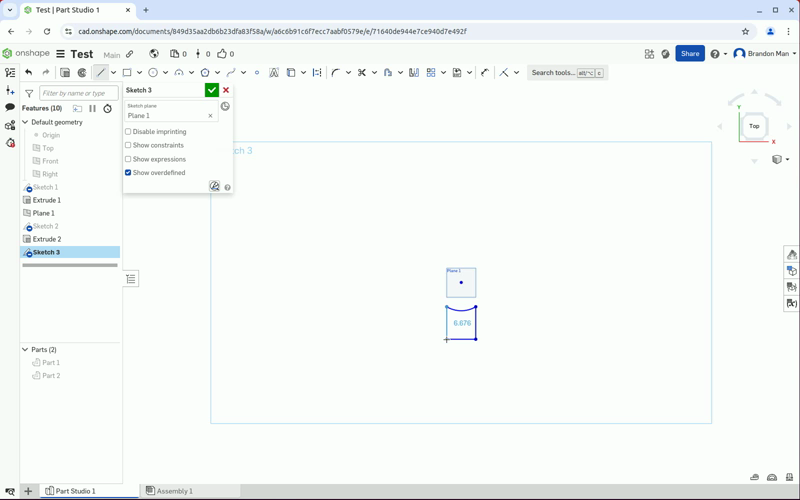
key(esc)
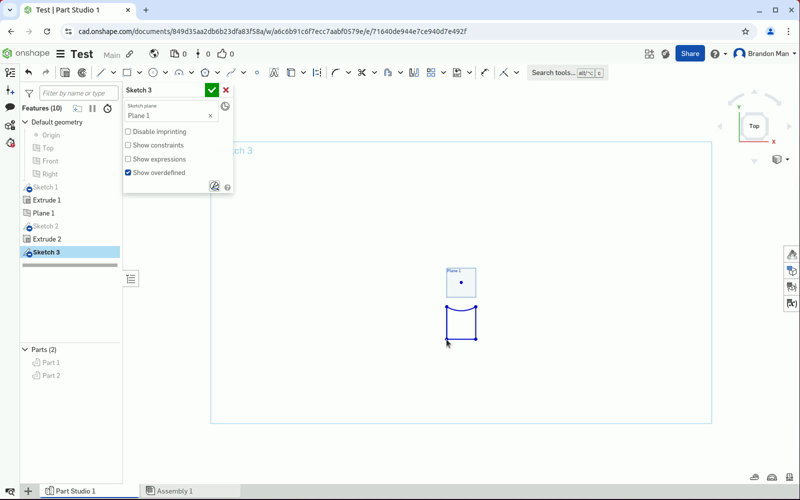
mouse_move(466, 328)
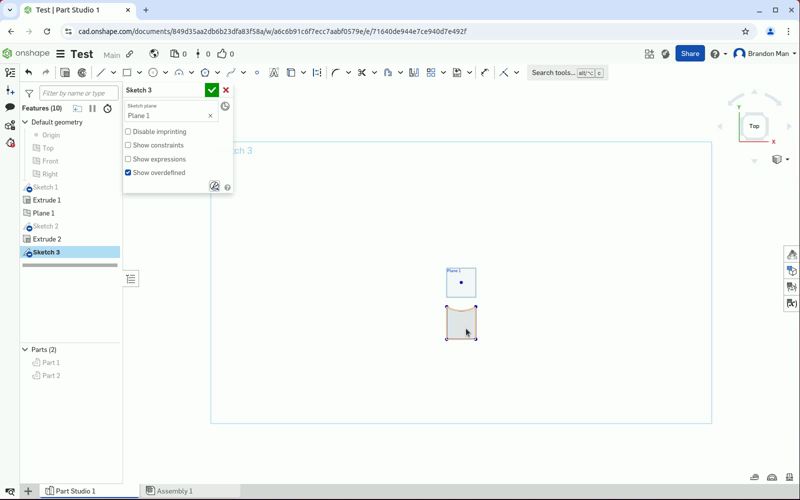
scroll(6)
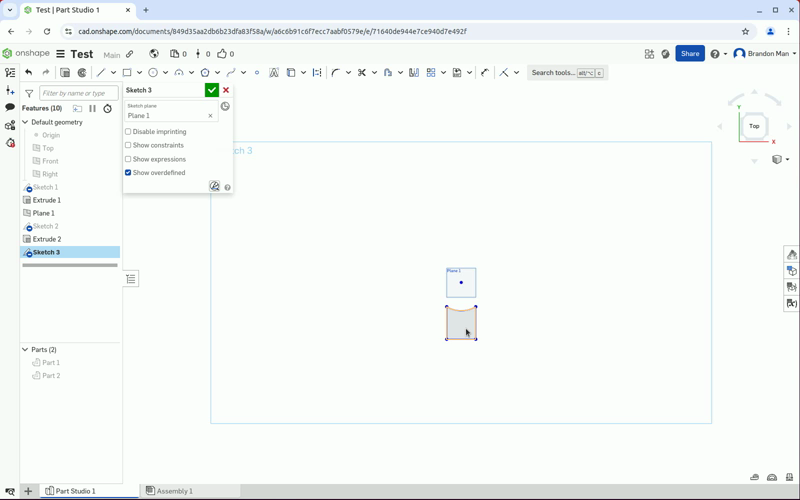
scroll(6)
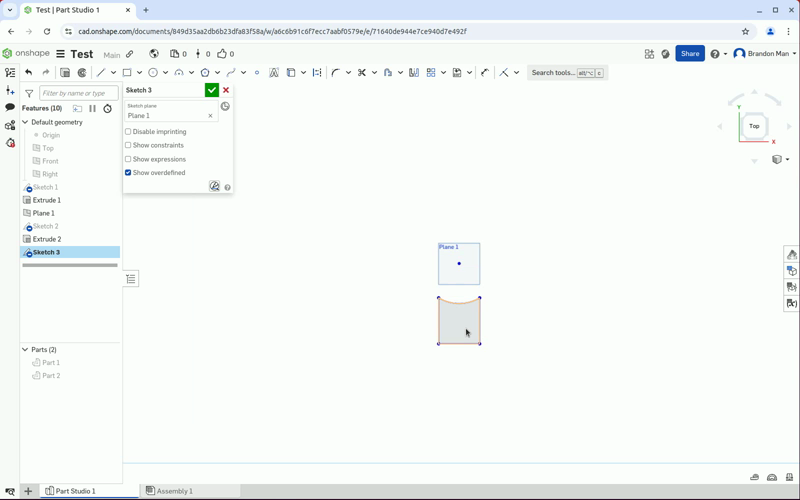
scroll(6)
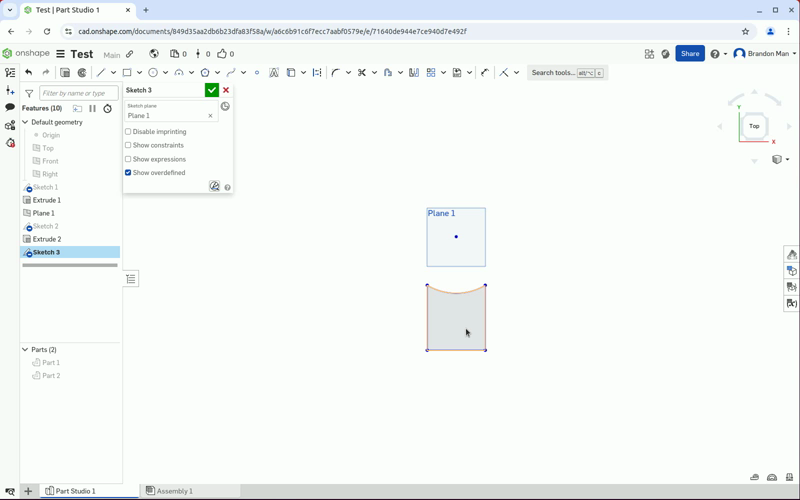
scroll(6)
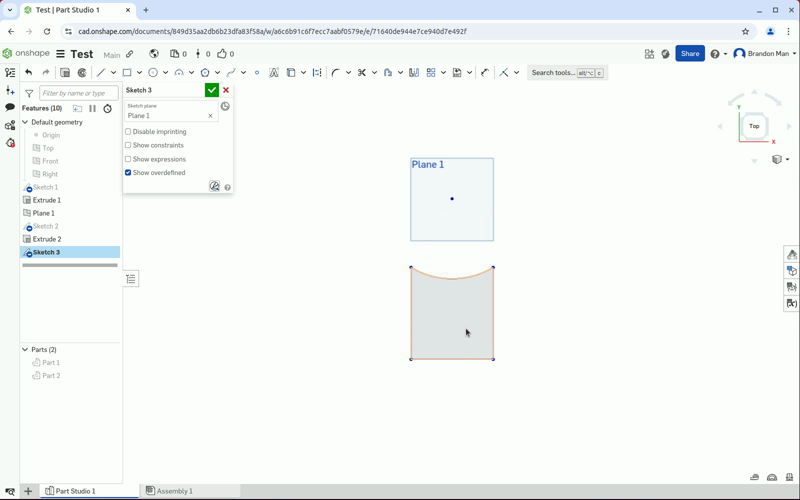
scroll(6)
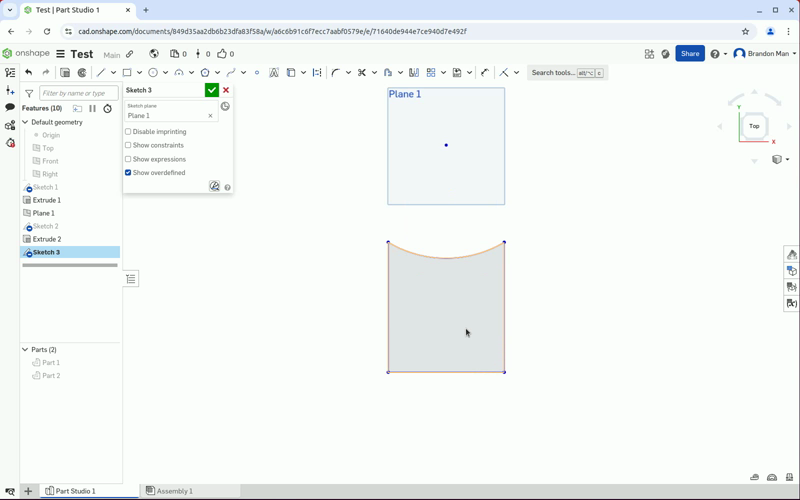
scroll(6)
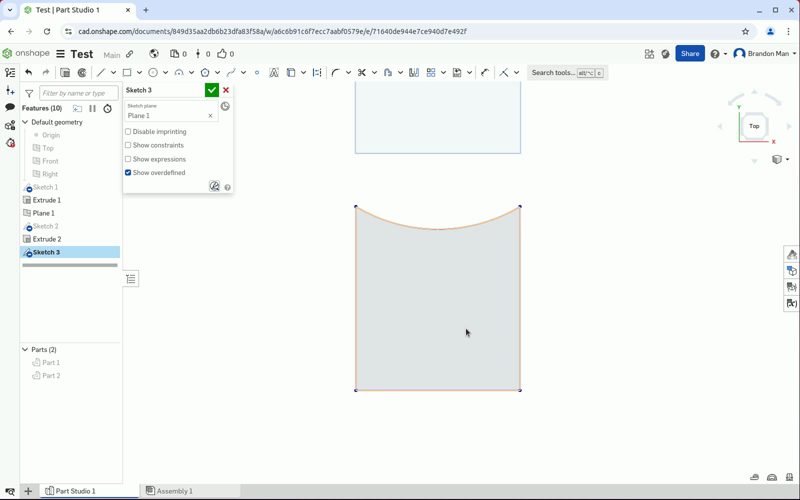
scroll(6)
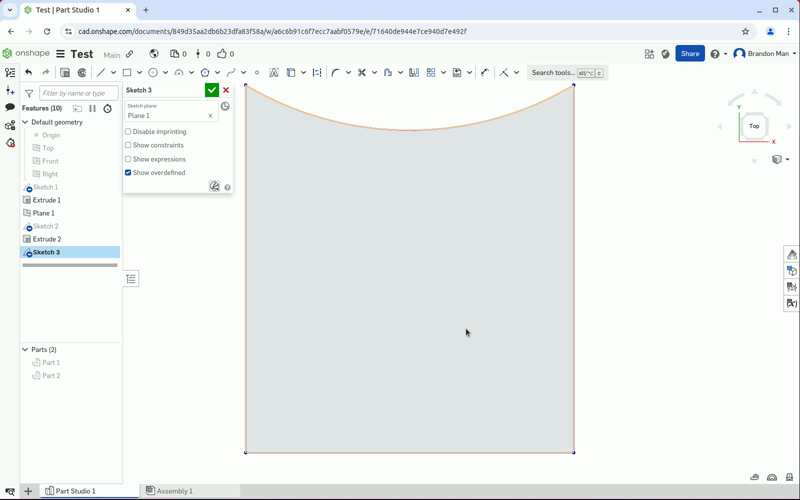
click(466, 328)
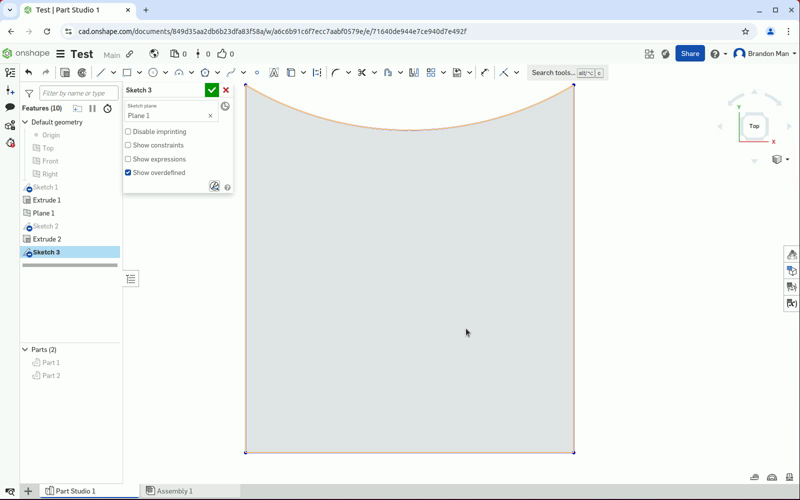
scroll(-6)
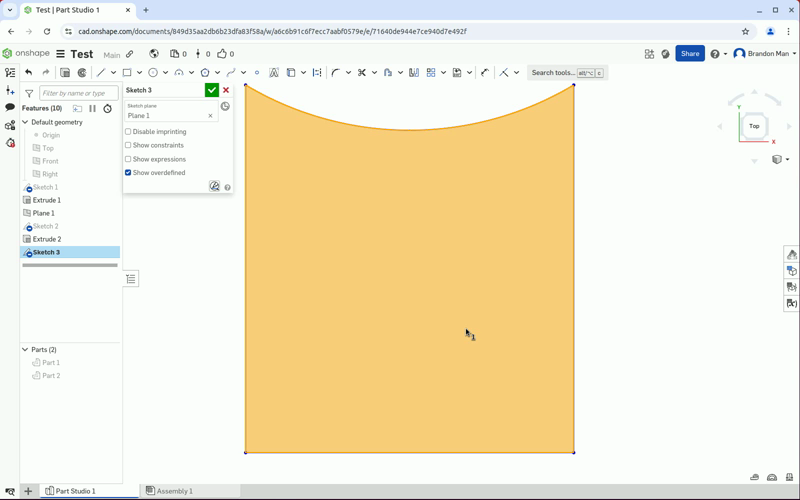
scroll(-6)
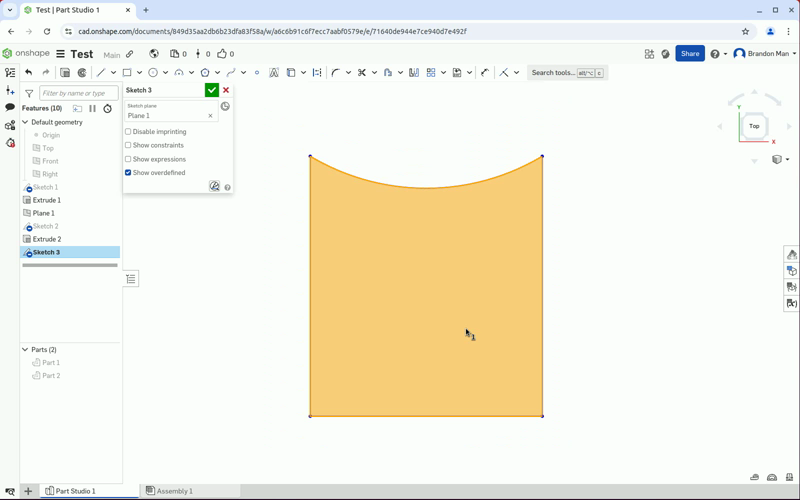
scroll(-6)
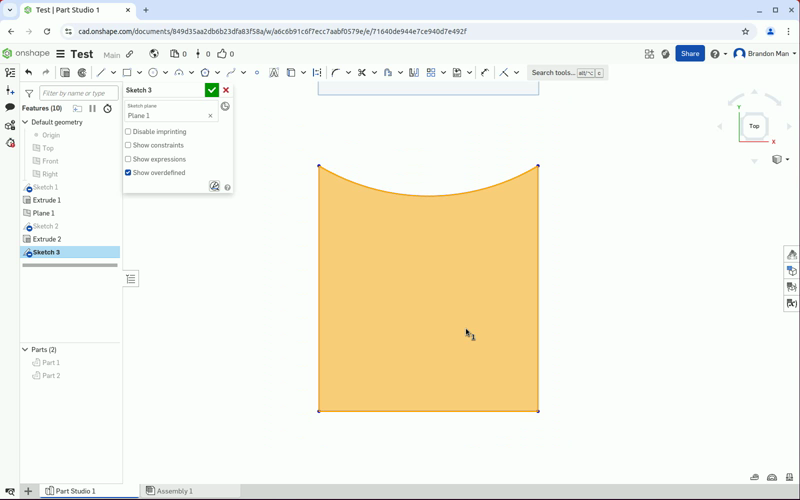
scroll(-6)
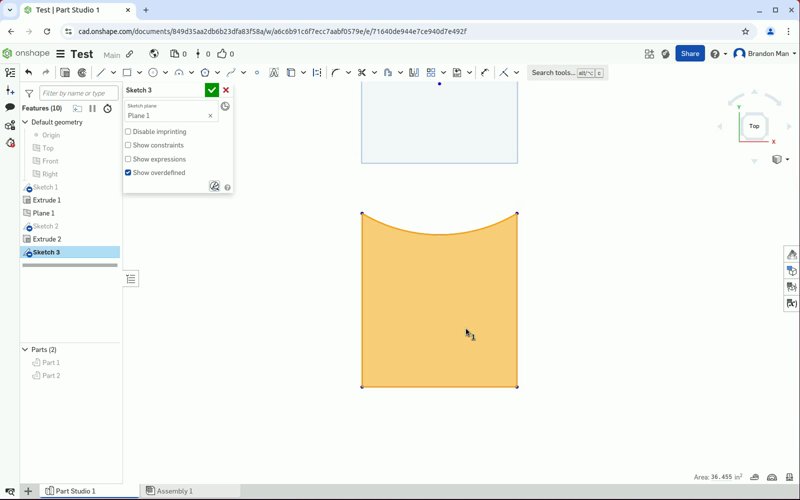
scroll(-6)
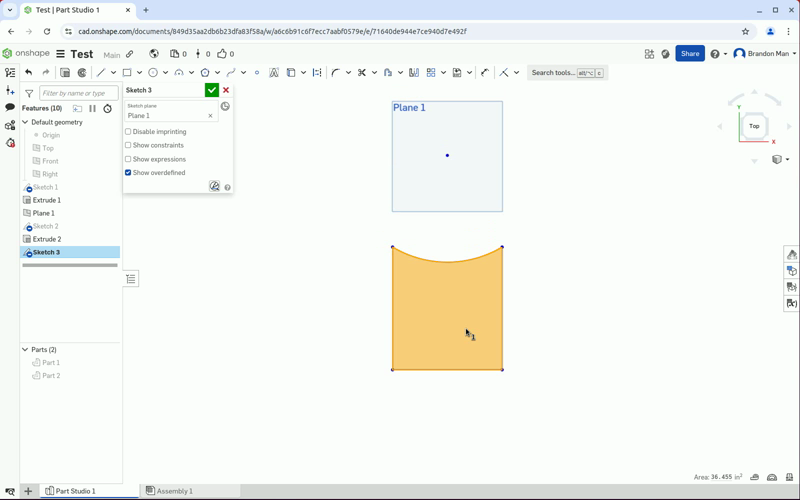
scroll(-6)
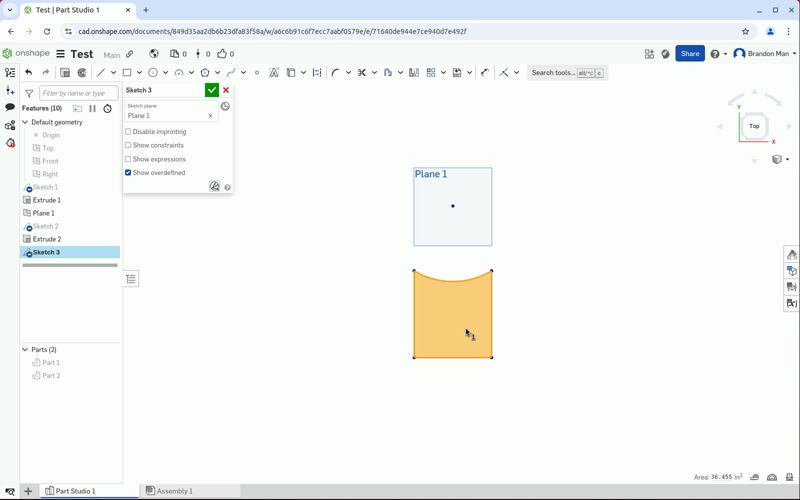
scroll(-6)
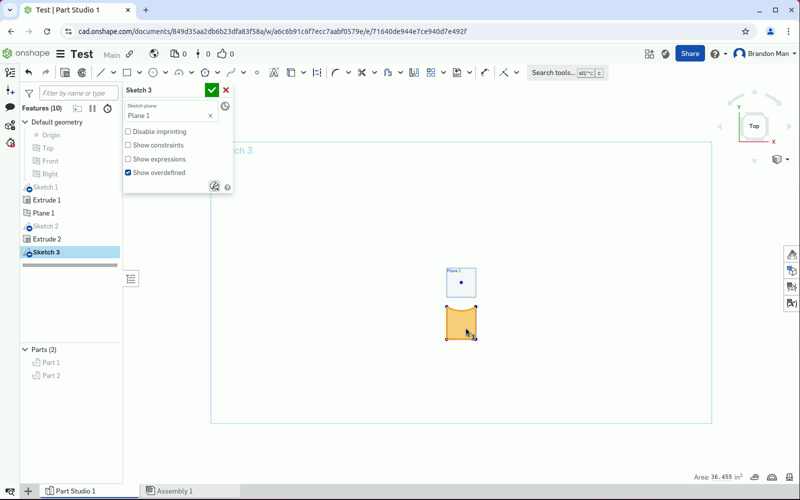
mouse_move(73, 352)
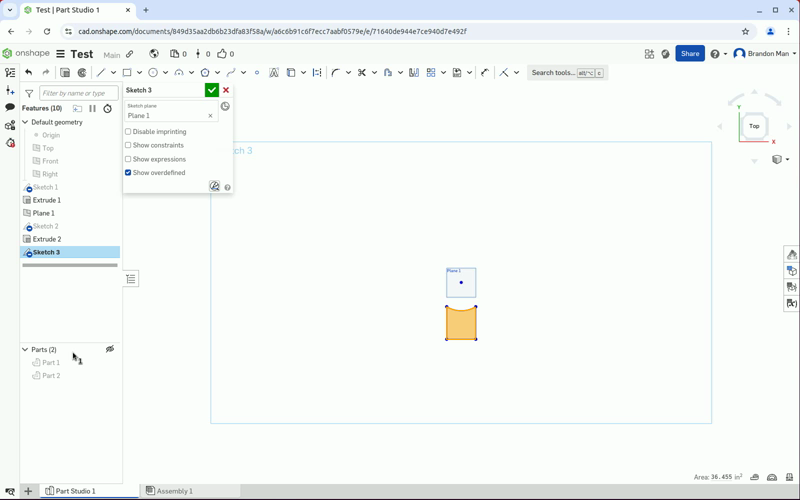
key(shift+y)
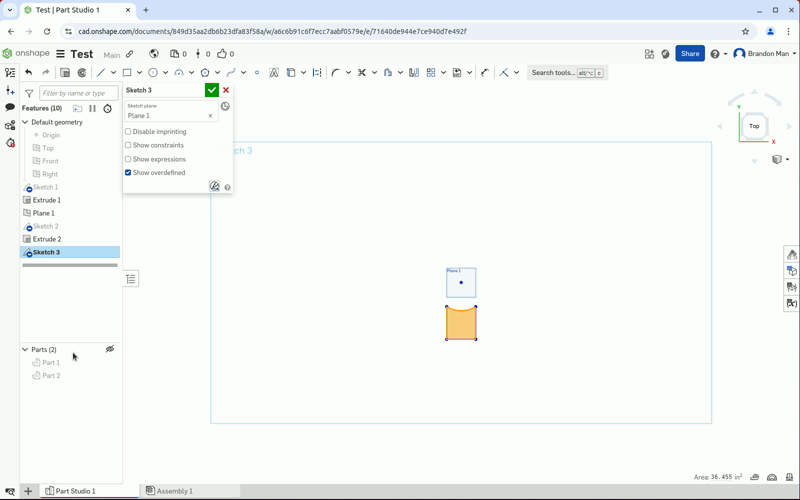
key(shift+e)
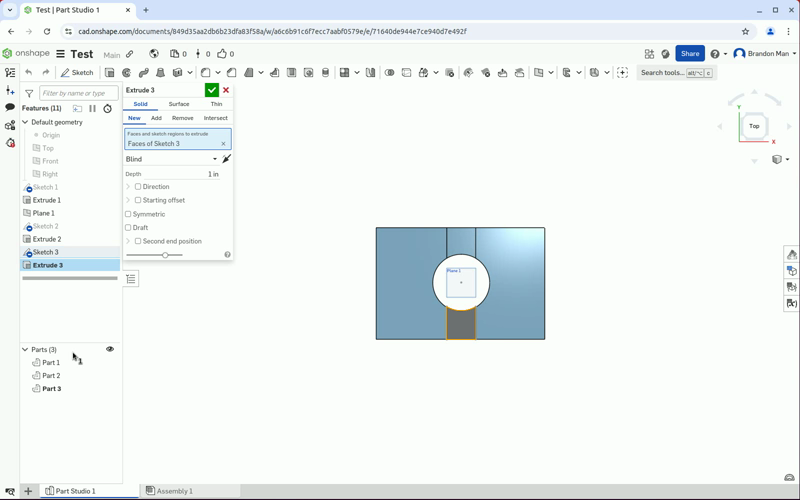
mouse_move(143, 106)
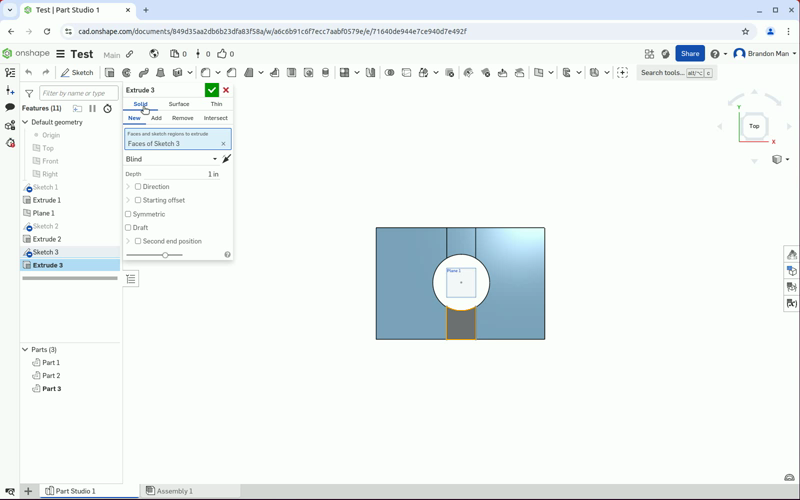
click(143, 106)
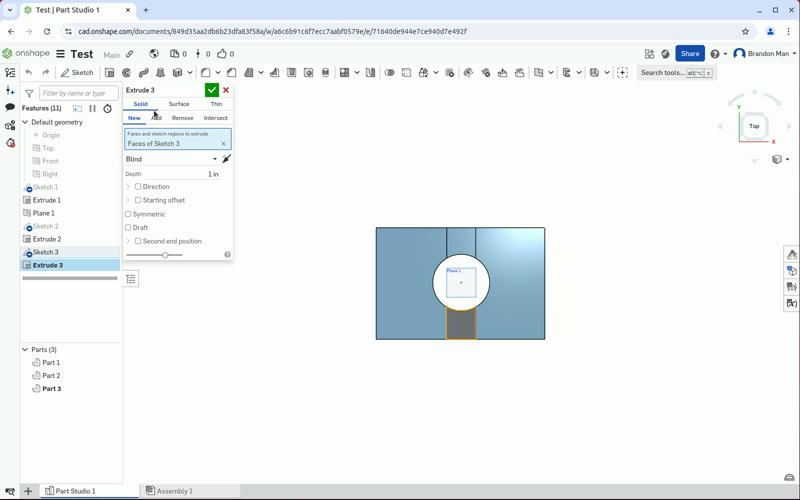
mouse_move(186, 120)
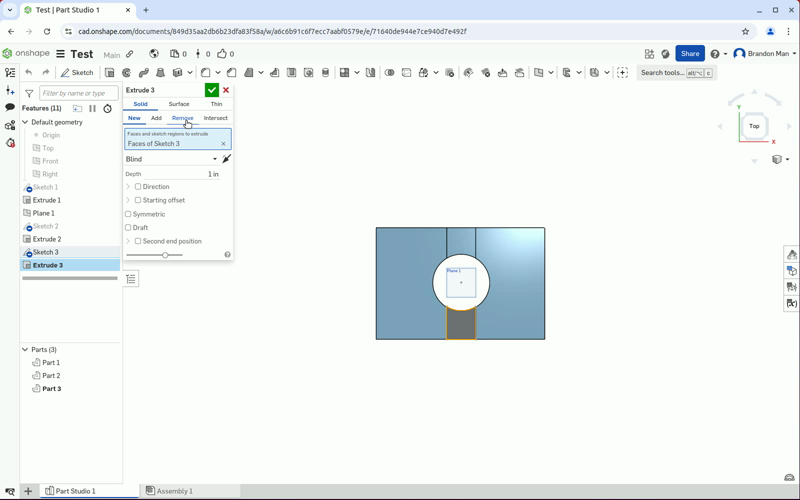
click(186, 120)
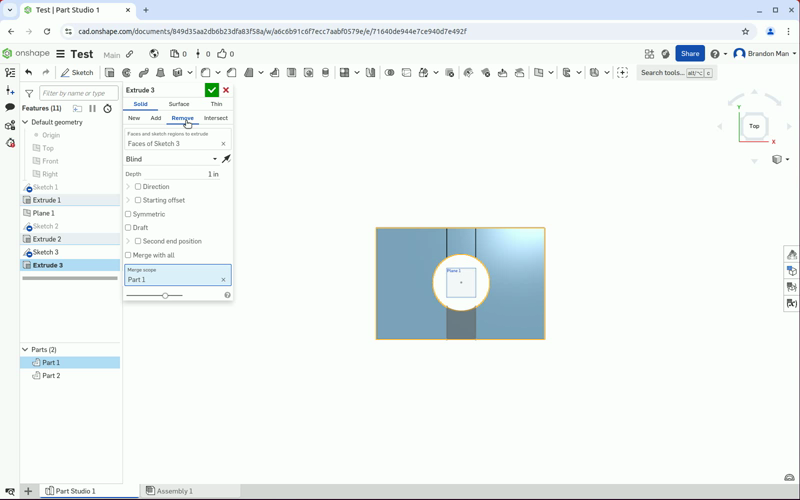
key(tab, 4)
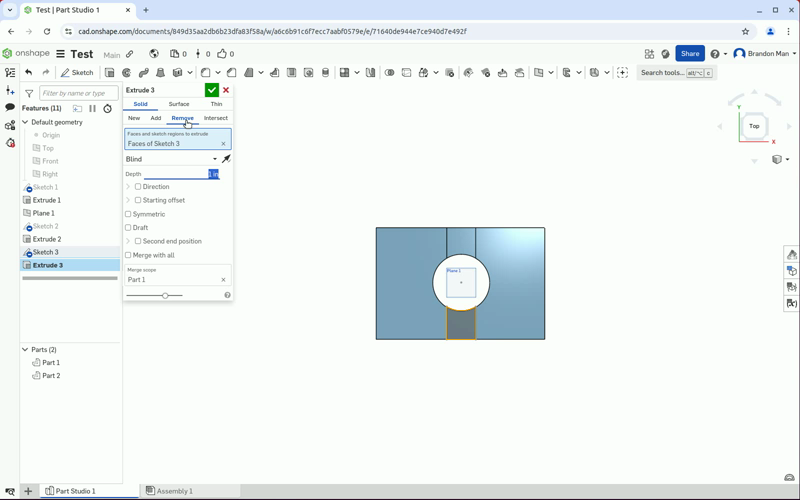
text(1.204)
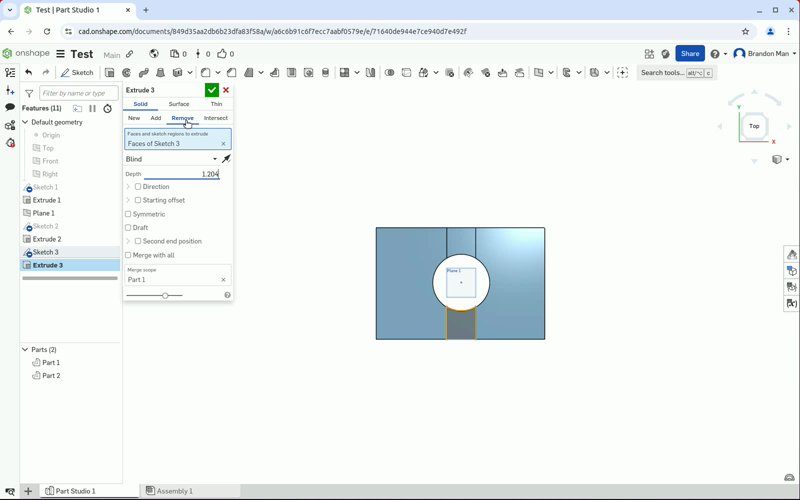
key(tab, 6)
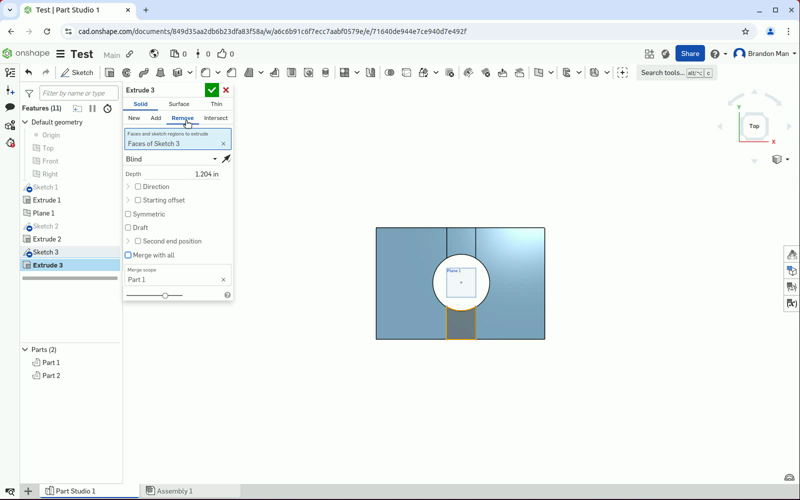
key(space)
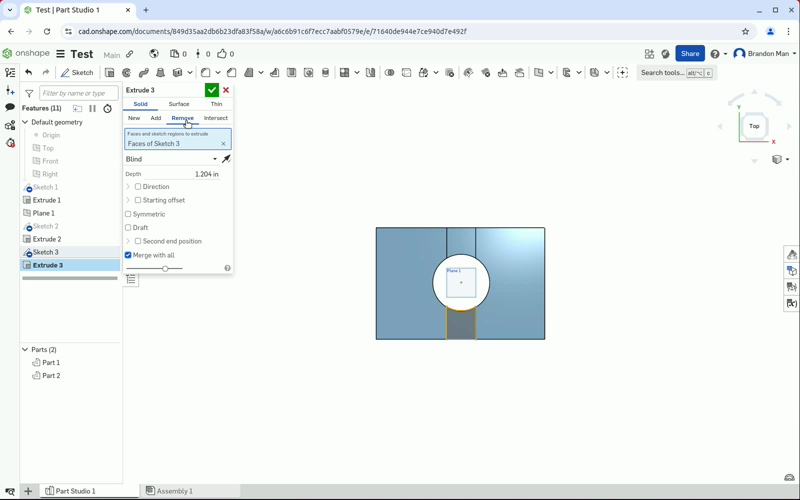
key(enter)
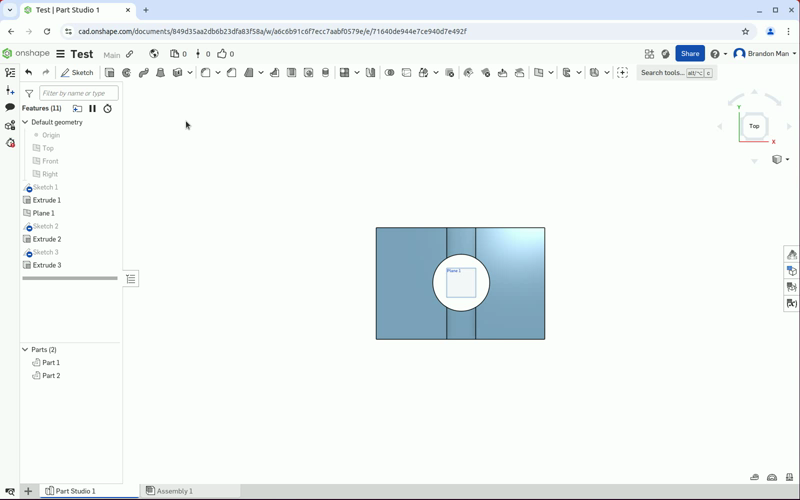
key(shift+h)
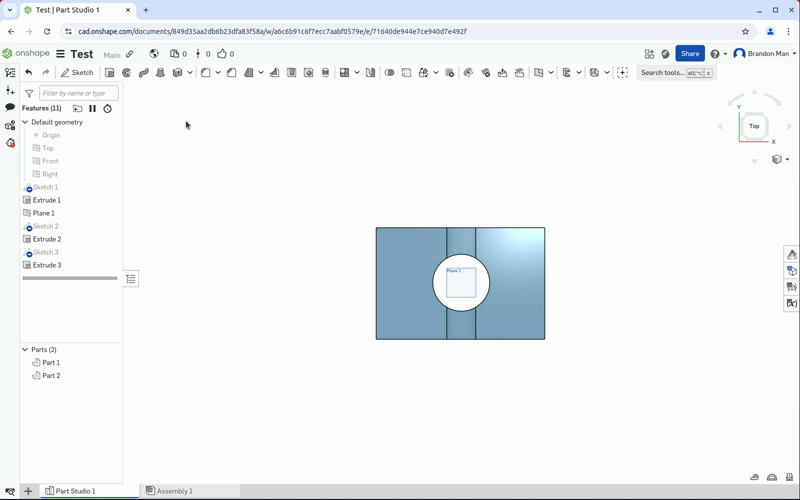
key(shift+h)
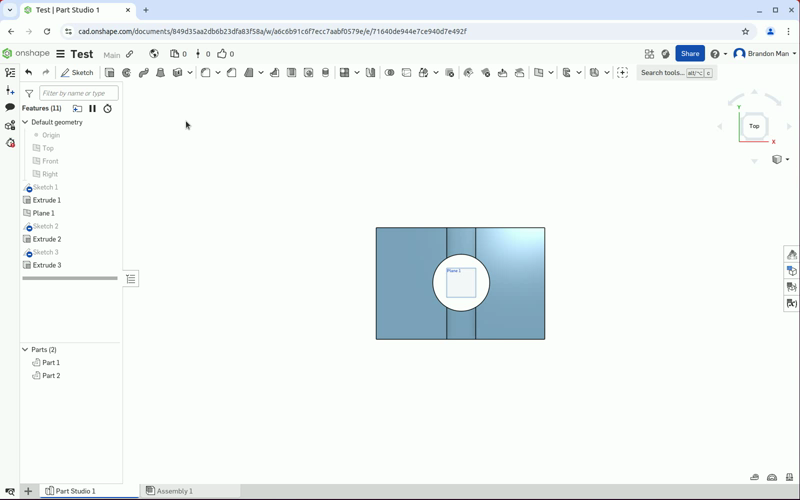
mouse_move(73, 189)
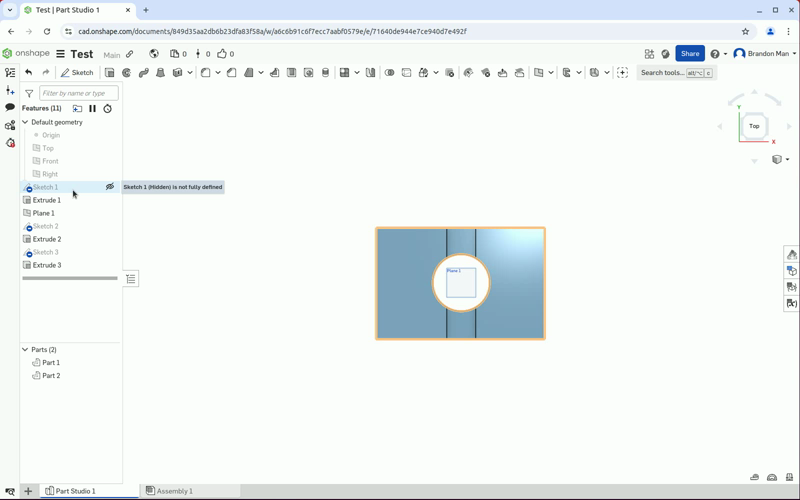
click(73, 189)
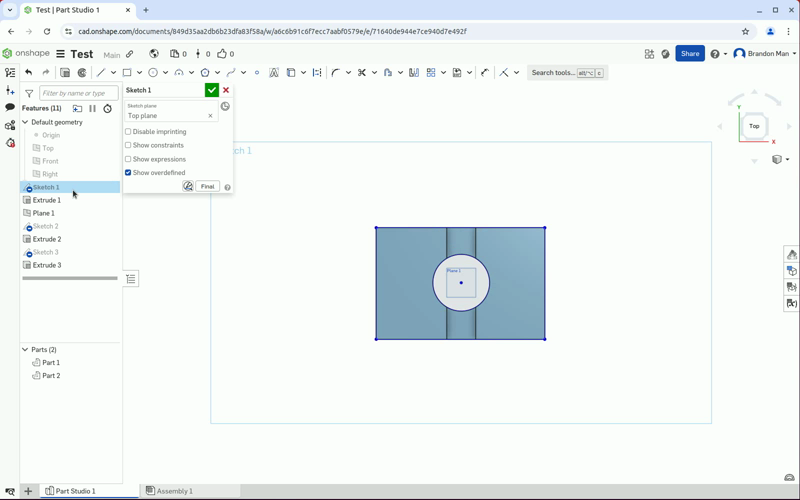
mouse_move(229, 92)
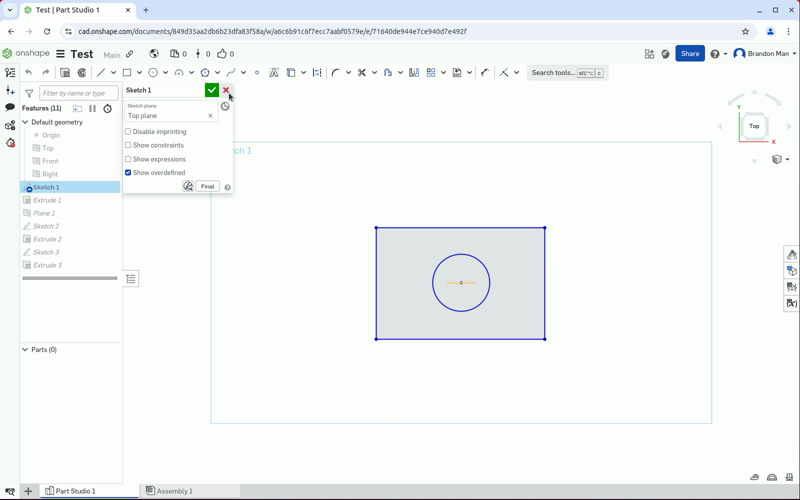
click(229, 92)
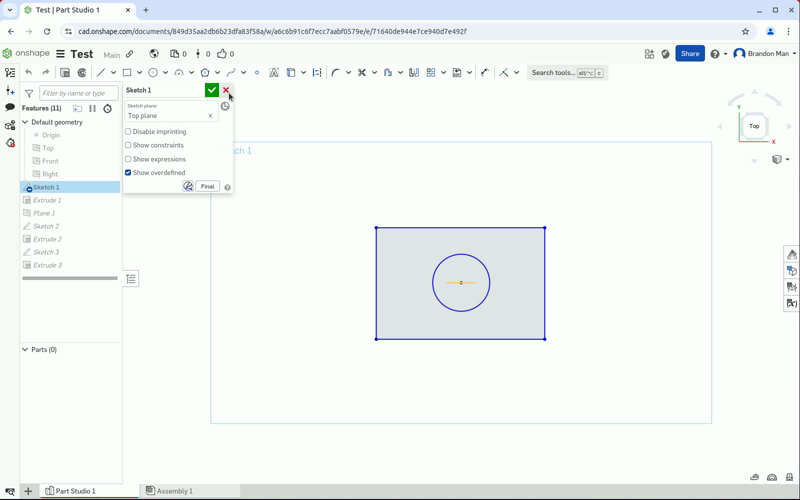
key(shift+s)
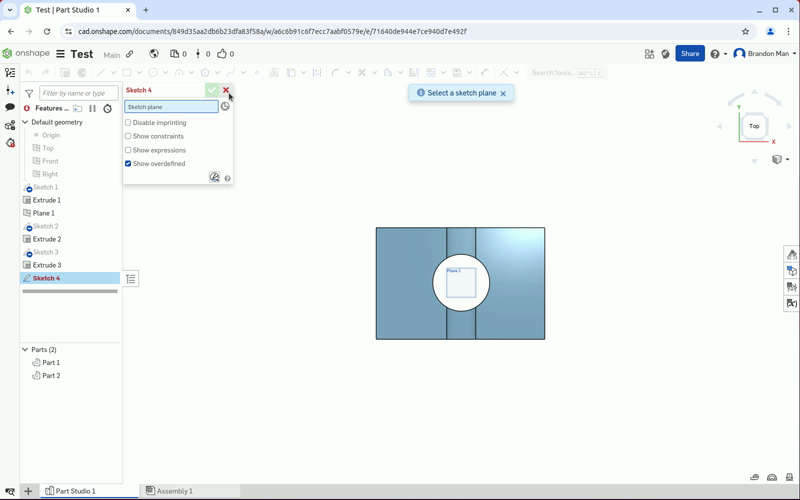
mouse_move(73, 215)
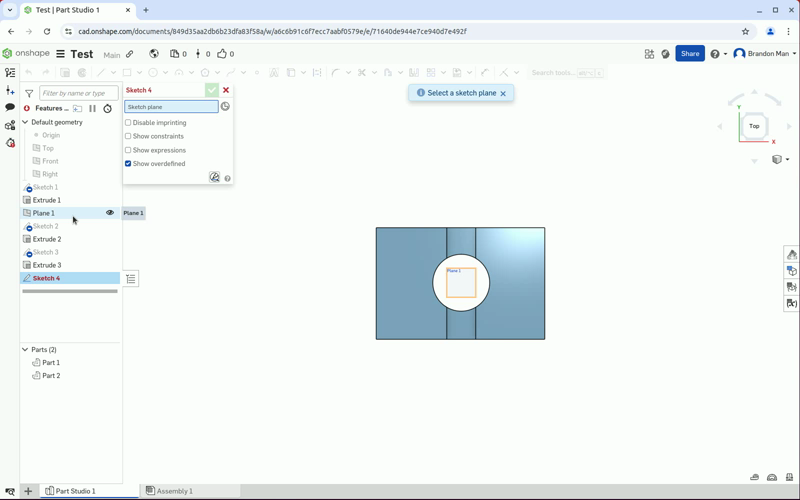
click(73, 215)
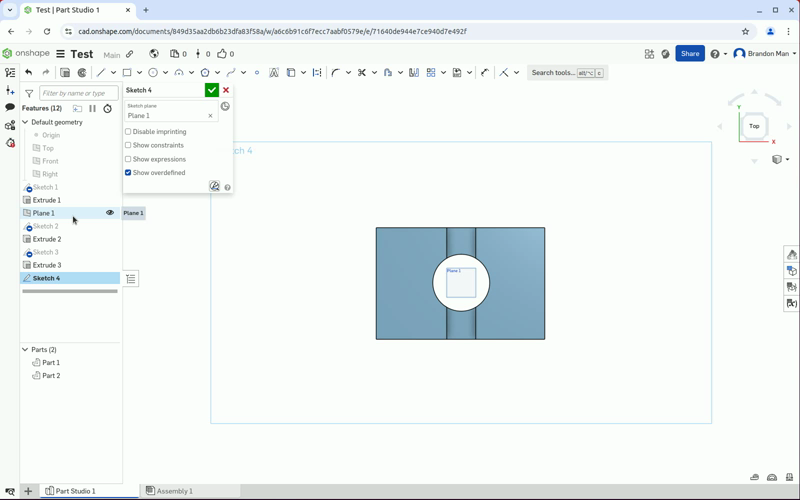
mouse_move(73, 352)
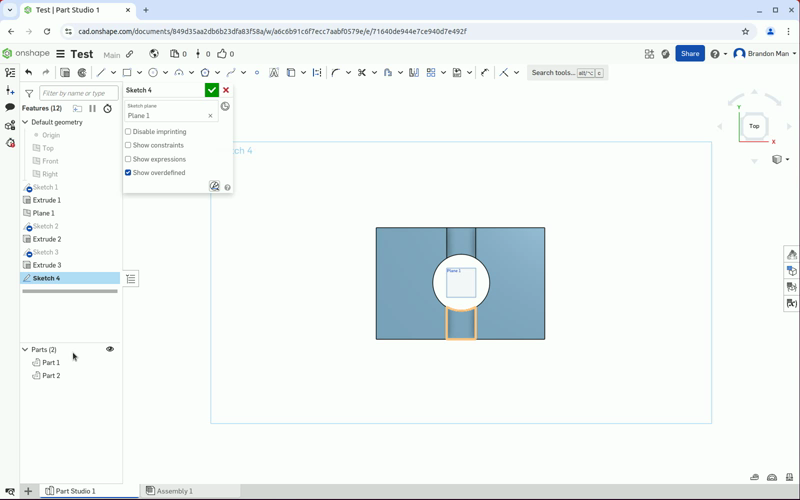
key(y)
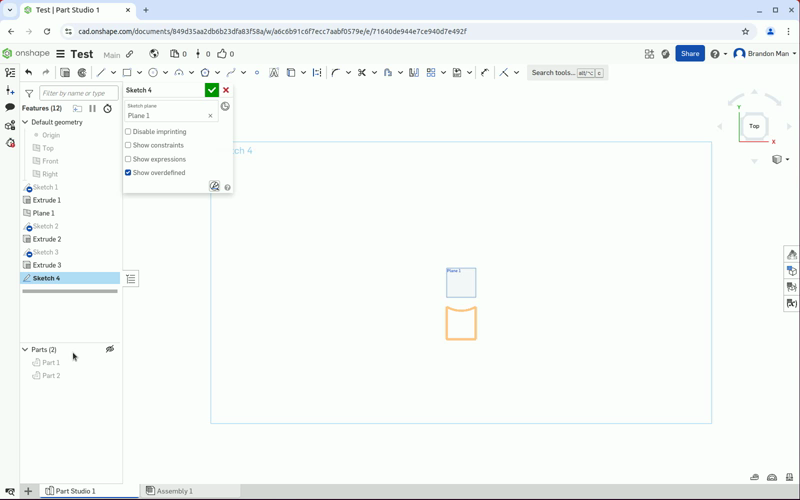
key(l)
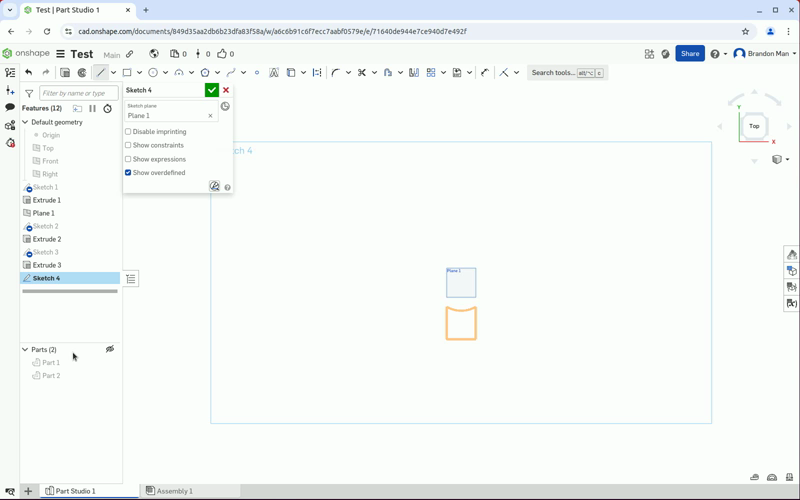
key_down(shift)
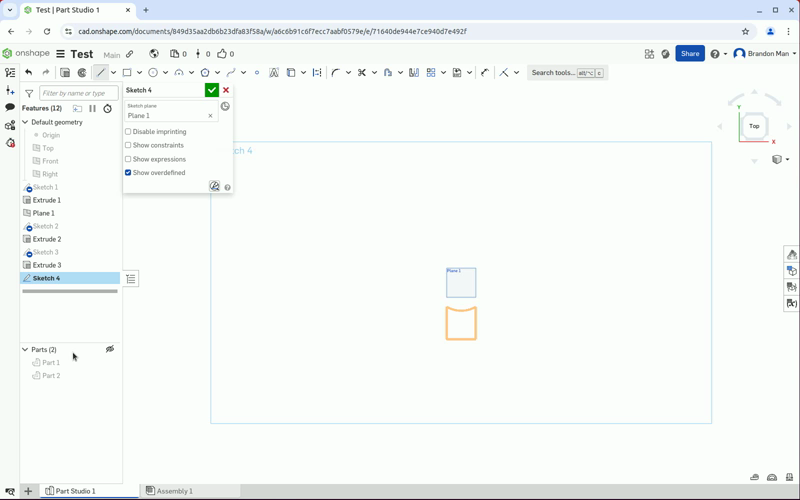
mouse_move(382, 339)
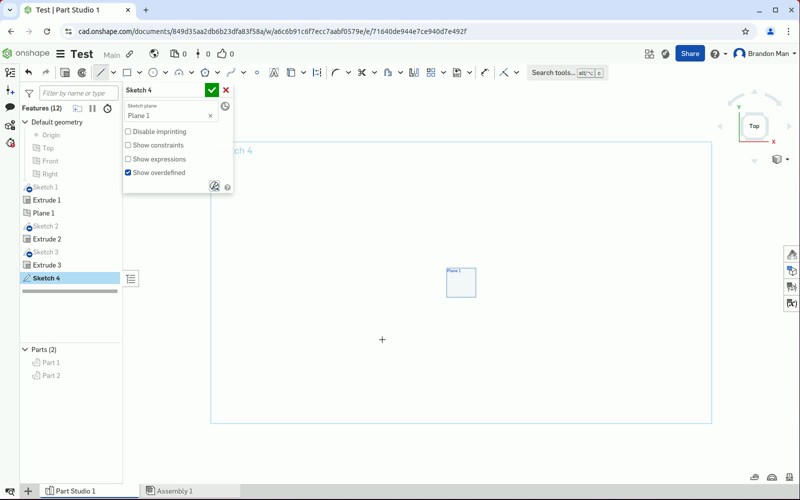
click(382, 339)
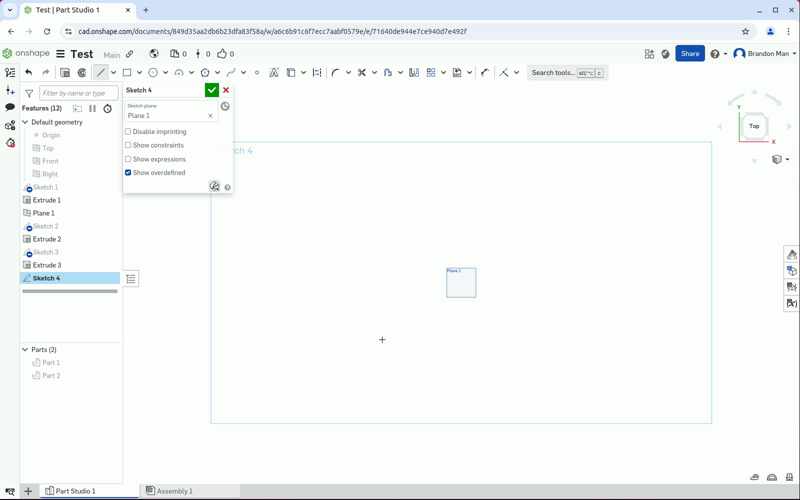
key_up(shift)
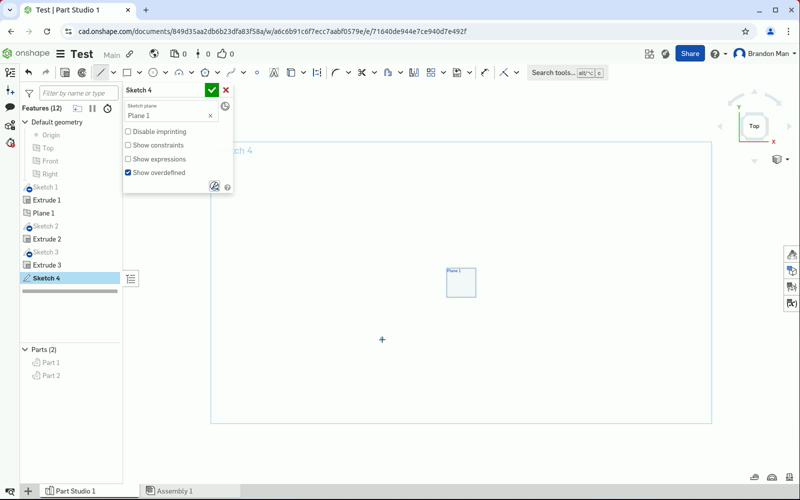
key_down(shift)
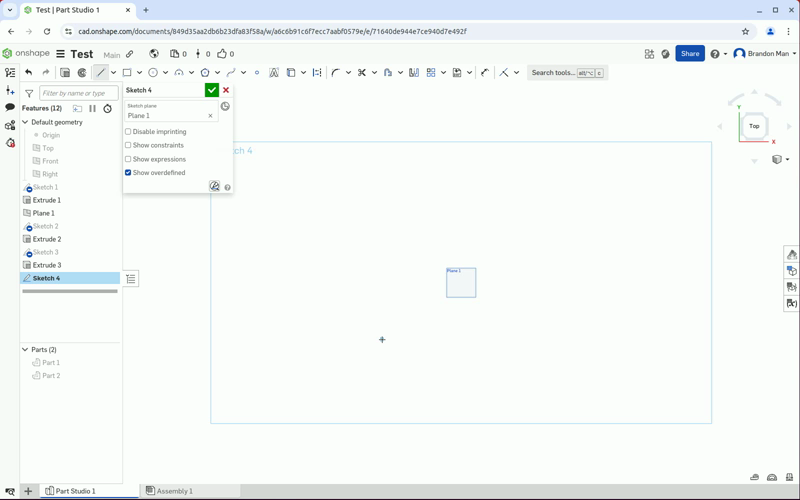
mouse_move(412, 339)
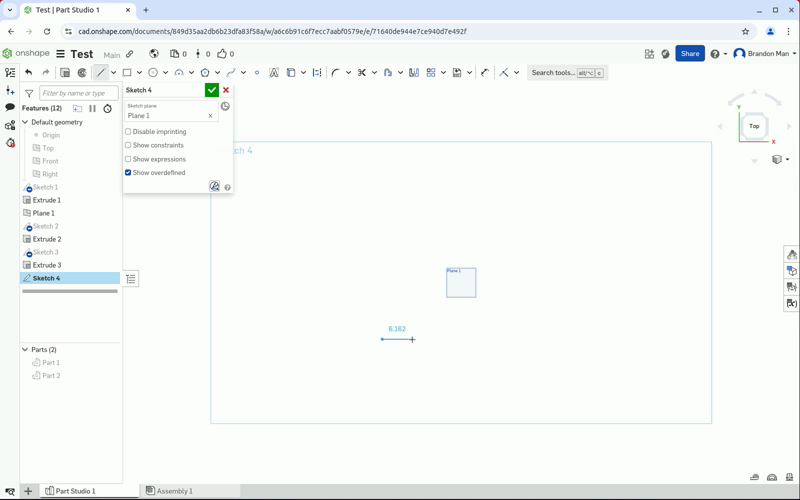
mouse_move(396, 339)
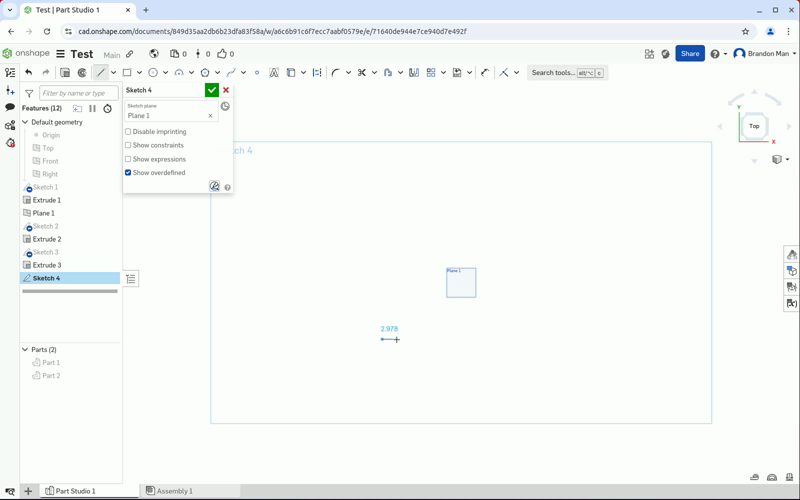
click(396, 339)
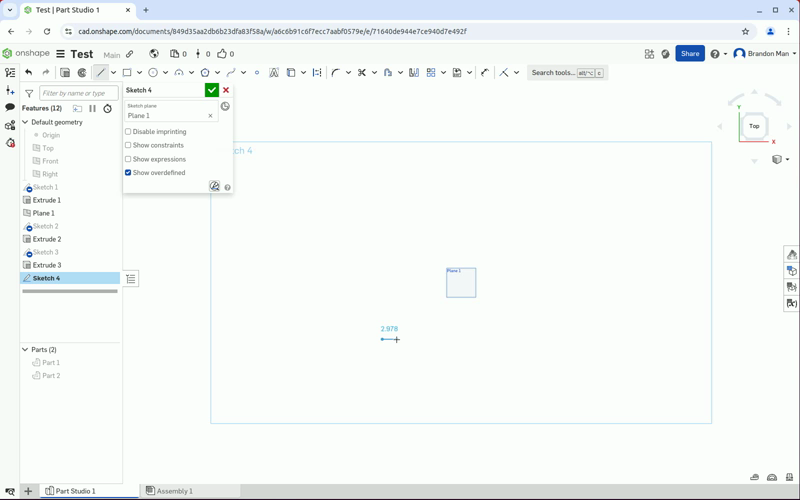
key_up(shift)
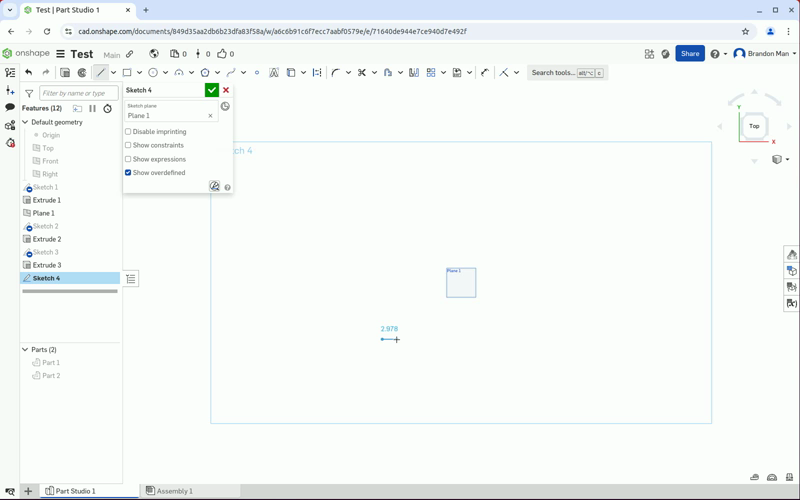
key_down(shift)
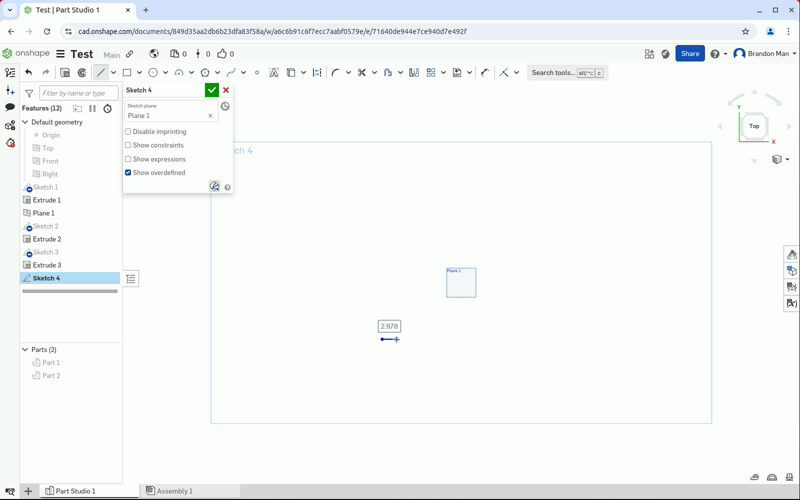
mouse_move(396, 226)
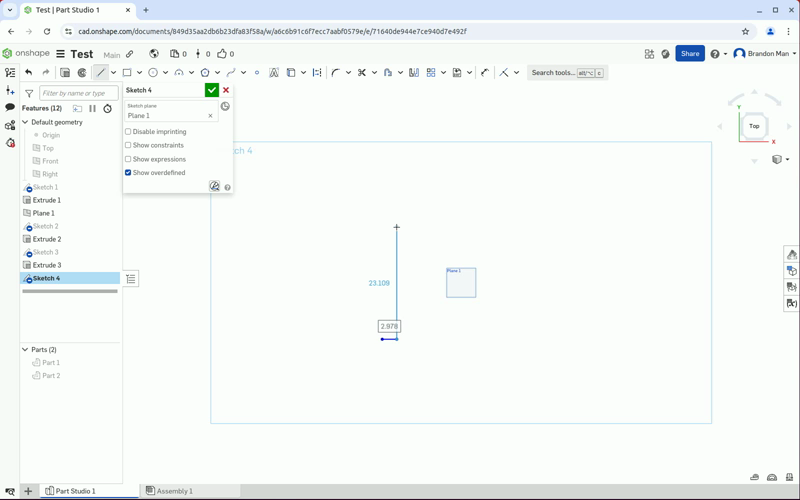
click(396, 226)
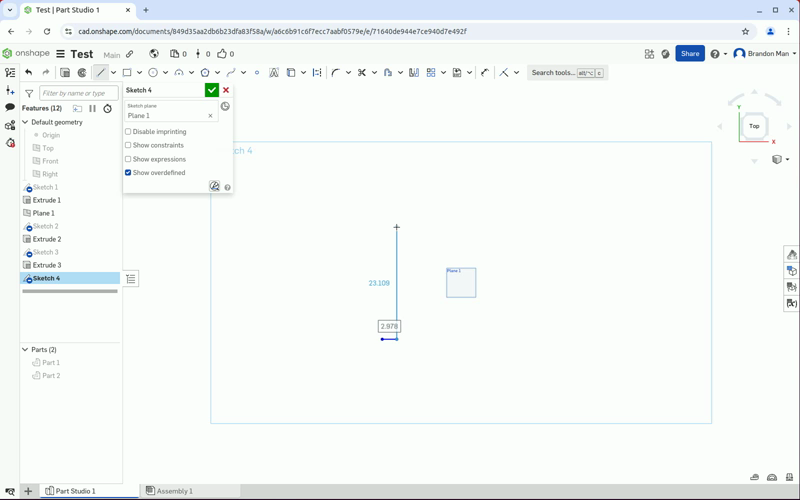
key_up(shift)
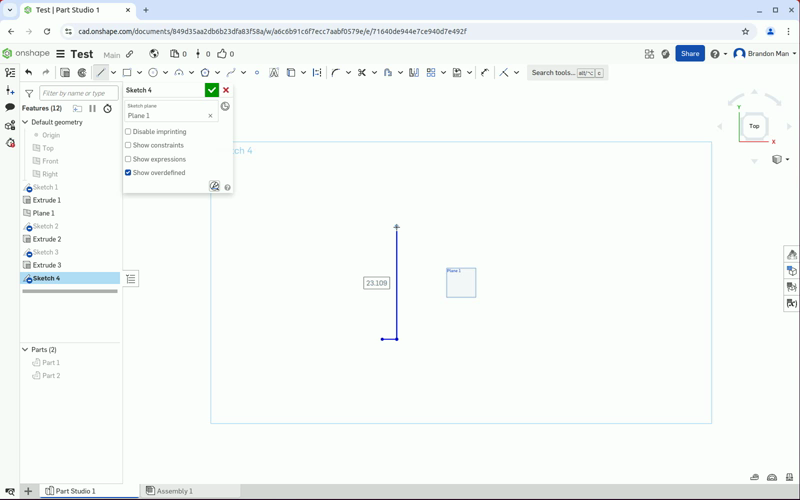
key_down(shift)
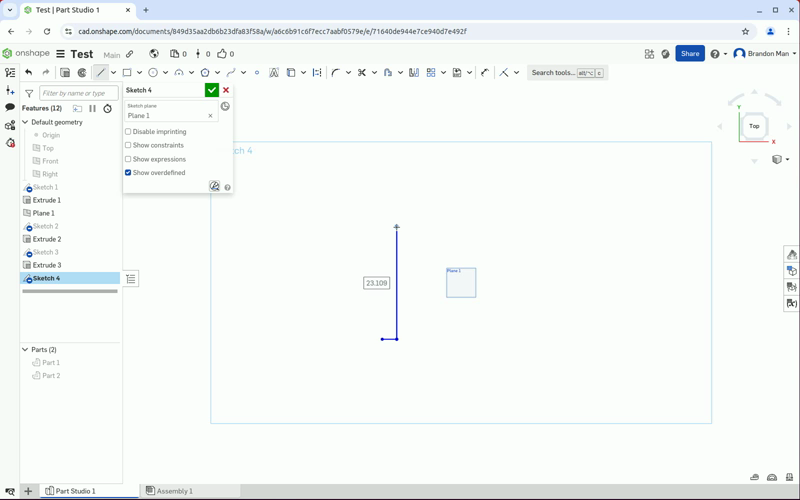
mouse_move(426, 226)
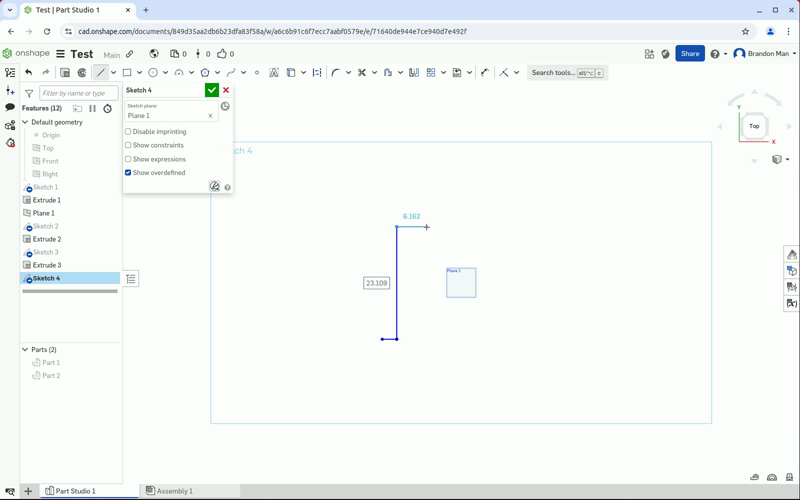
mouse_move(382, 226)
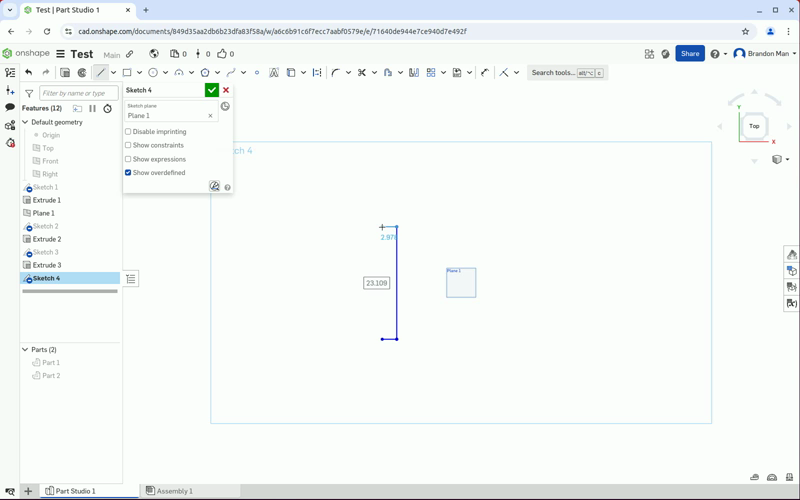
click(382, 226)
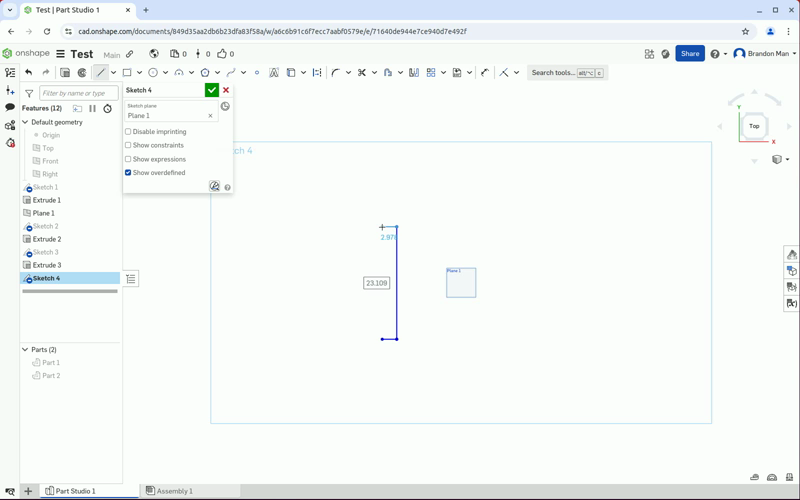
key_up(shift)
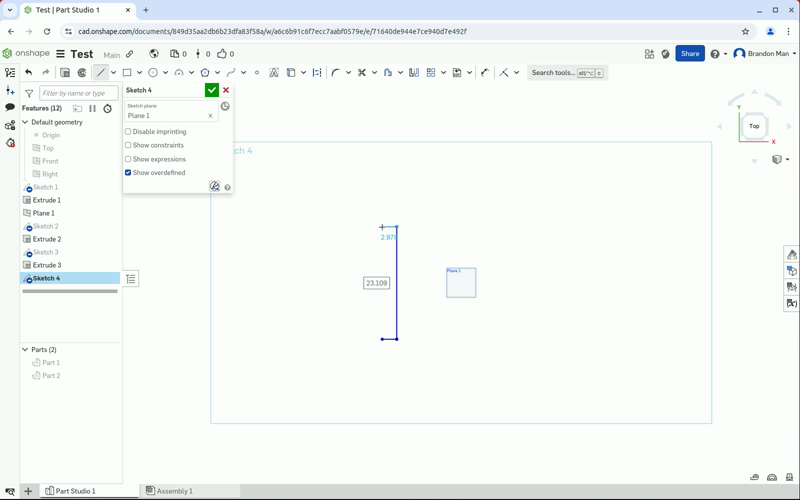
key_down(shift)
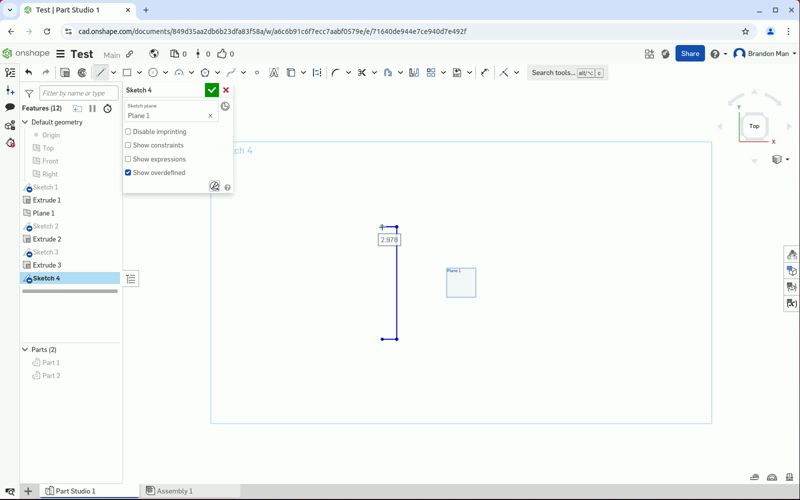
mouse_move(382, 339)
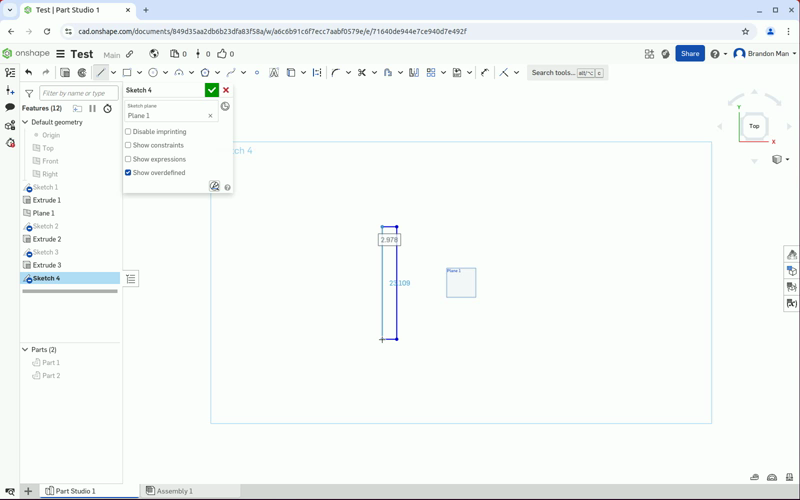
key_up(shift)
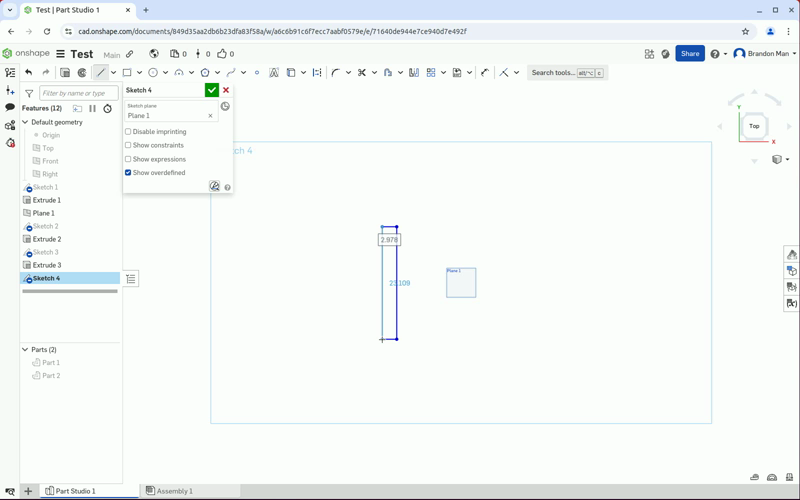
click(382, 339)
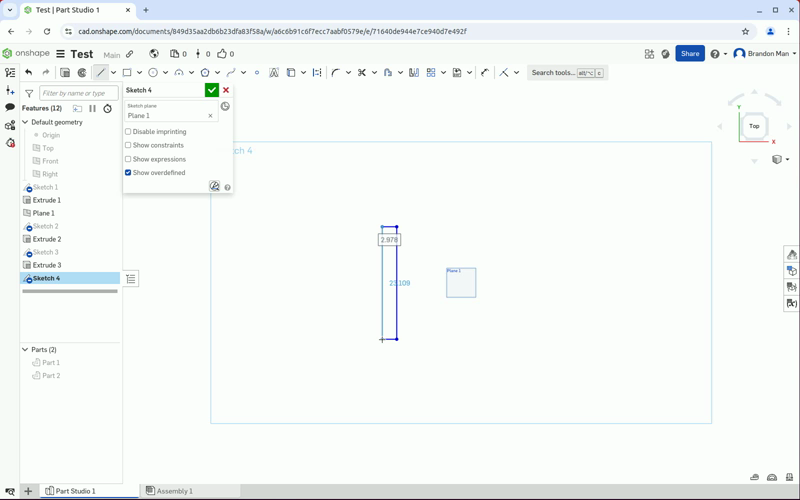
key(esc)
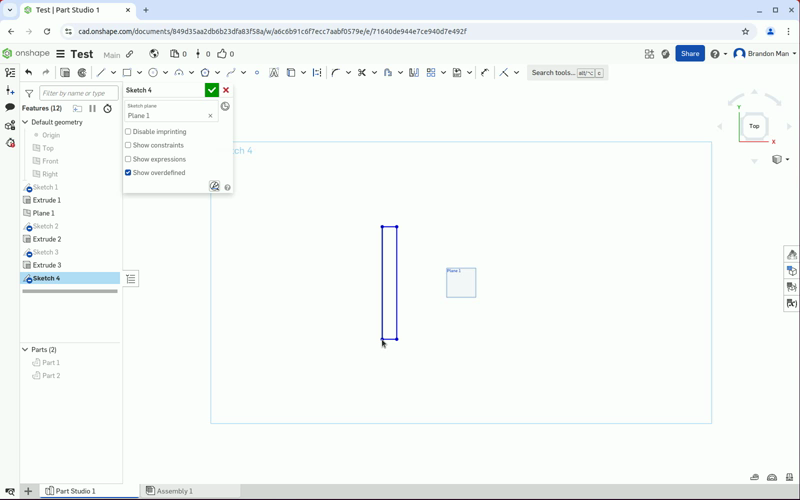
mouse_move(385, 307)
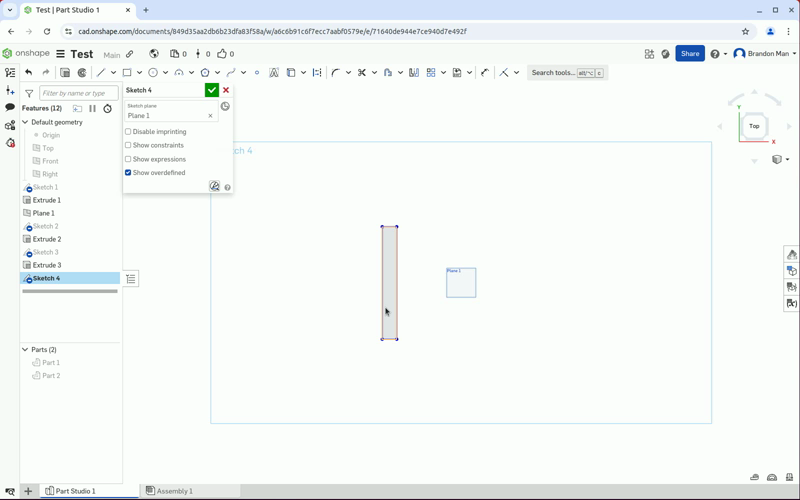
scroll(6)
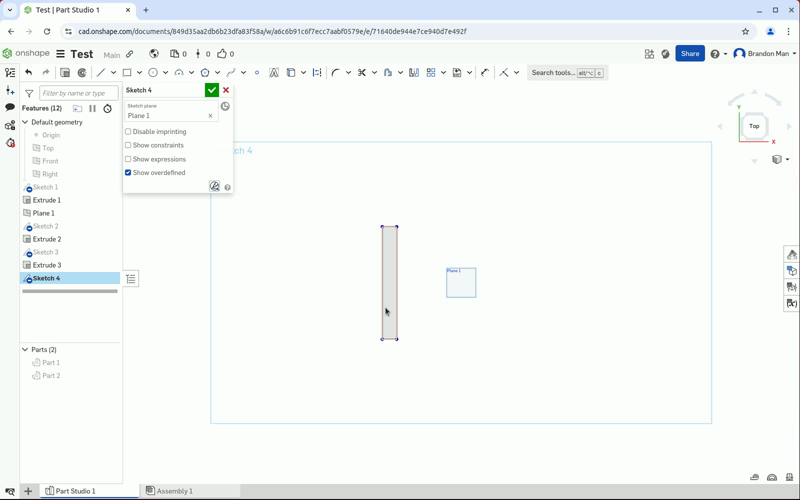
scroll(6)
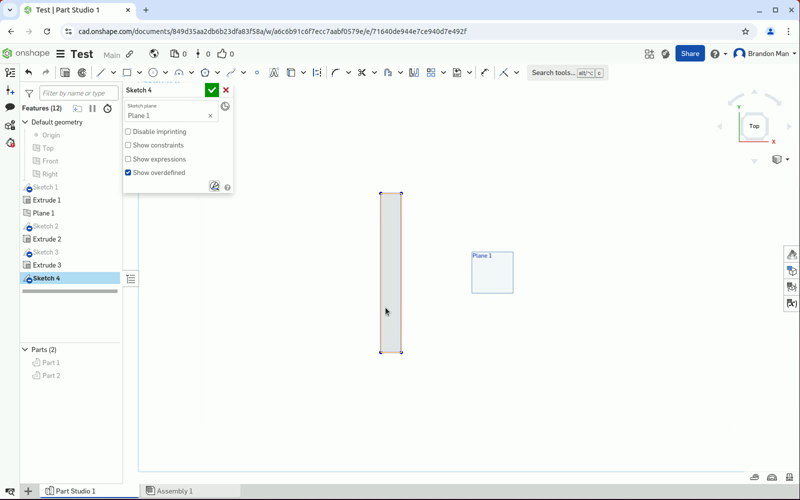
scroll(6)
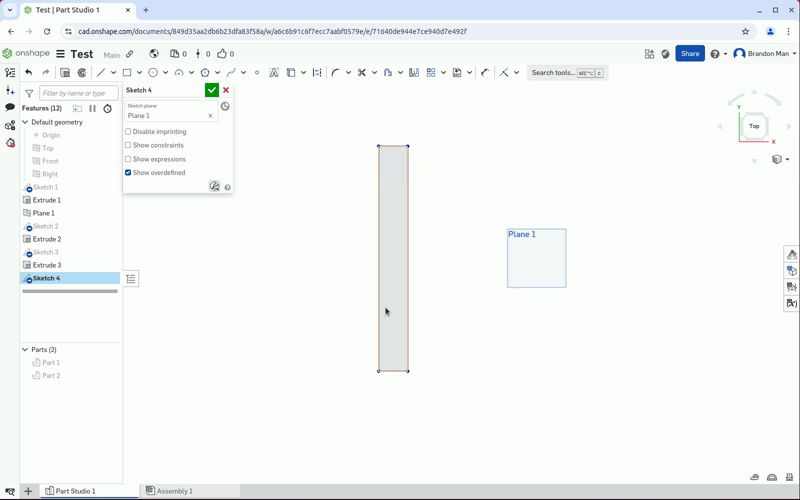
scroll(6)
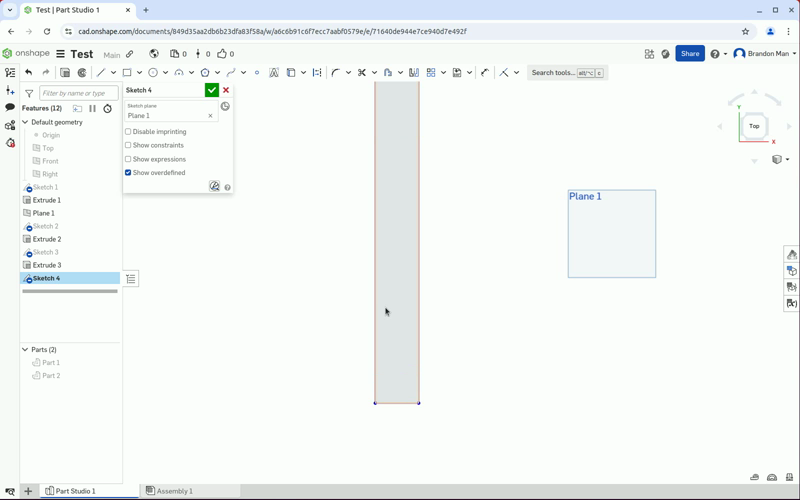
scroll(6)
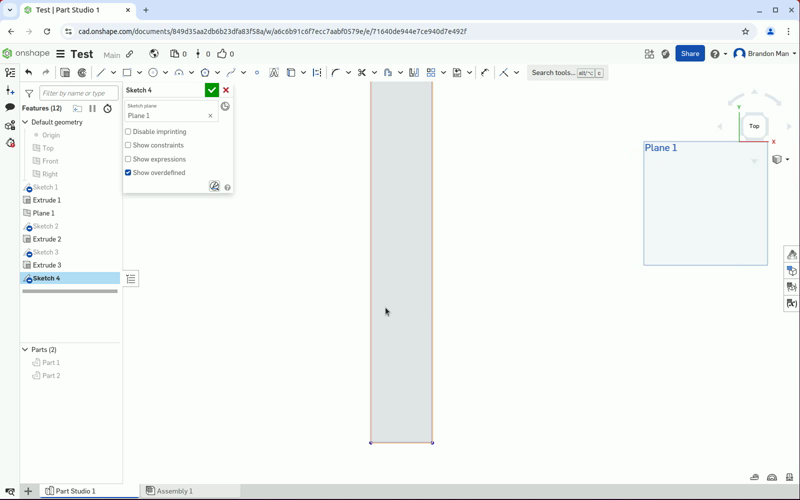
scroll(6)
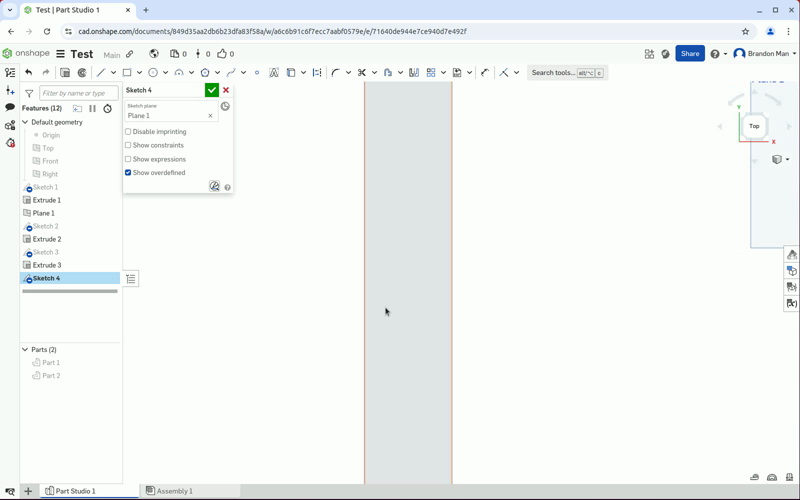
scroll(6)
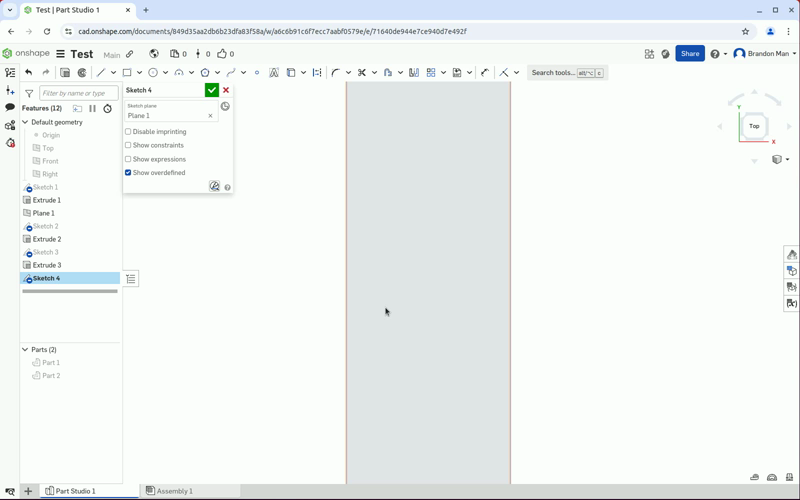
click(385, 307)
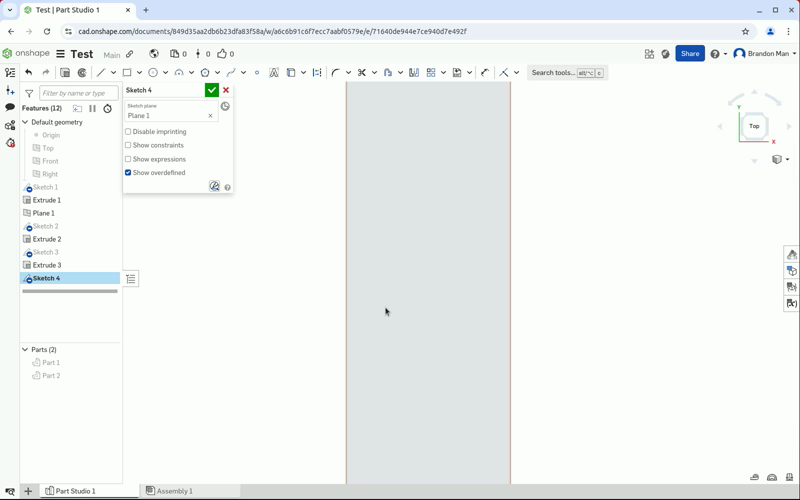
scroll(-6)
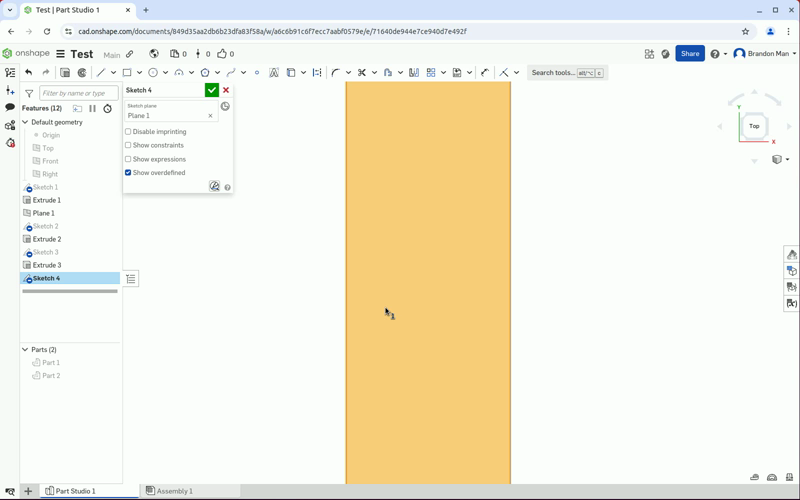
scroll(-6)
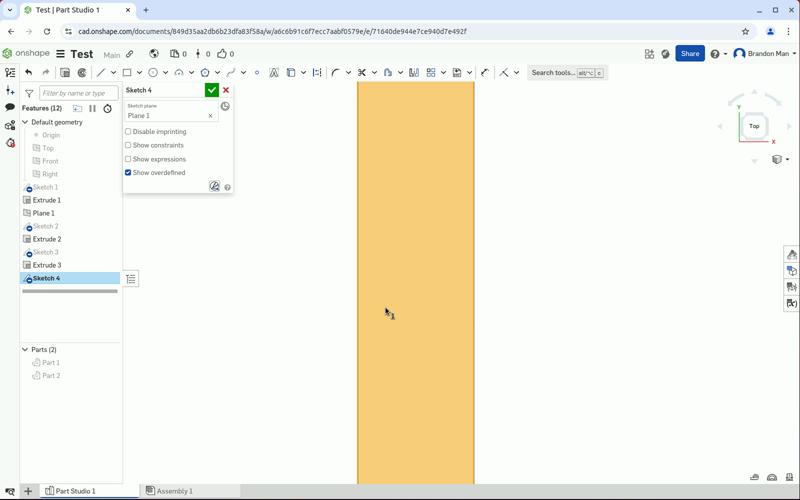
scroll(-6)
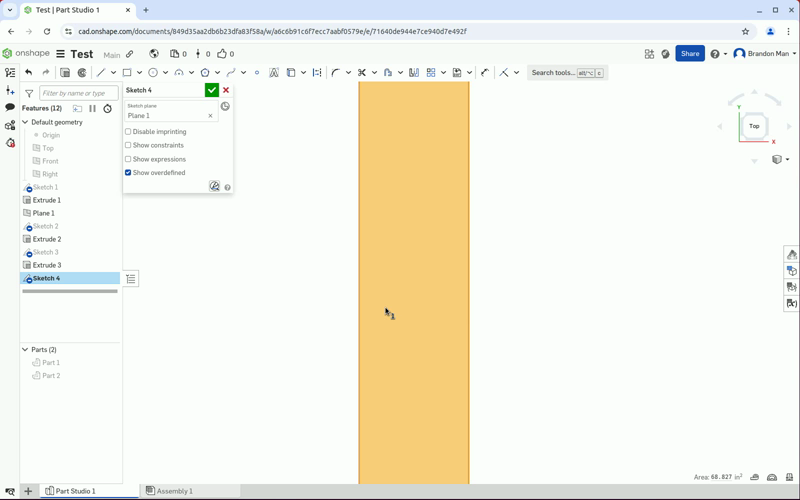
scroll(-6)
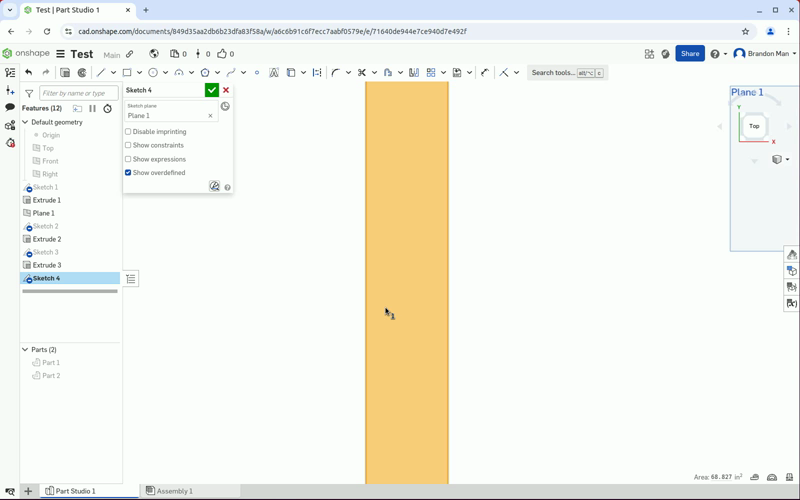
scroll(-6)
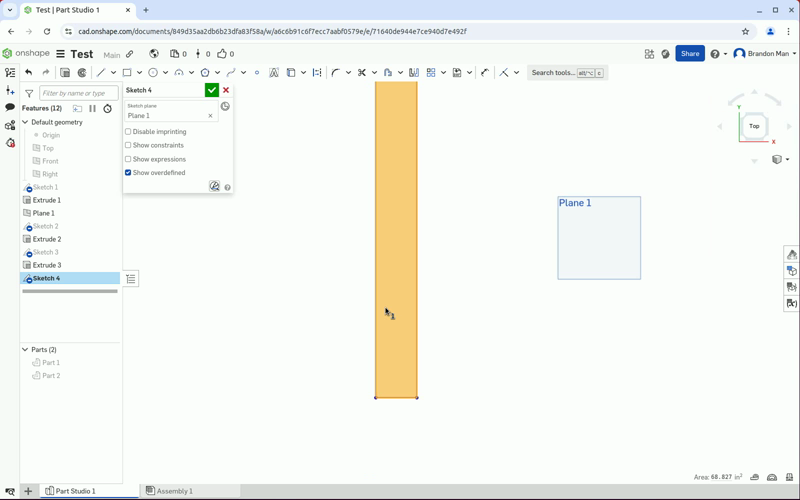
scroll(-6)
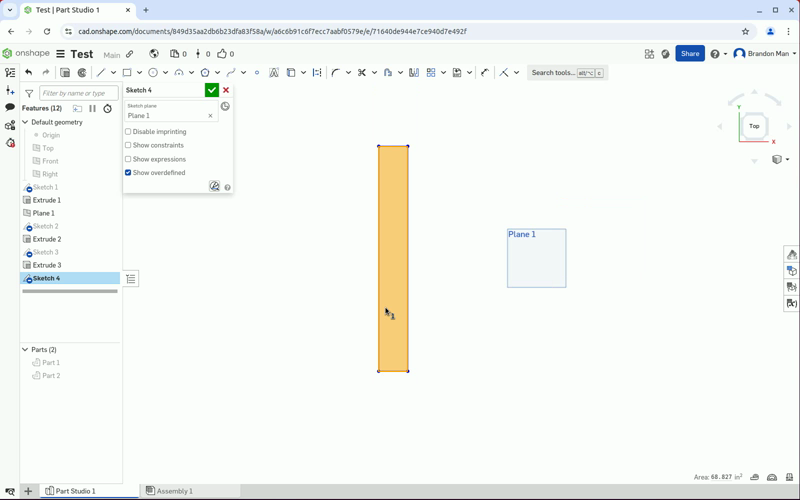
scroll(-6)
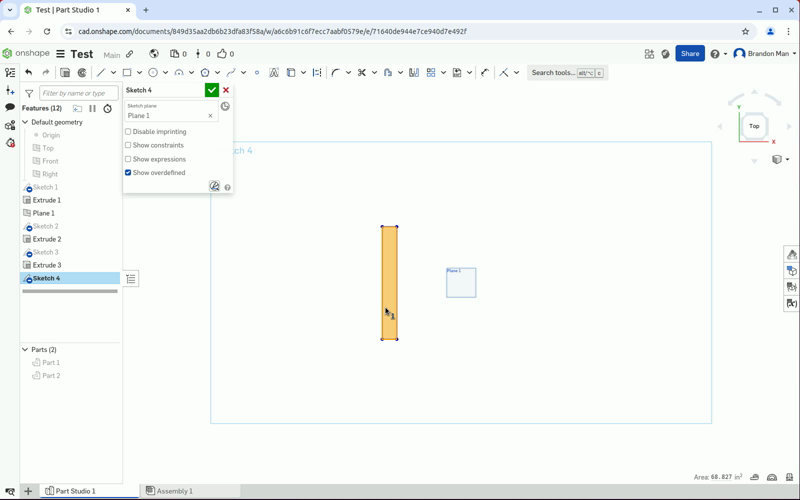
mouse_move(73, 352)
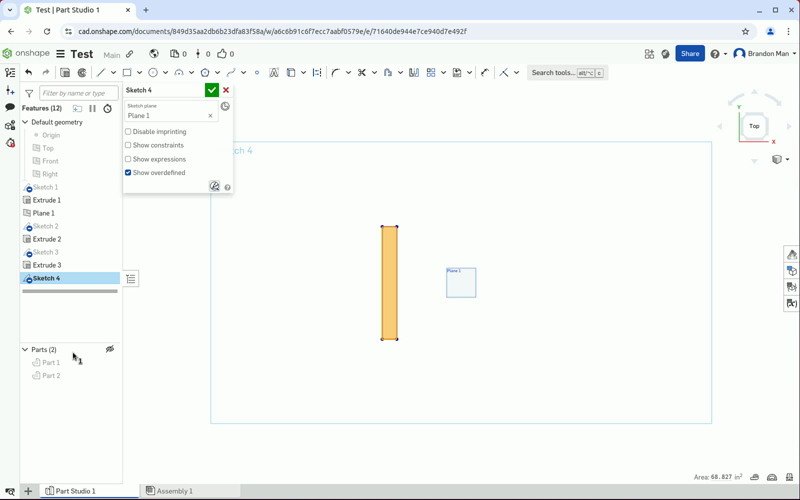
key(shift+y)
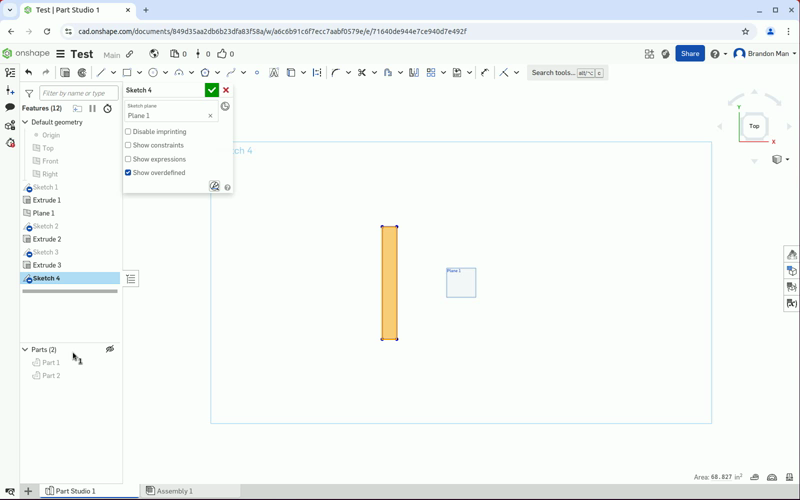
key(shift+e)
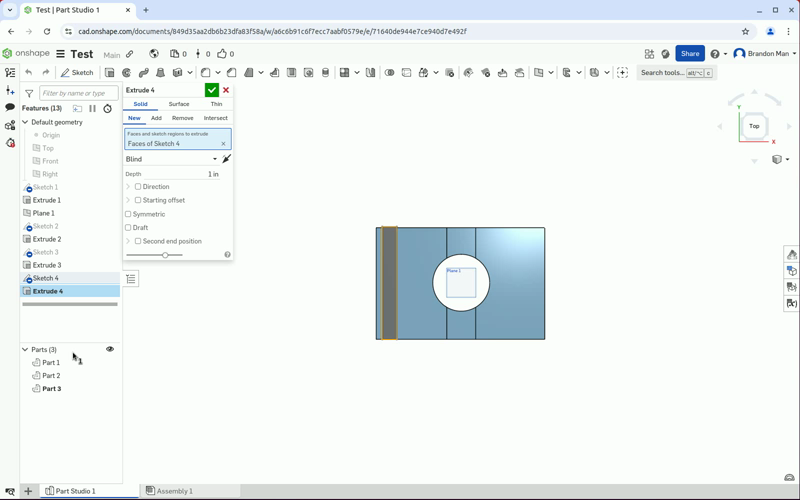
mouse_move(143, 106)
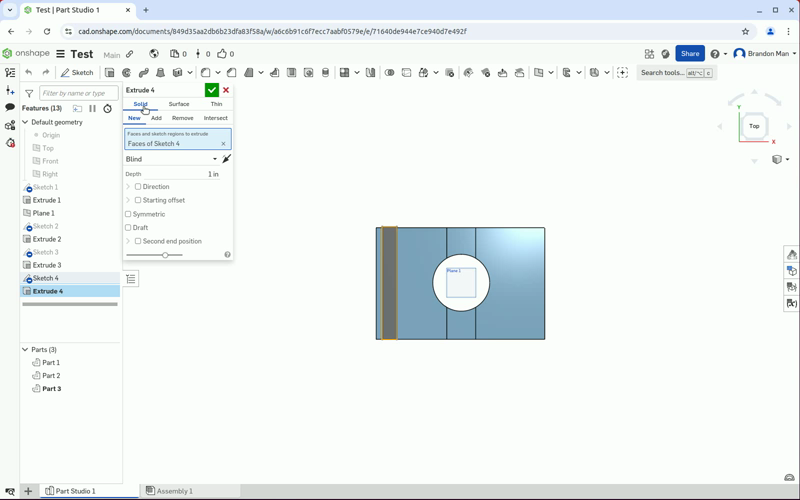
click(143, 106)
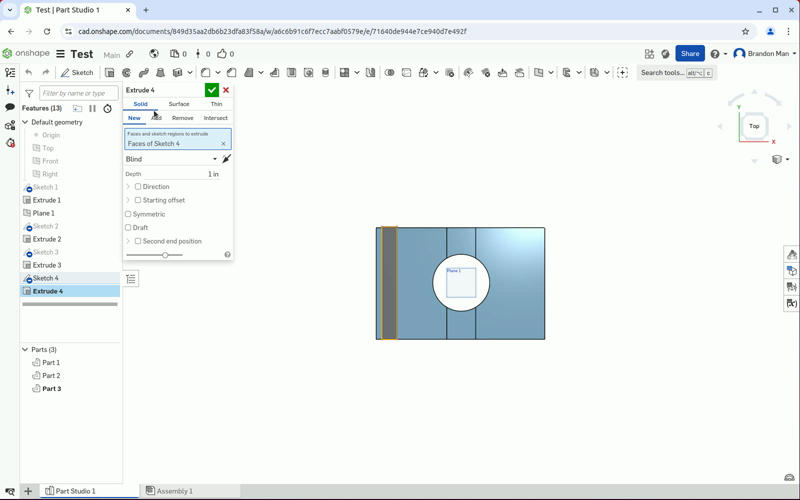
mouse_move(186, 120)
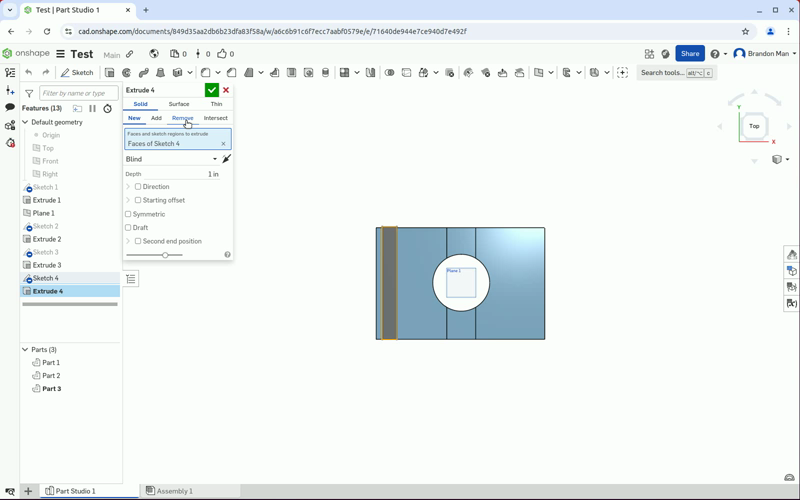
click(186, 120)
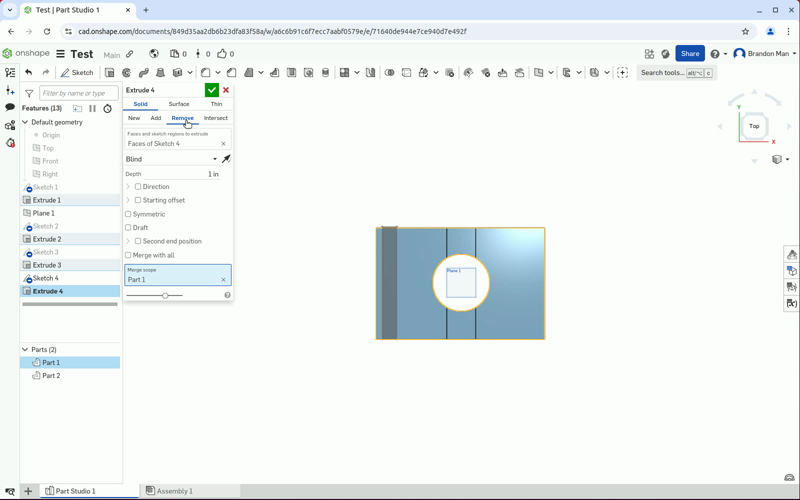
key(tab, 4)
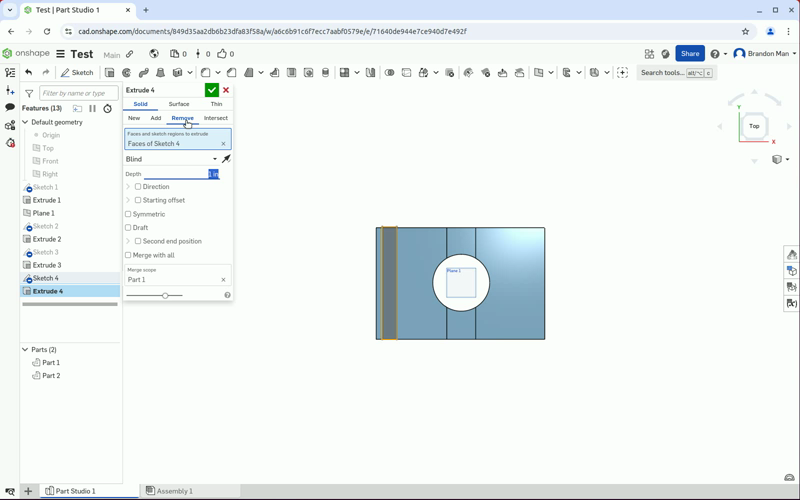
text(1.204)
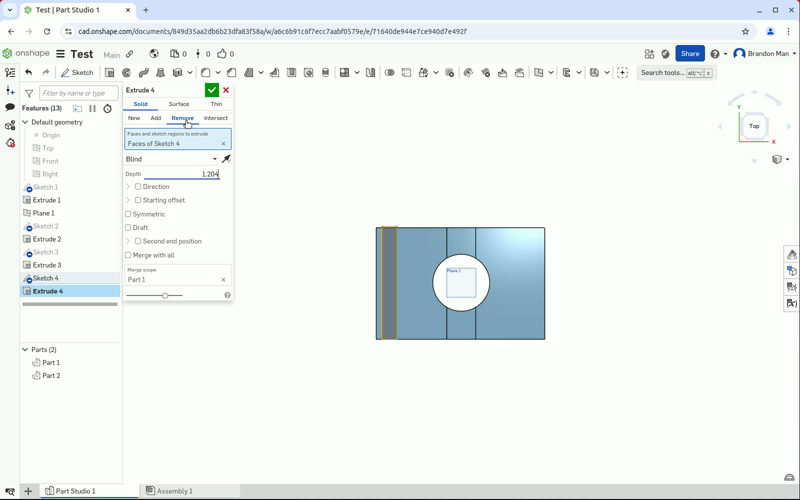
key(tab, 6)
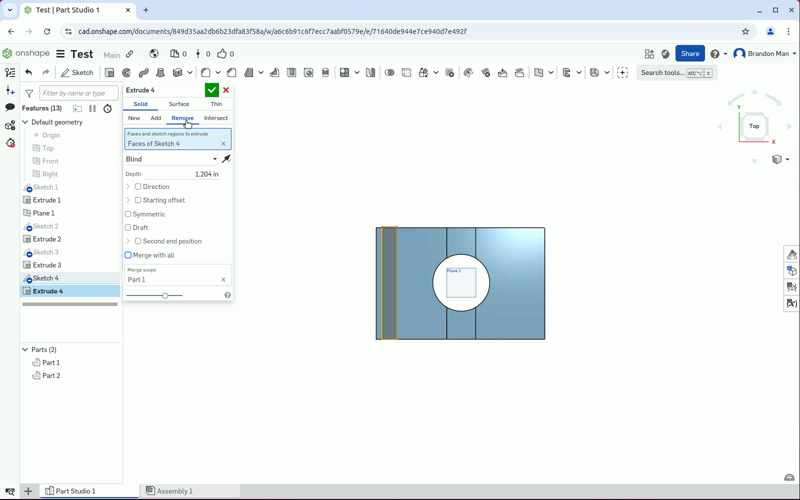
key(space)
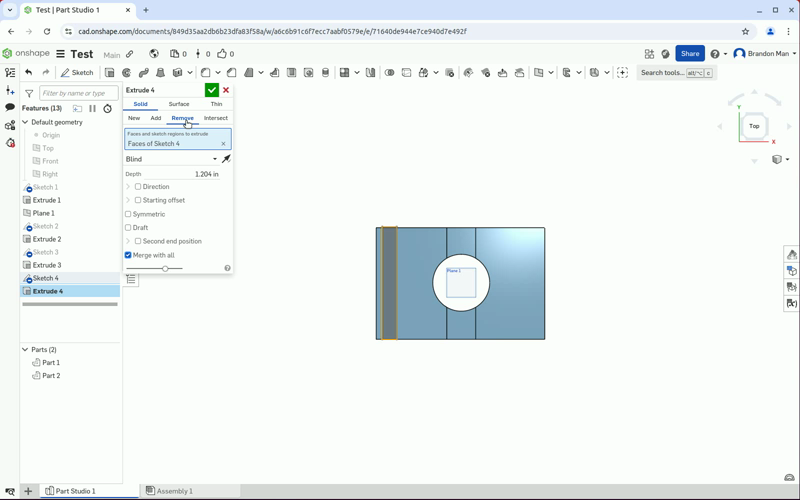
key(enter)
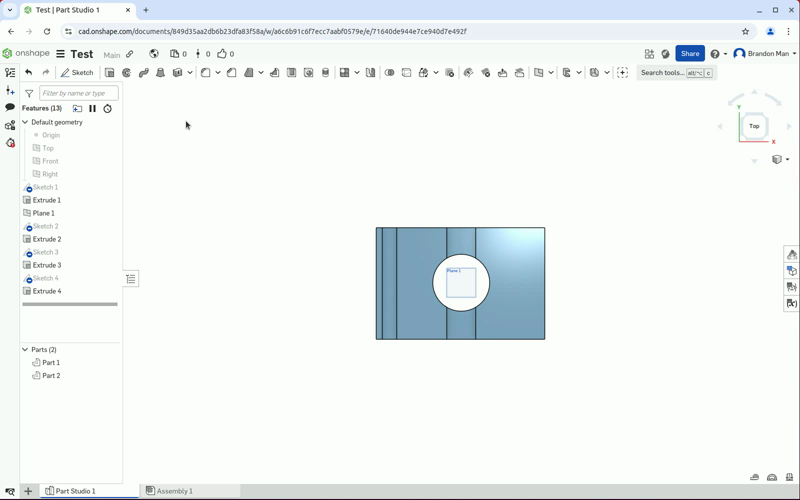
key(shift+h)
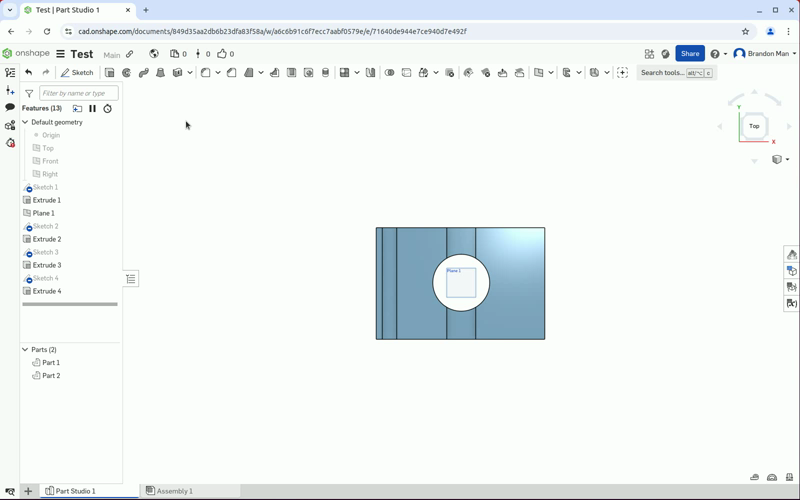
key(shift+h)
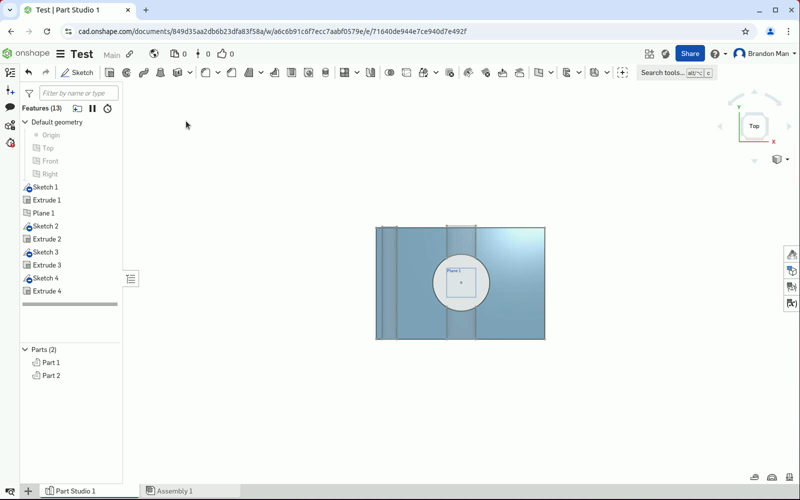
key(shift+7)
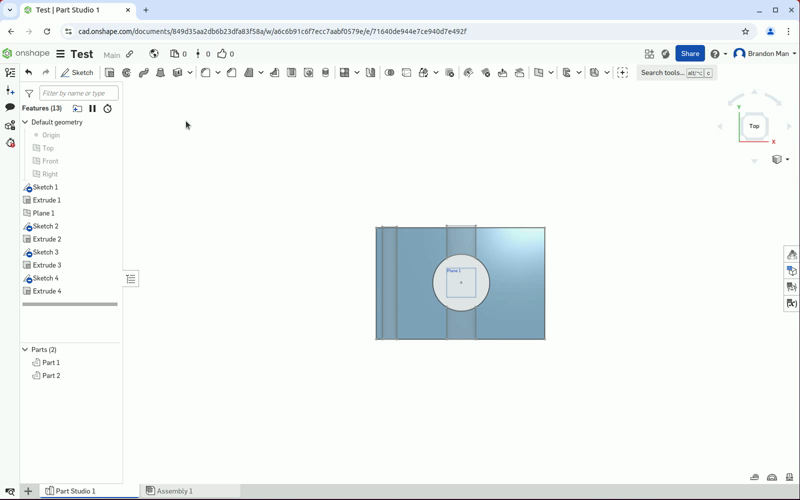
key(up, 3)
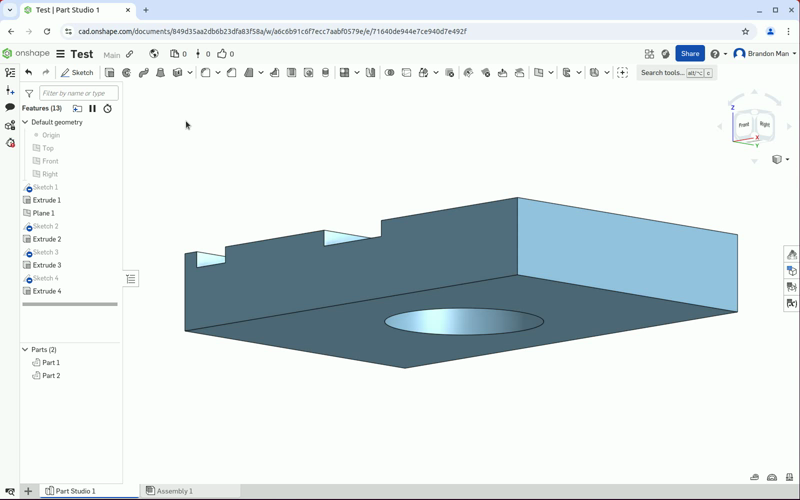
key(left, 3)
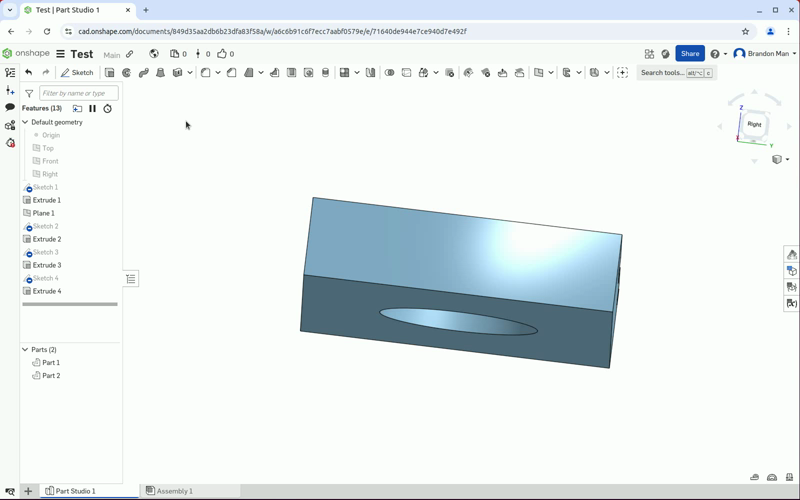
key(right, 3)
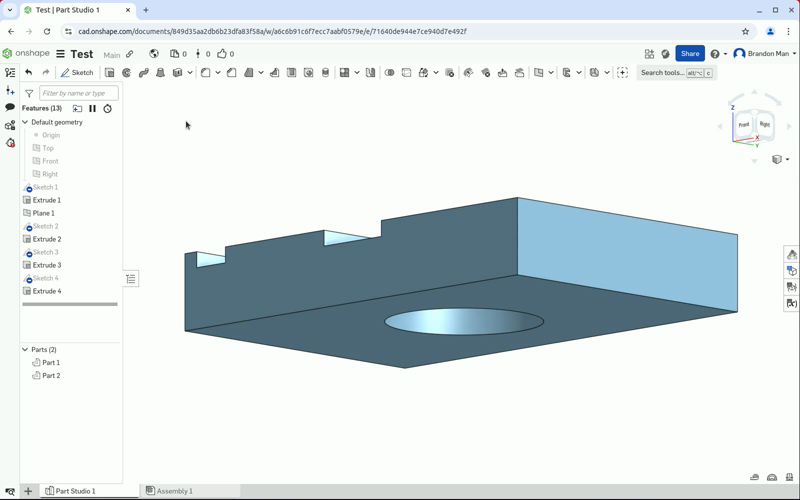
key(down, 3)
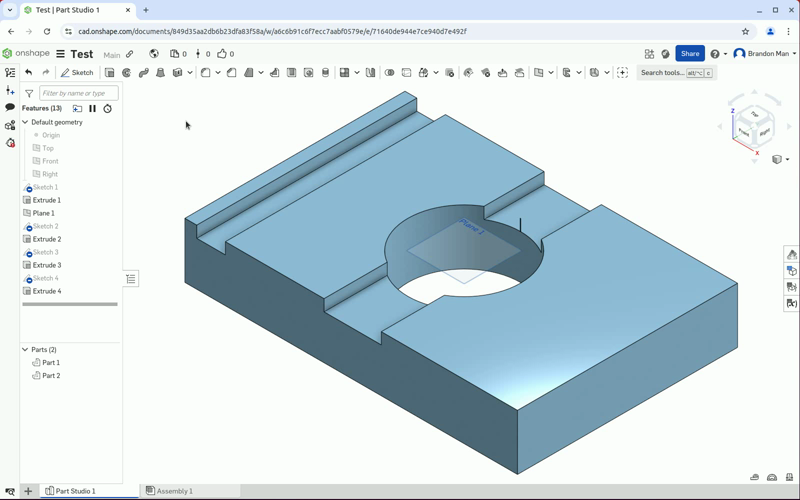
mouse_move(73, 189)
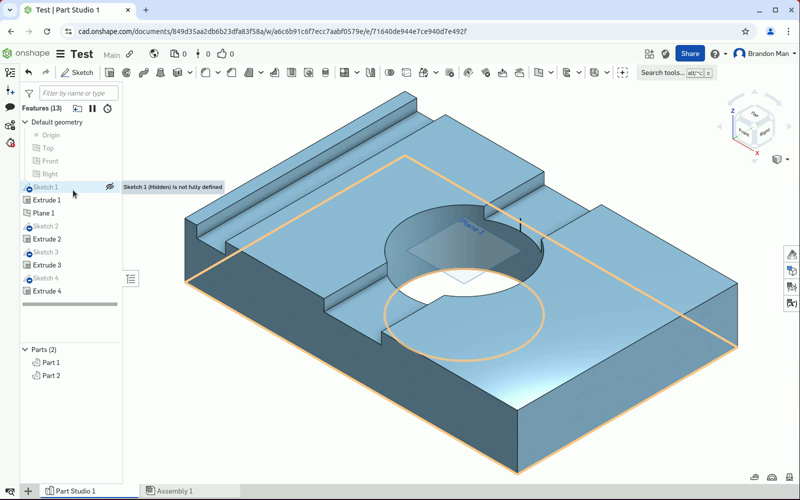
click(73, 189)